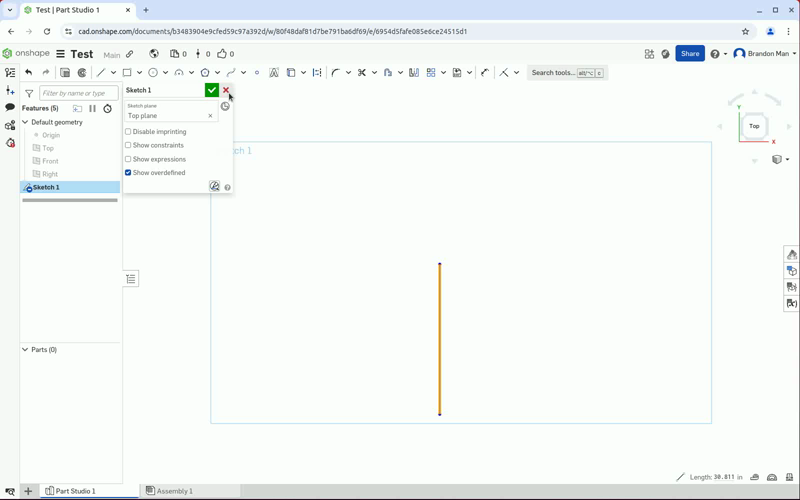
key(shift+h)
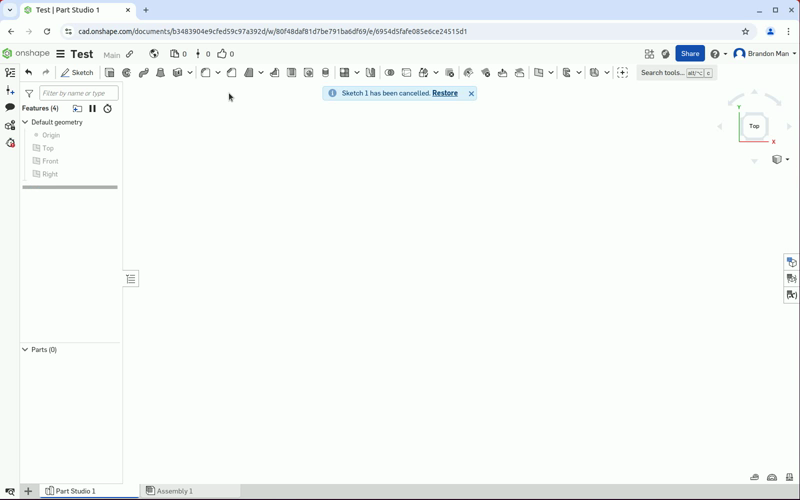
mouse_move(73, 352)
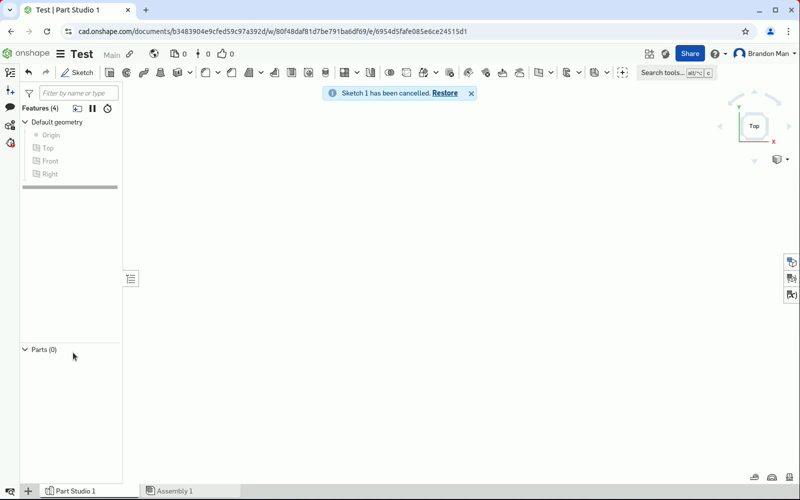
key(y)
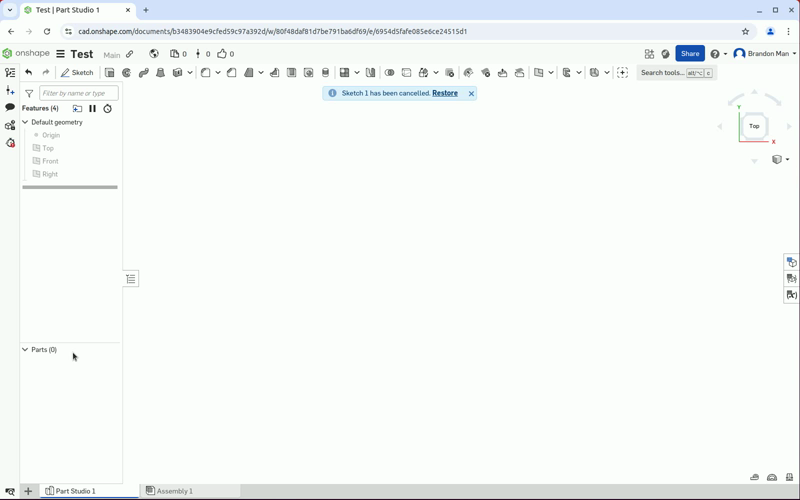
key(shift+p)
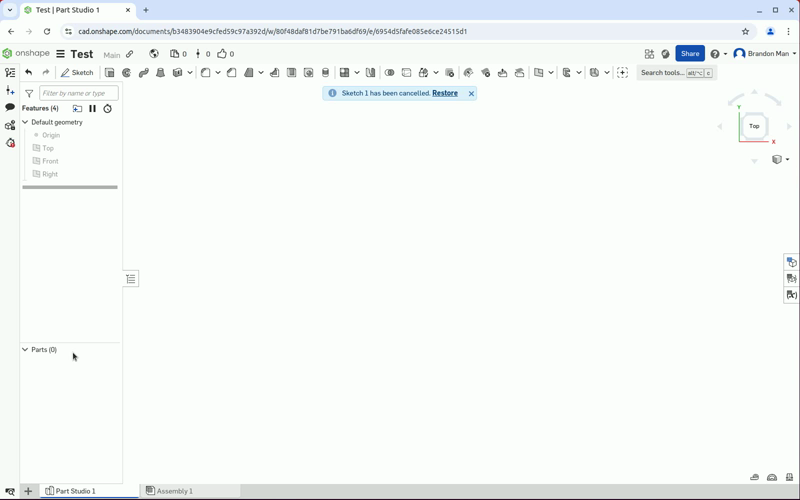
key(space)
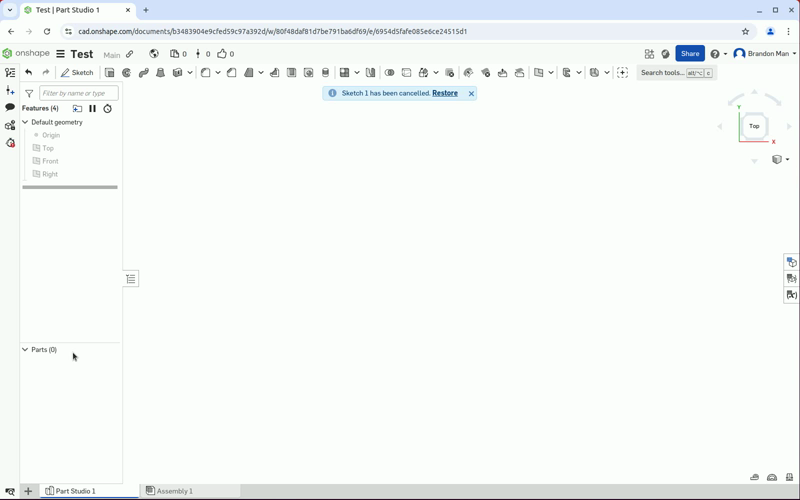
key_down(shift)
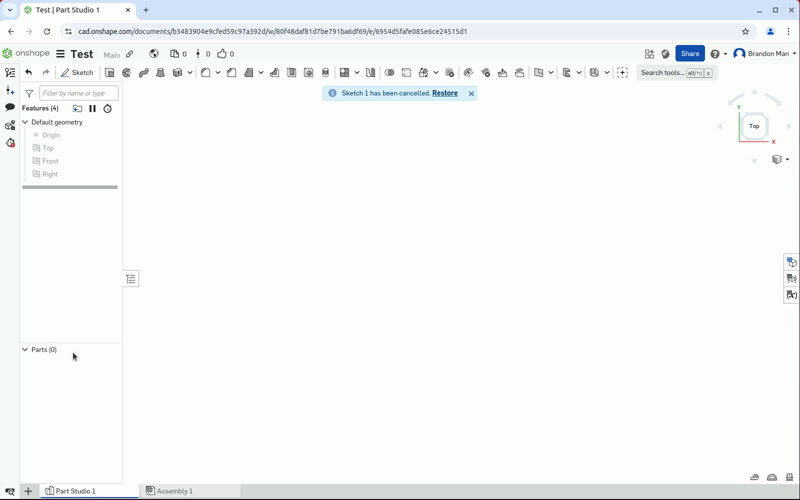
key(up)
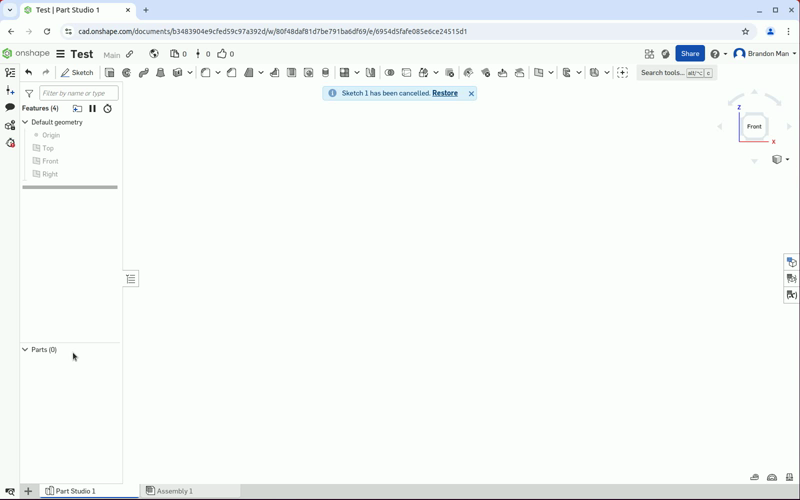
key_up(shift)
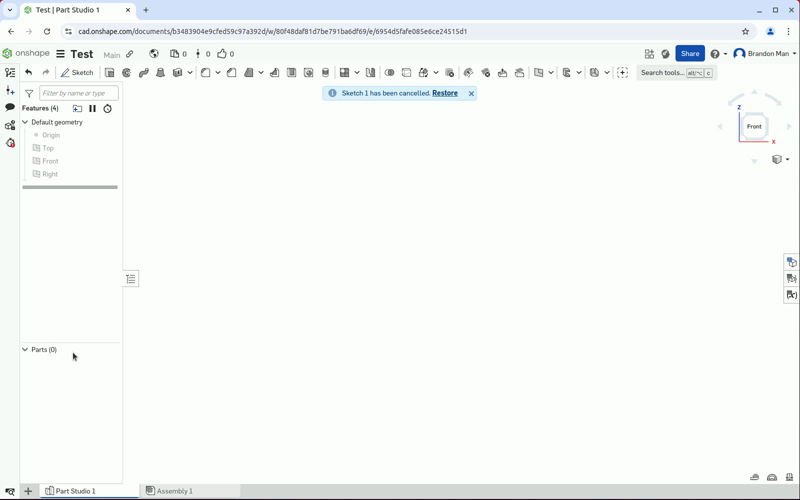
mouse_move(73, 352)
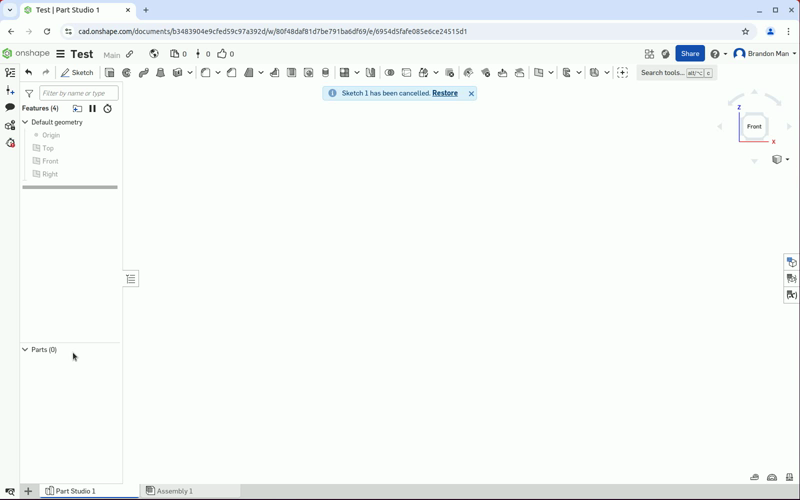
key(shift+y)
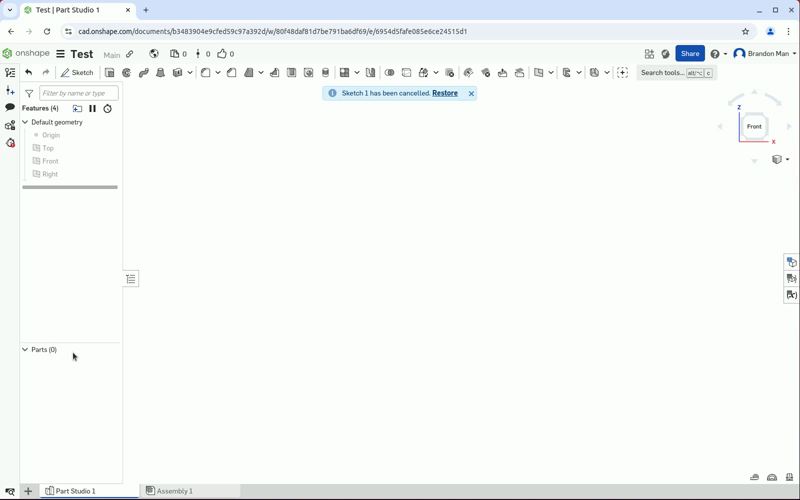
key(shift+s)
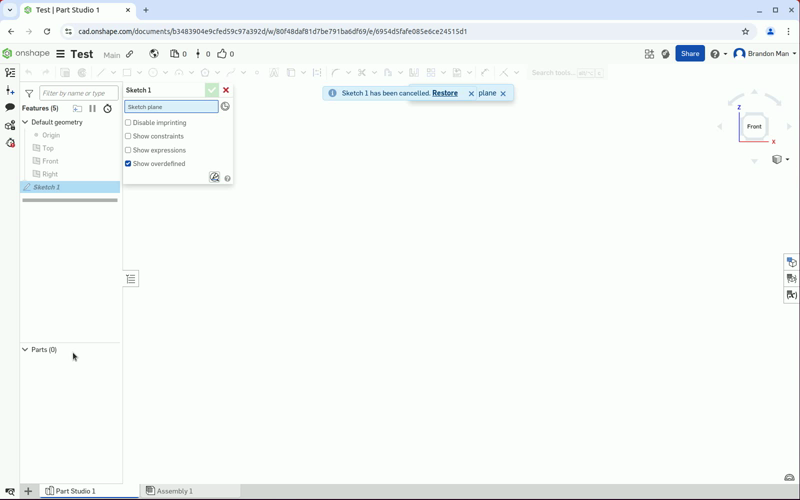
mouse_move(73, 163)
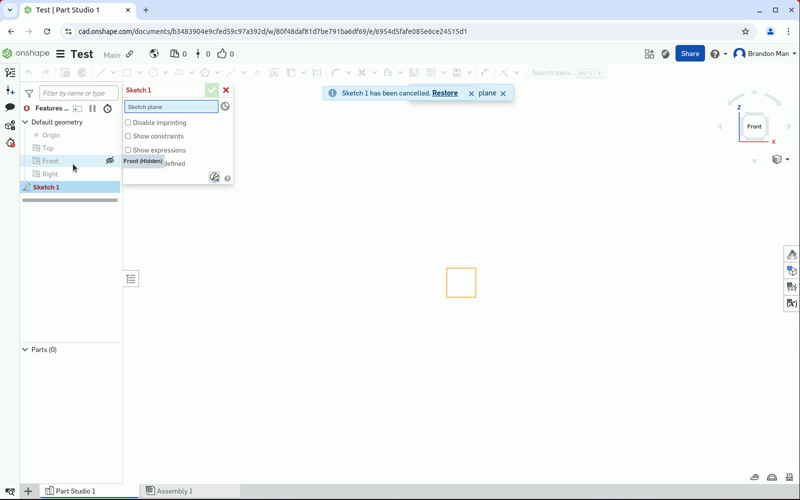
click(73, 163)
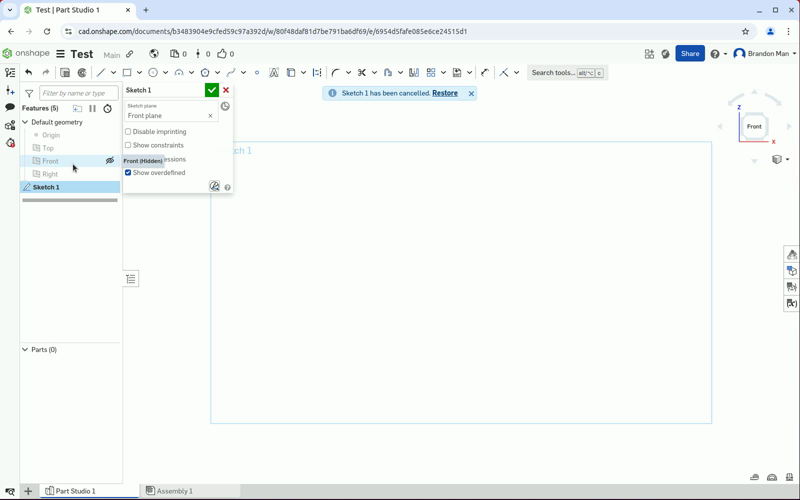
mouse_move(73, 352)
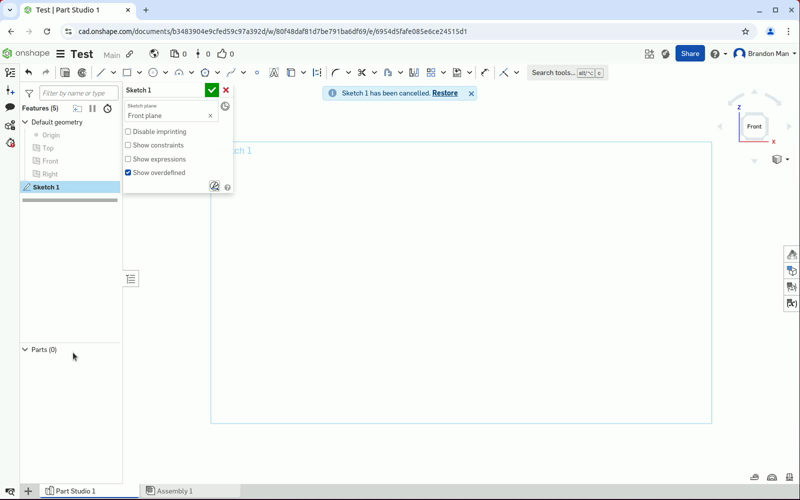
key(y)
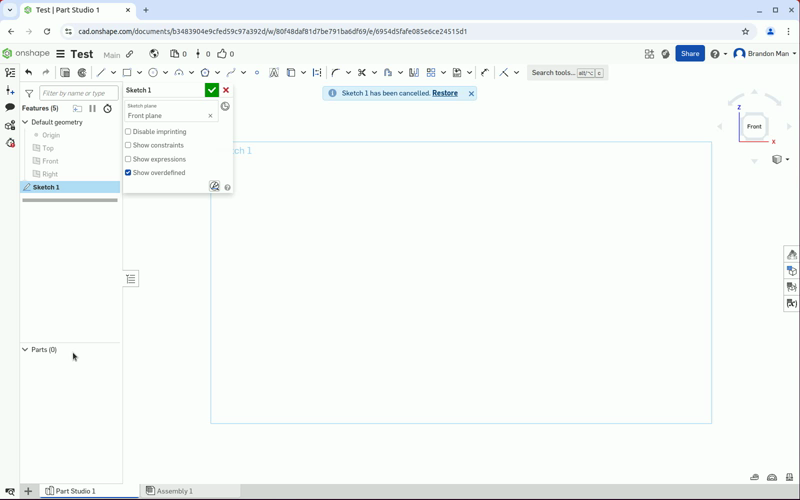
key(l)
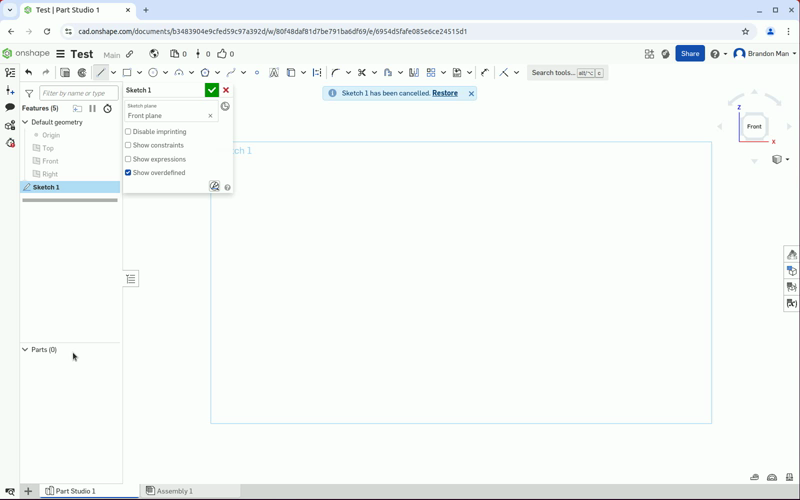
key_down(shift)
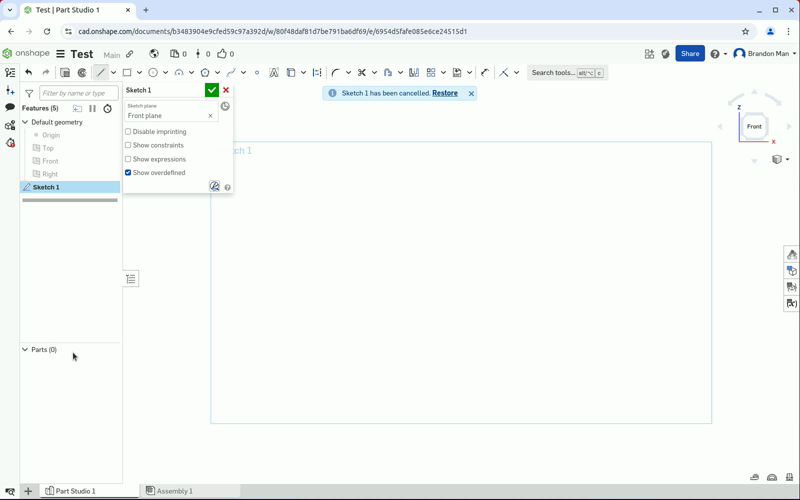
mouse_move(412, 282)
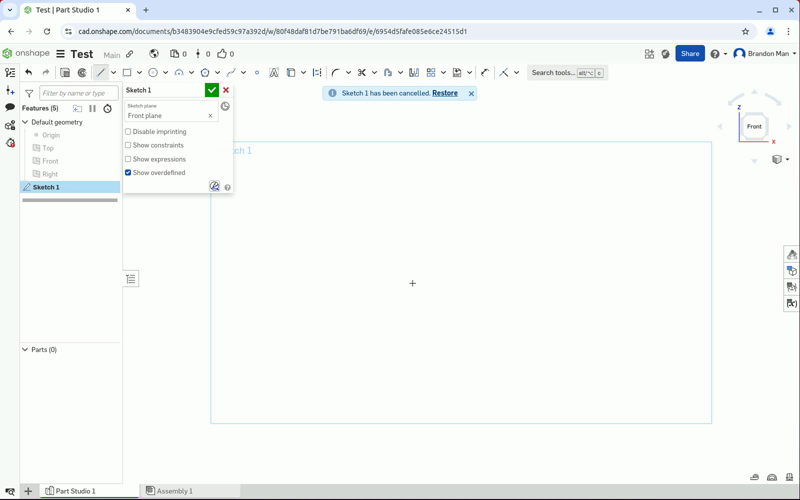
click(412, 282)
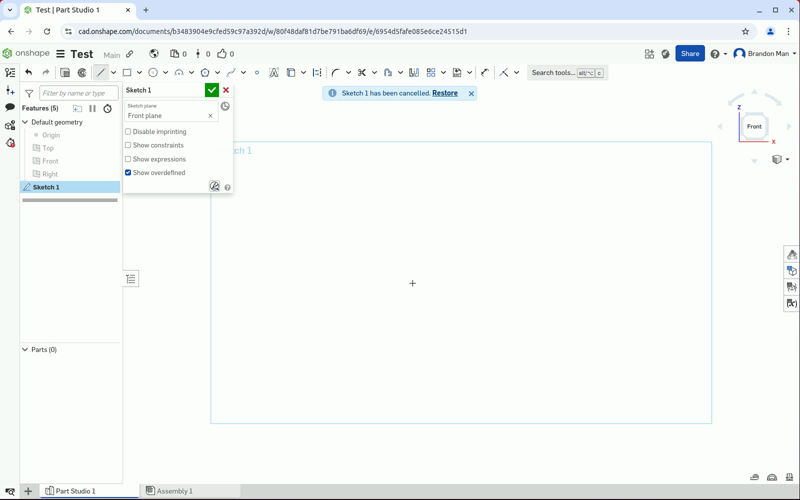
key_up(shift)
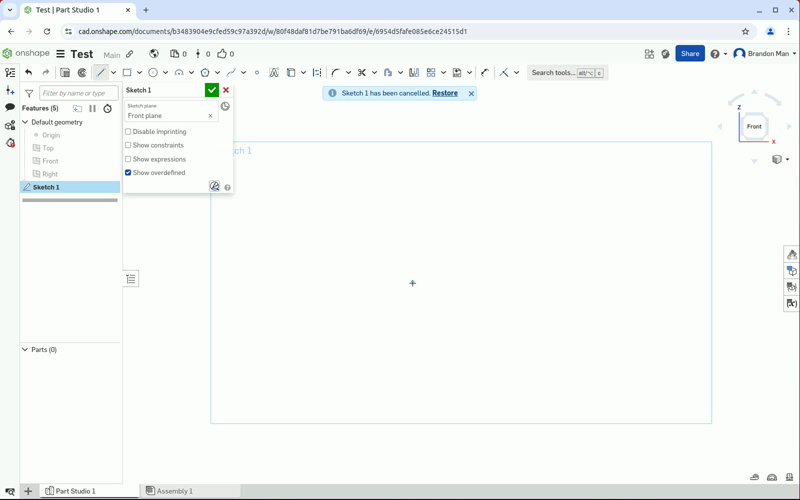
key_down(shift)
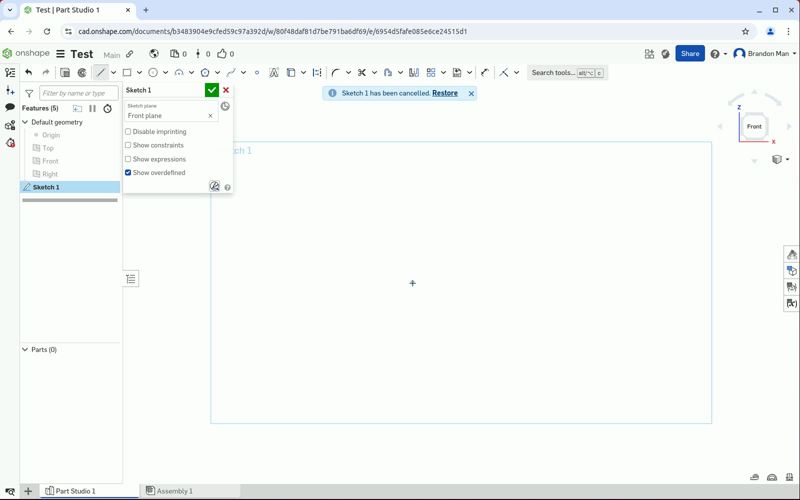
mouse_move(442, 282)
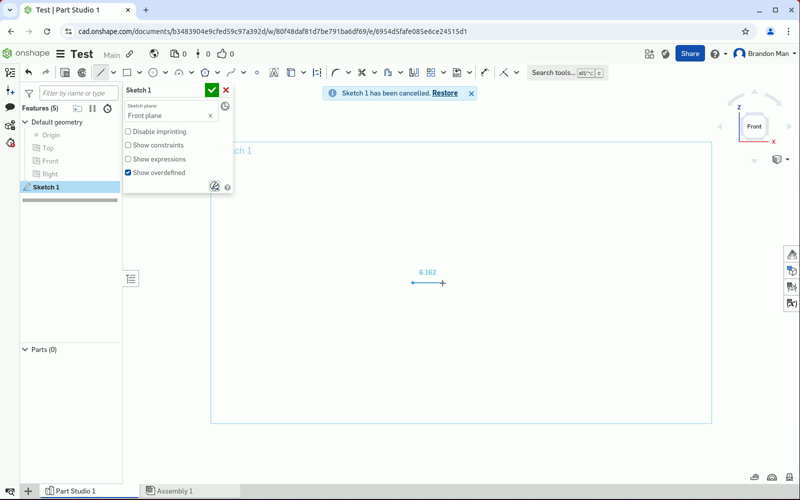
mouse_move(461, 282)
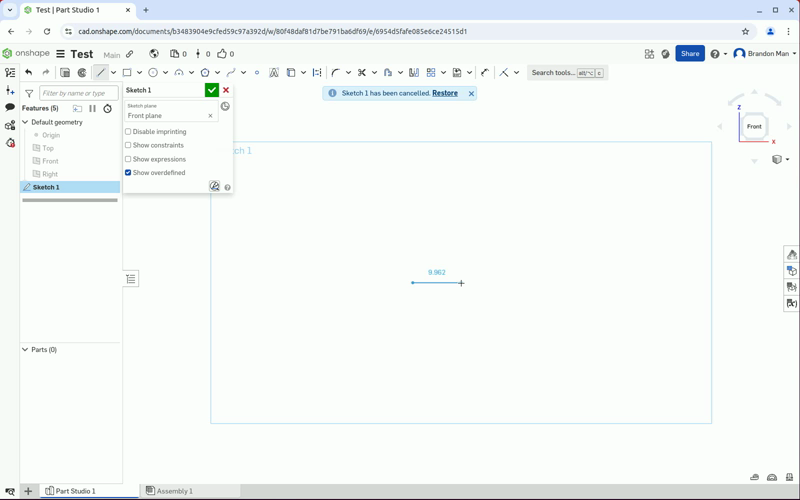
click(461, 282)
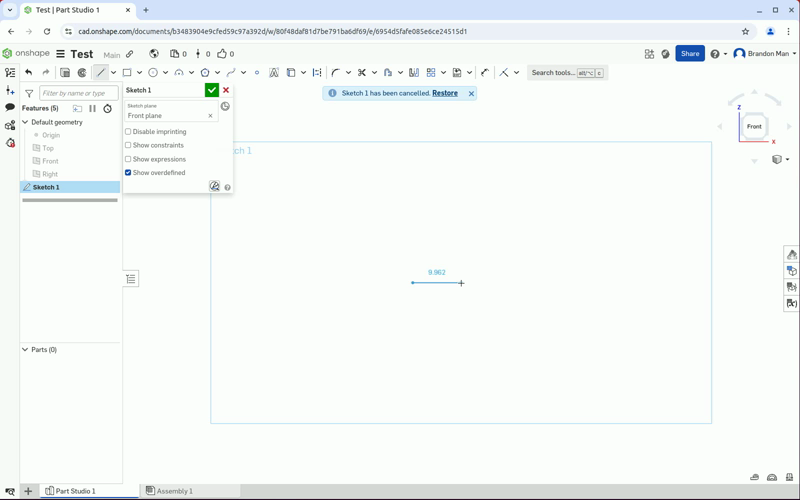
key_up(shift)
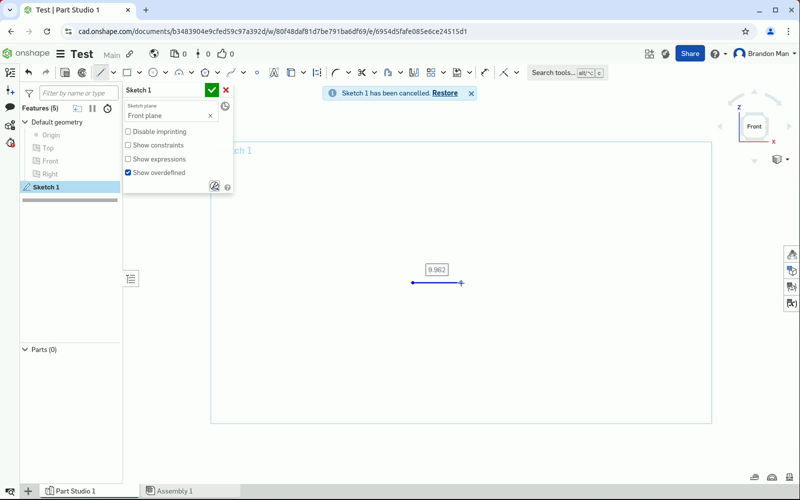
key_down(shift)
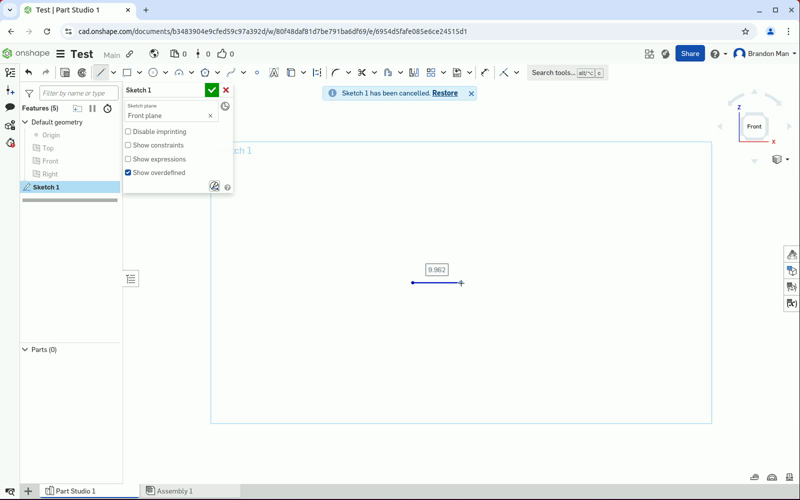
mouse_move(491, 282)
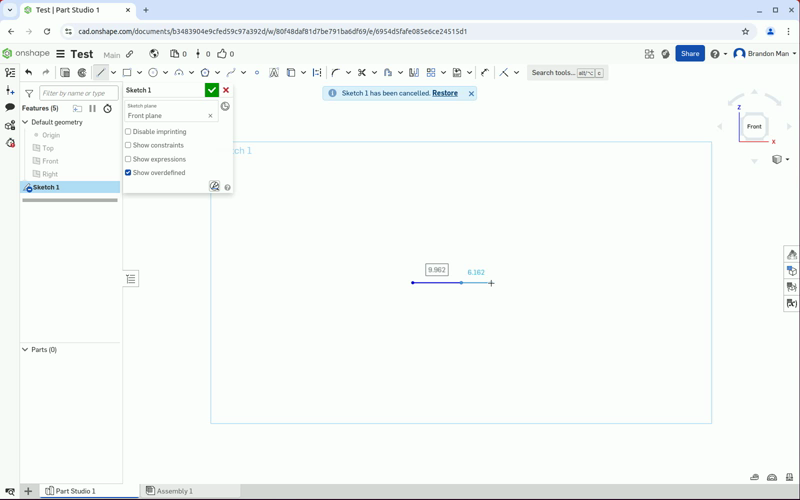
mouse_move(508, 282)
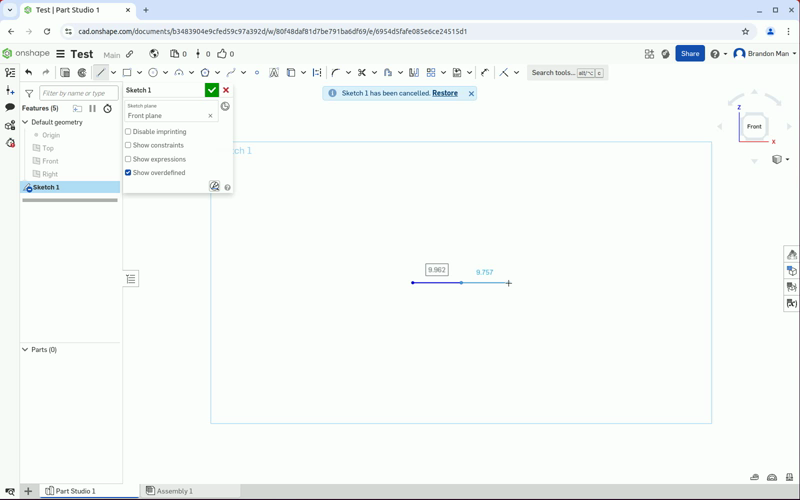
click(508, 282)
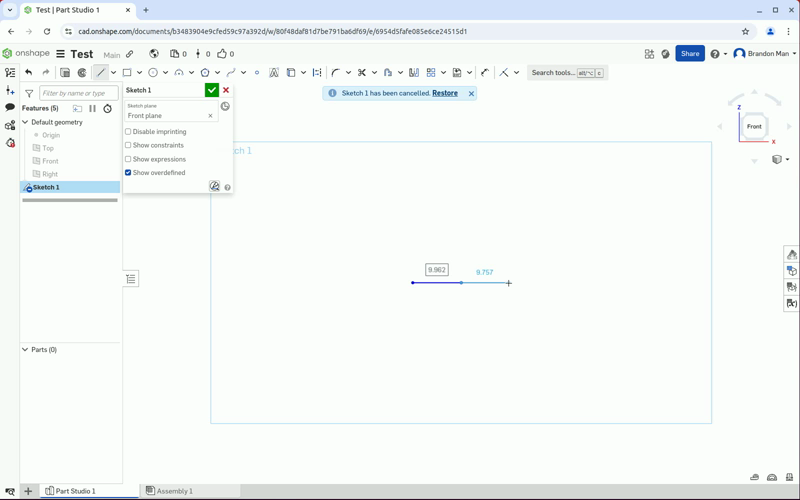
key_up(shift)
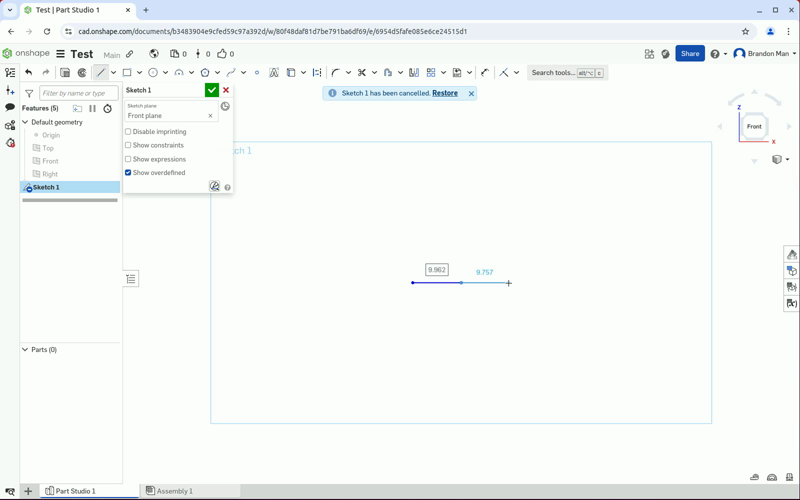
key_down(shift)
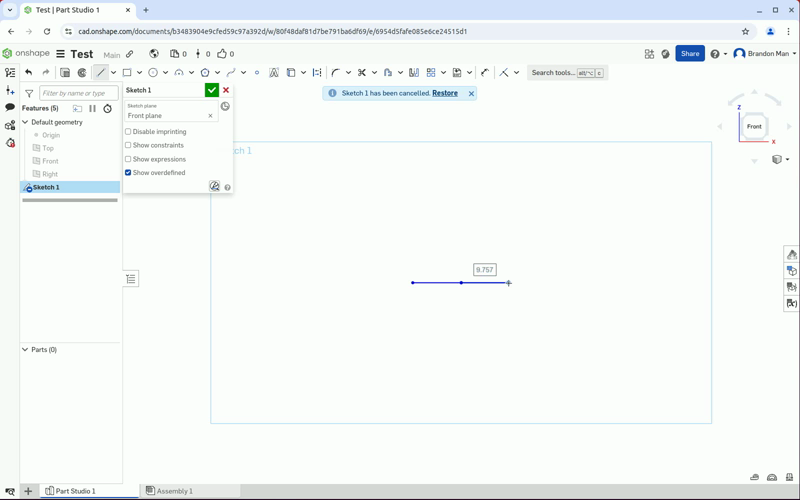
mouse_move(508, 219)
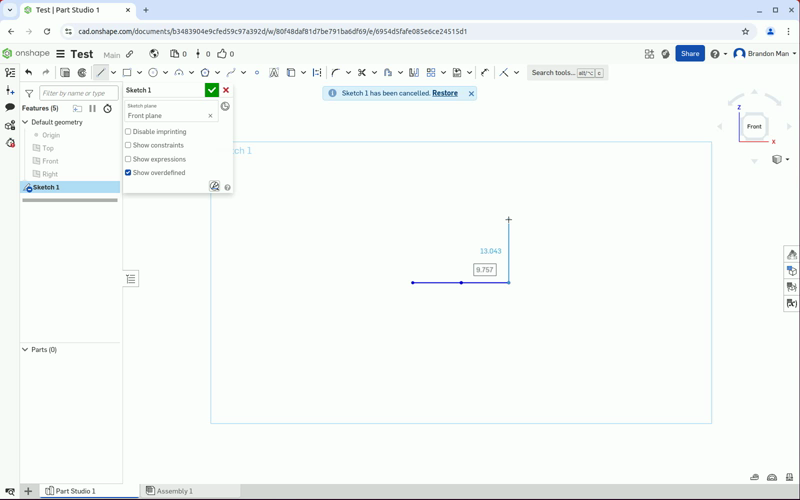
click(508, 219)
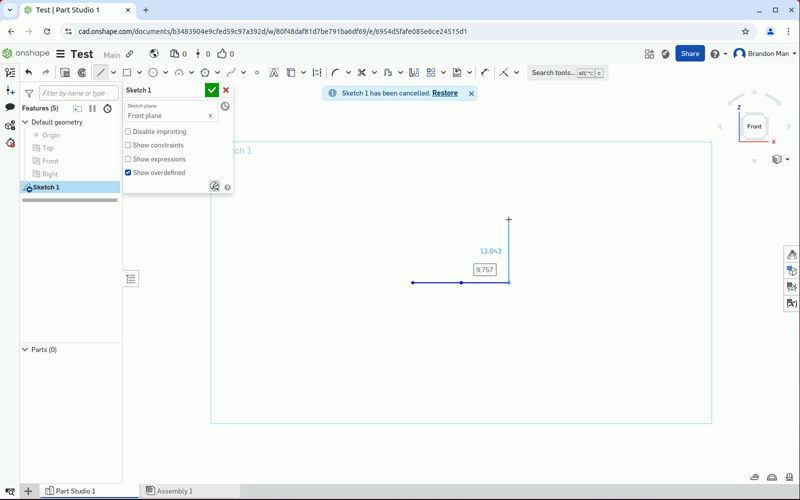
key_up(shift)
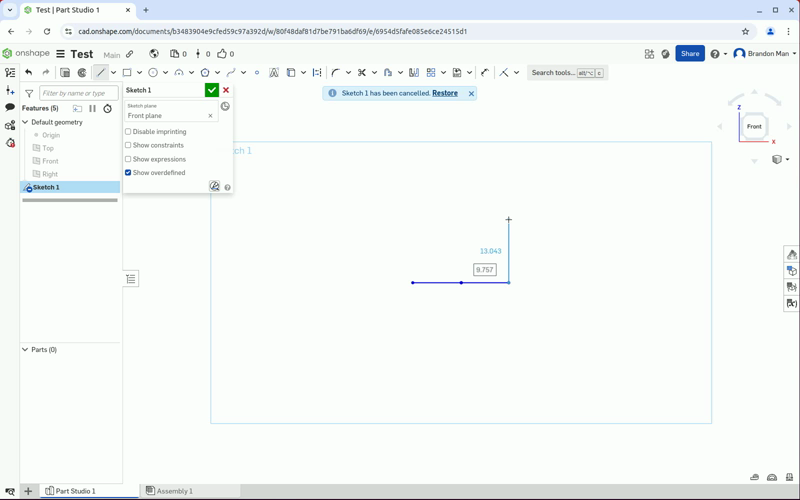
key(esc)
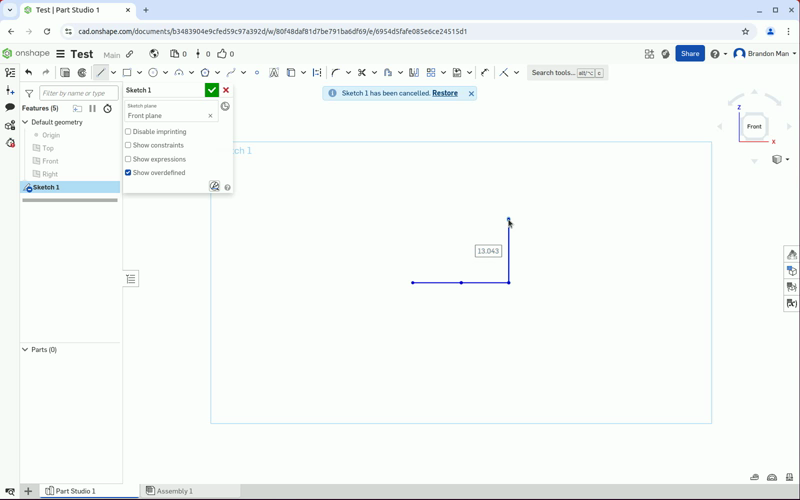
key(a)
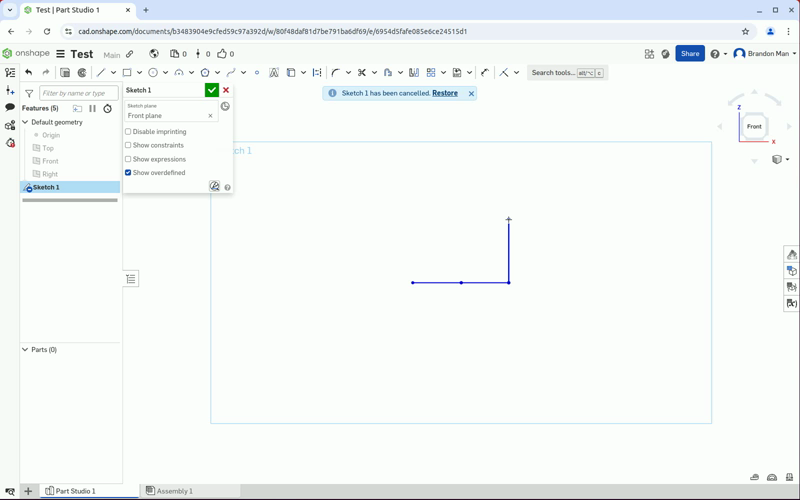
mouse_move(508, 219)
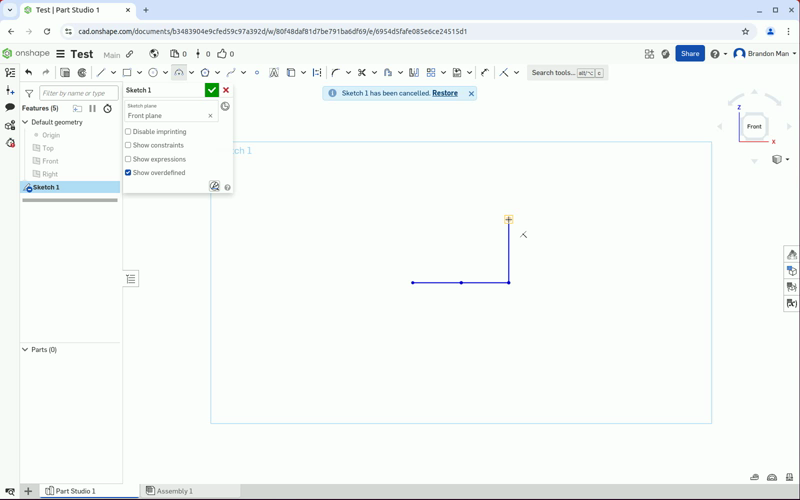
click(508, 219)
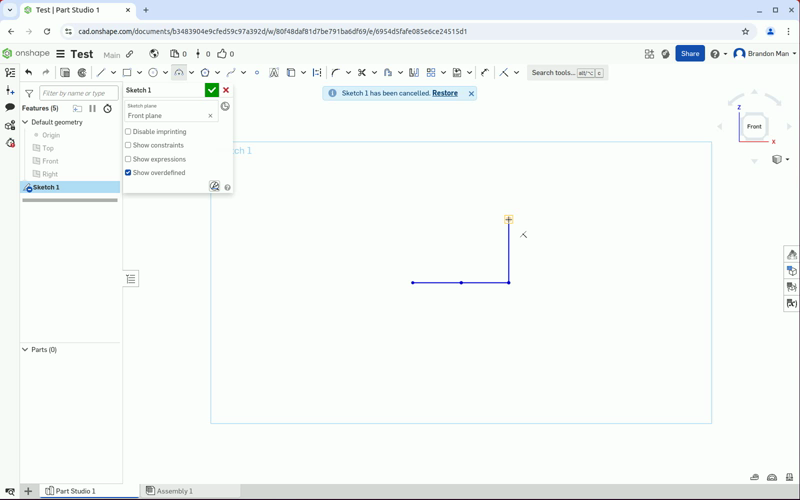
key_down(shift)
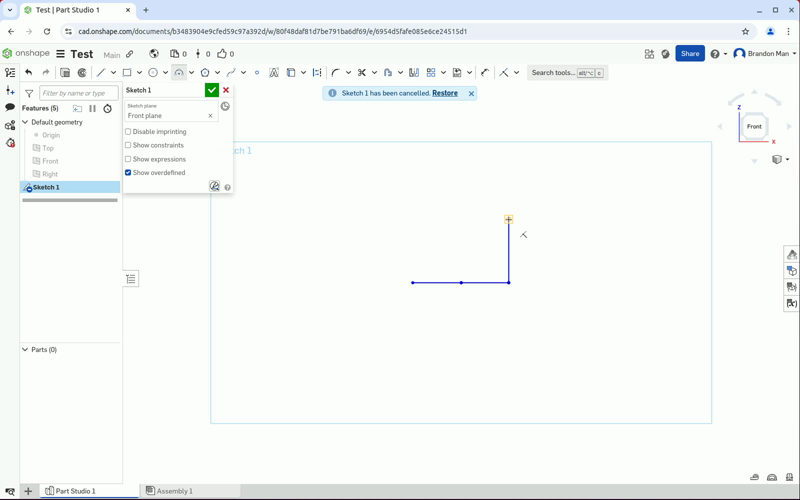
mouse_move(412, 219)
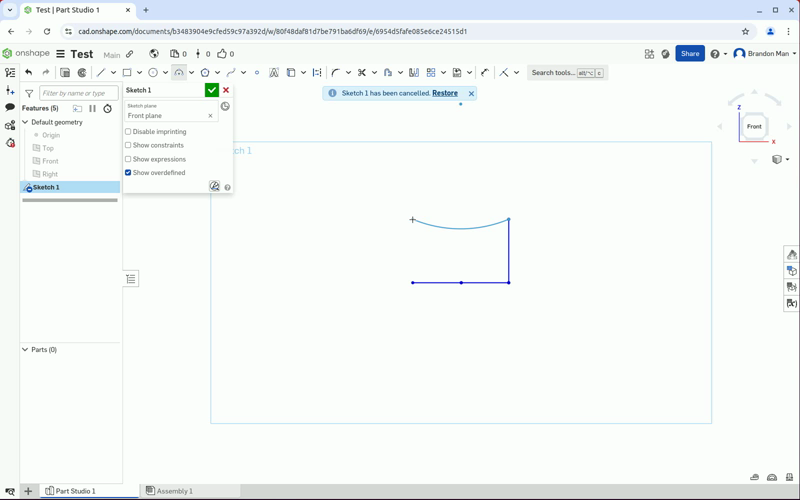
click(412, 219)
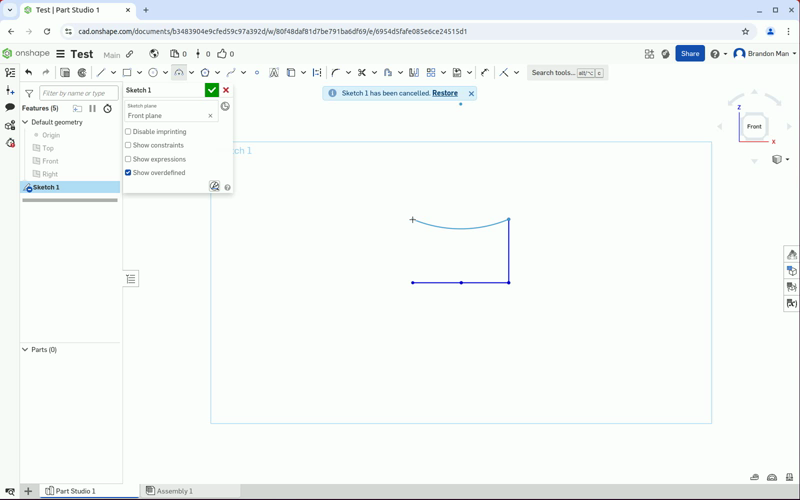
mouse_move(460, 170)
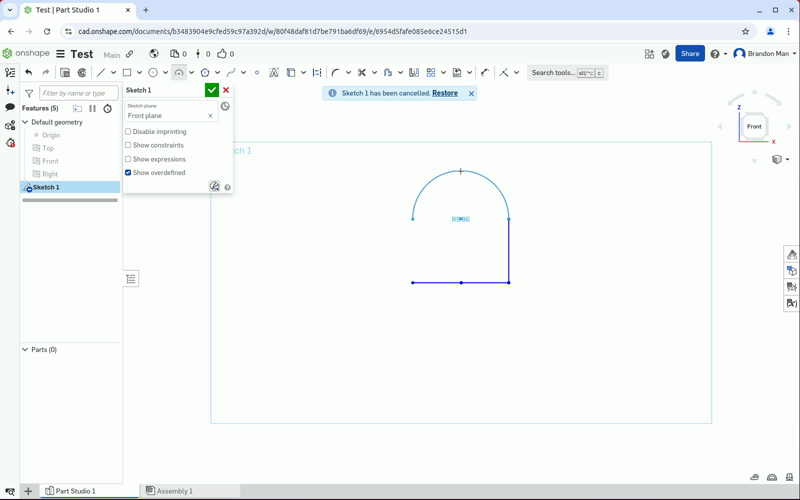
click(460, 170)
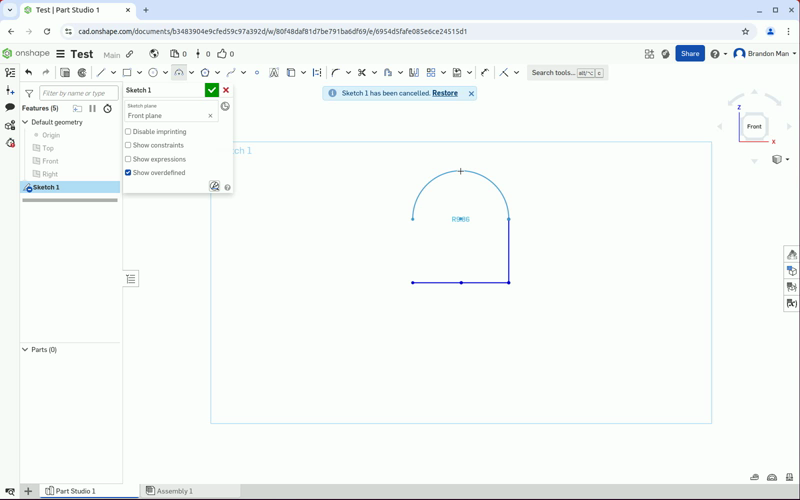
key_up(shift)
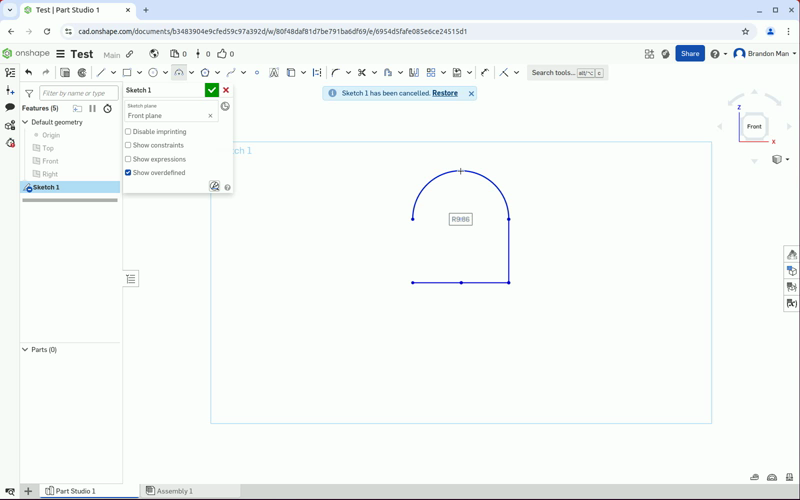
key(esc)
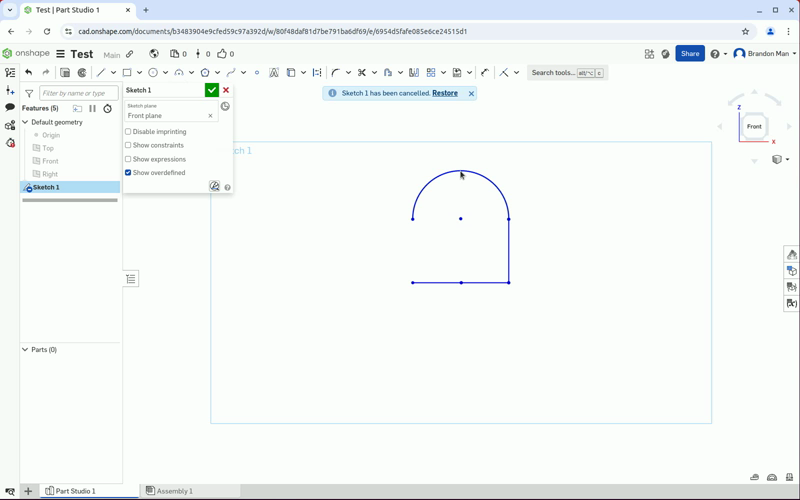
key(l)
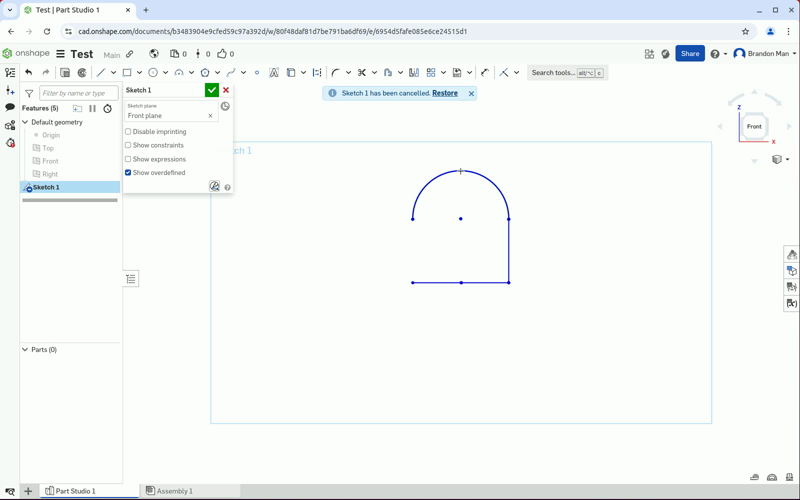
mouse_move(412, 219)
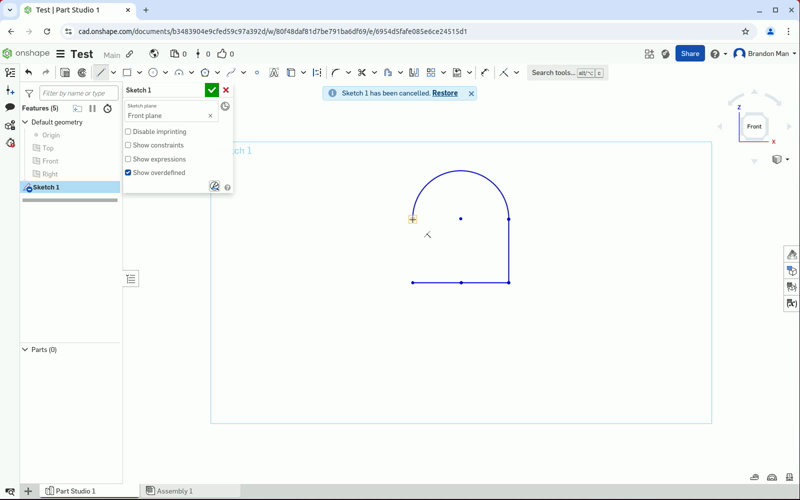
click(412, 219)
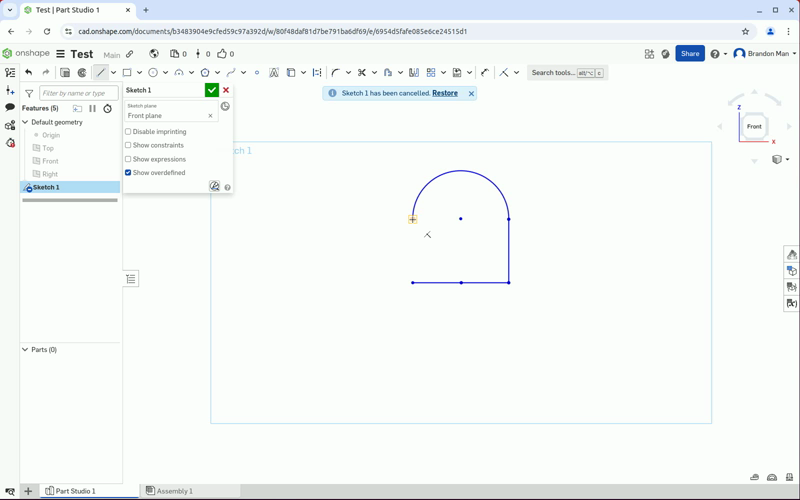
key_down(shift)
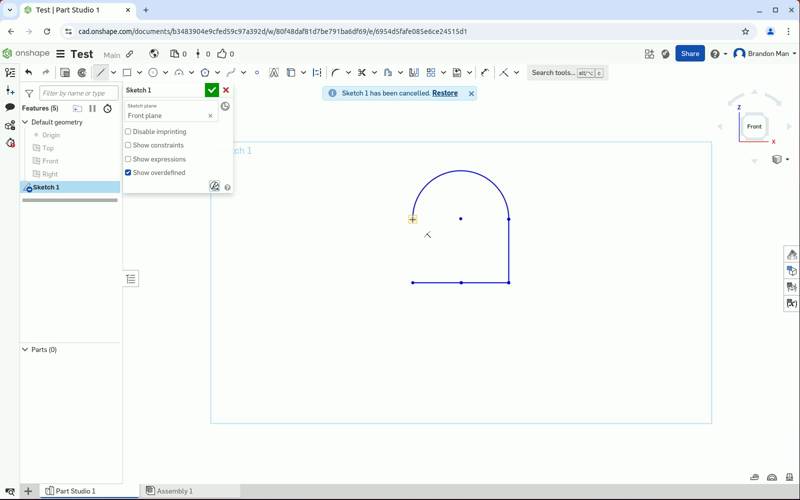
mouse_move(412, 282)
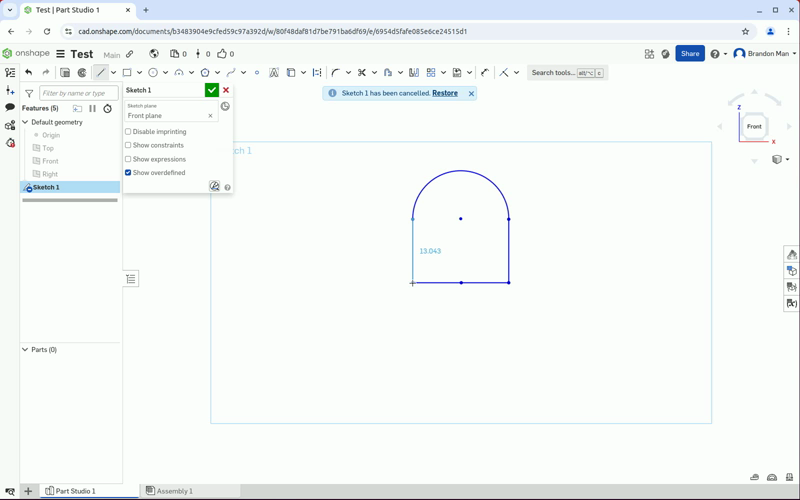
key_up(shift)
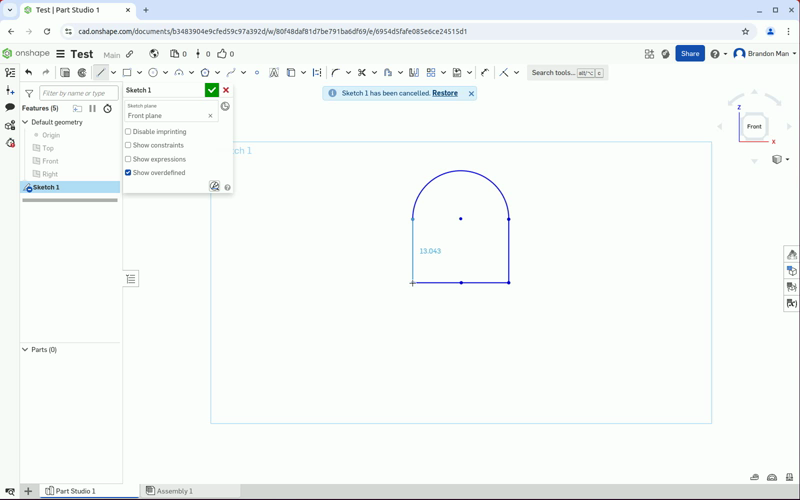
click(412, 282)
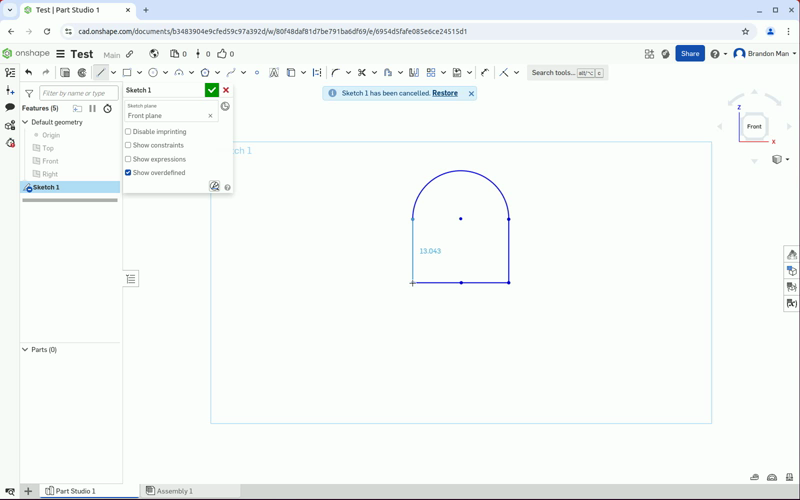
key(esc)
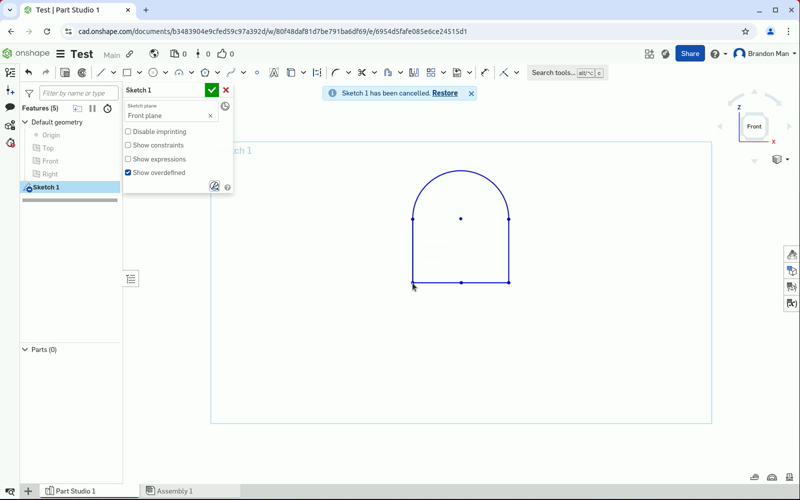
key(c)
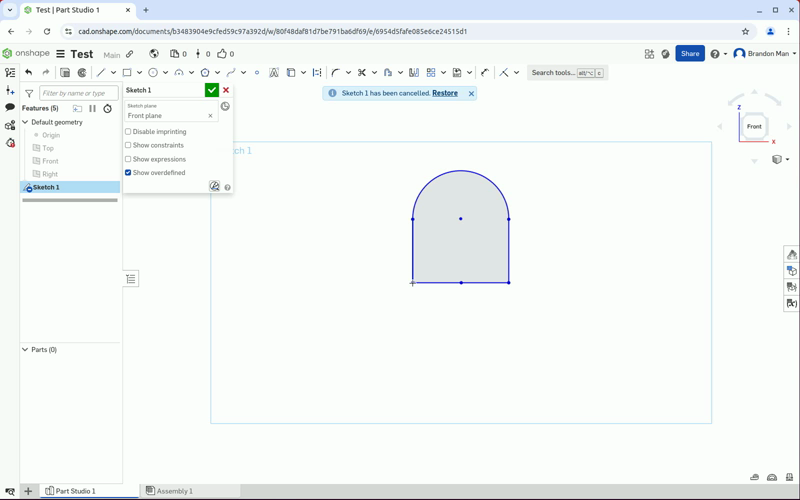
key_down(shift)
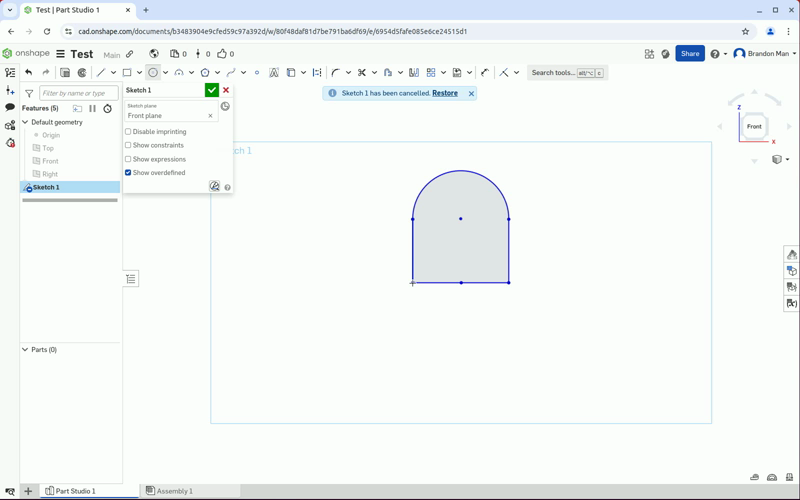
mouse_move(461, 219)
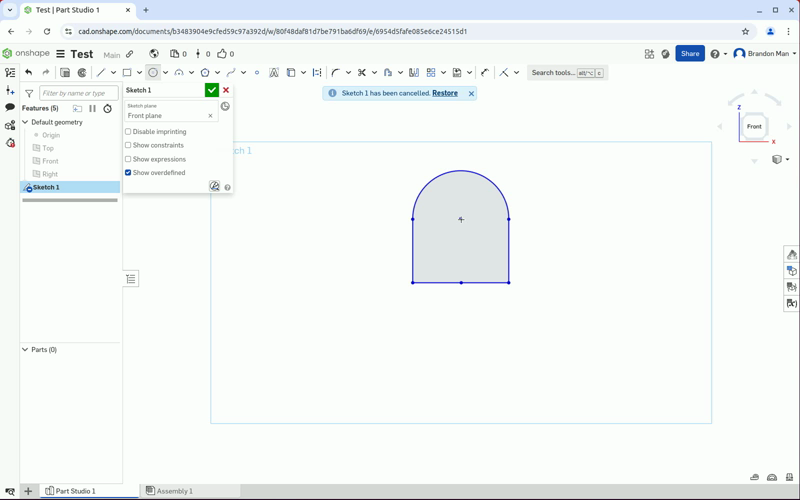
scroll(6)
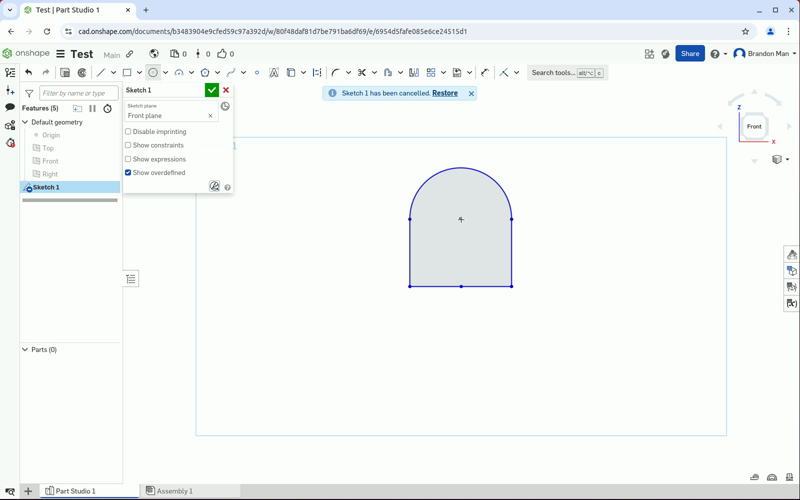
scroll(6)
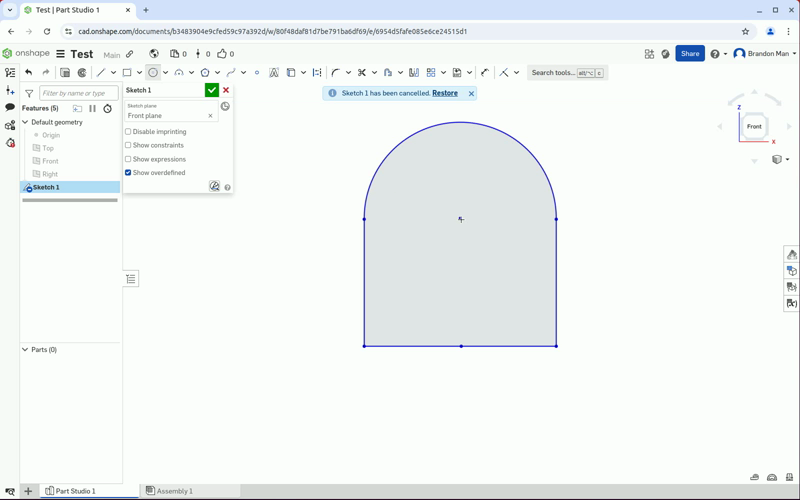
scroll(6)
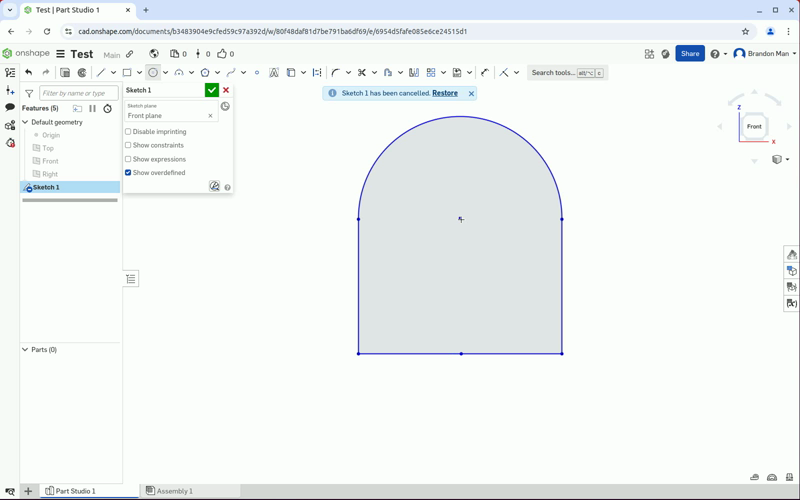
scroll(6)
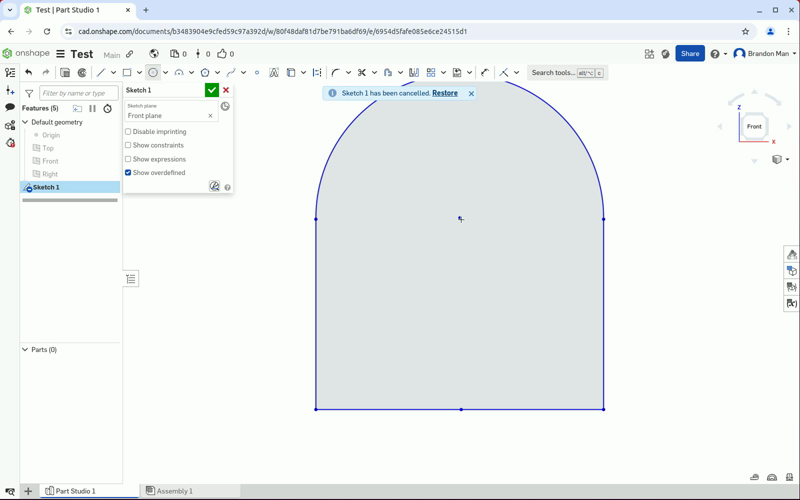
scroll(6)
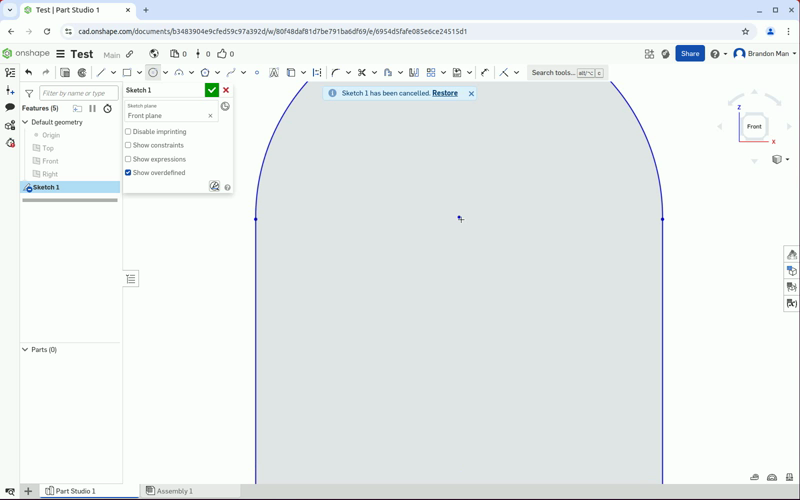
scroll(6)
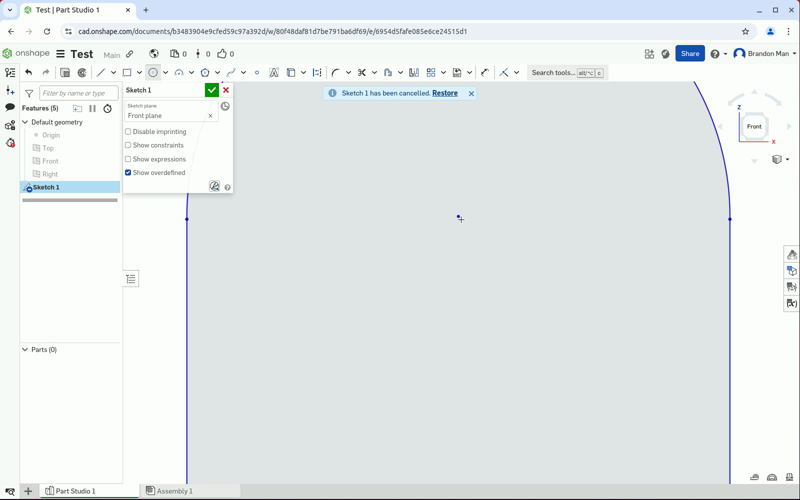
scroll(6)
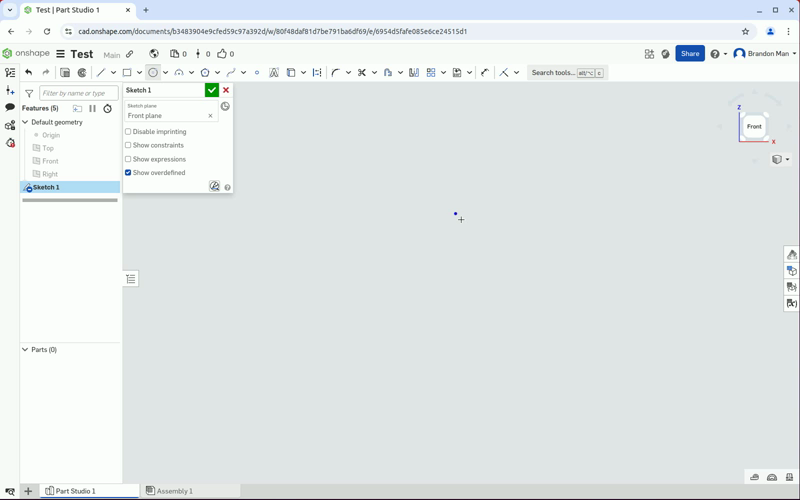
click(461, 219)
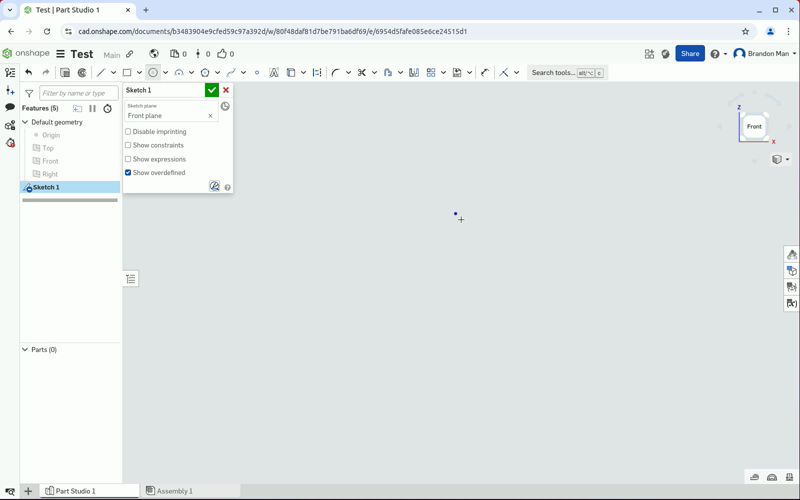
scroll(-6)
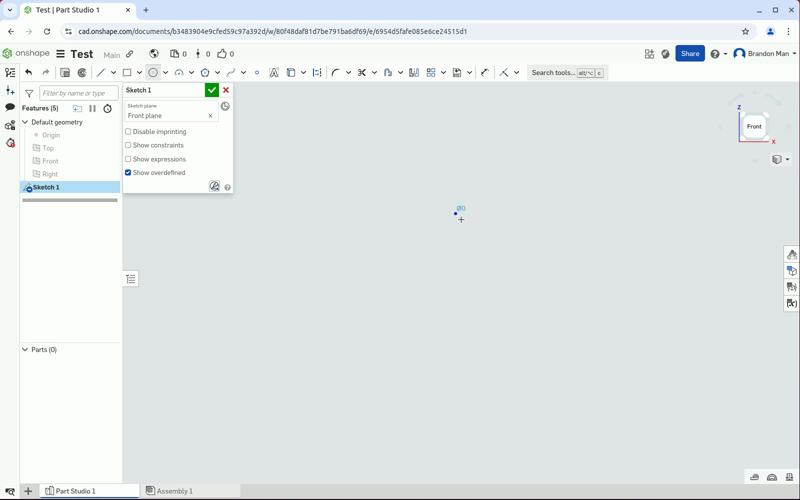
scroll(-6)
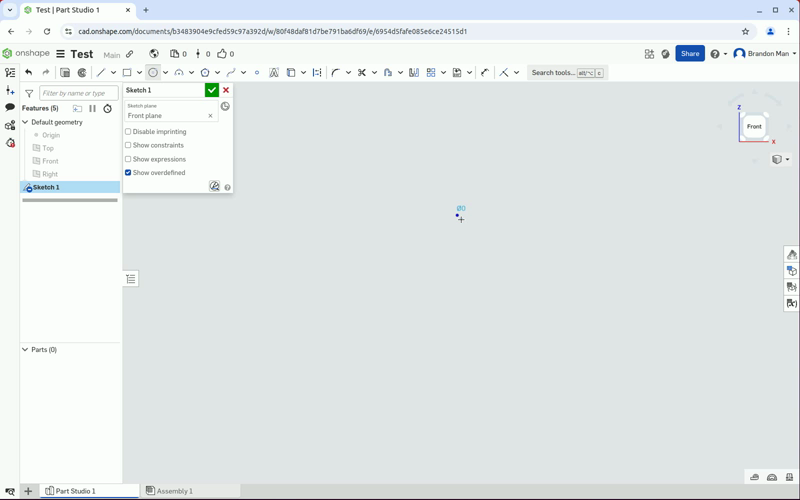
scroll(-6)
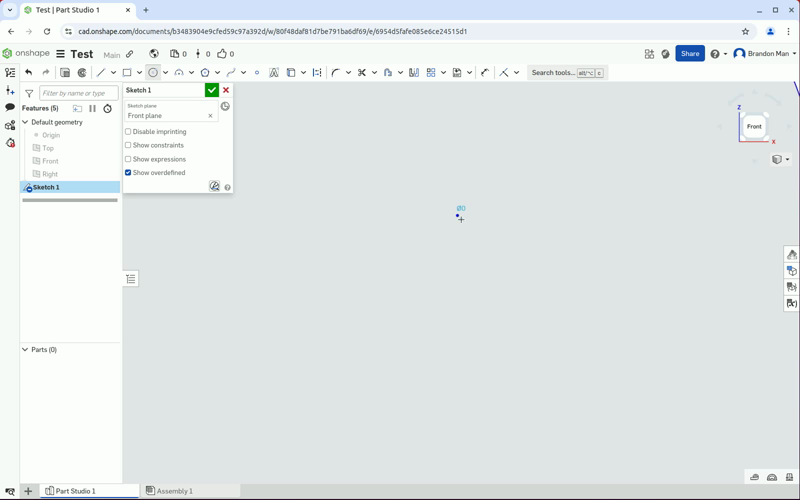
scroll(-6)
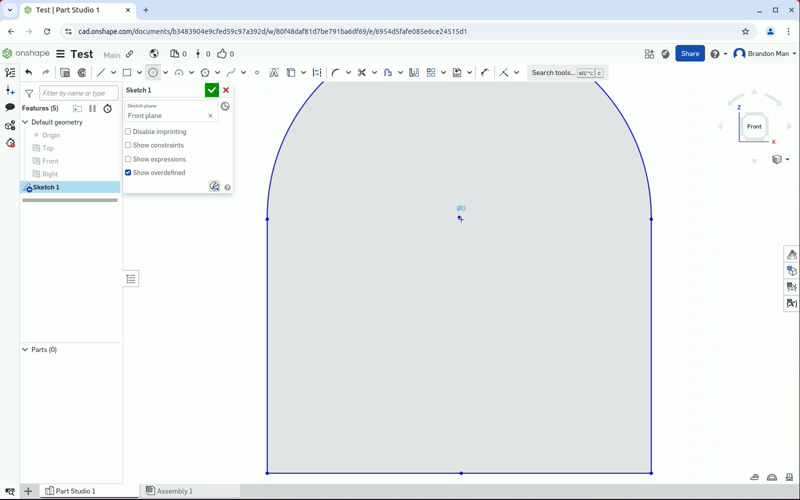
scroll(-6)
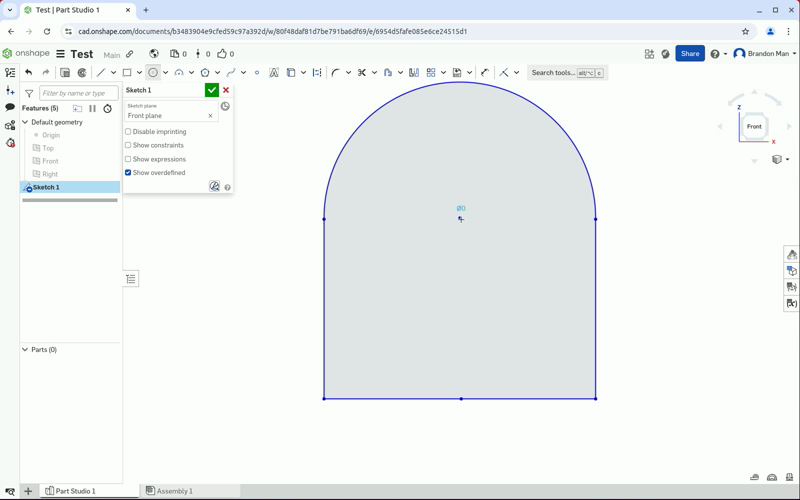
scroll(-6)
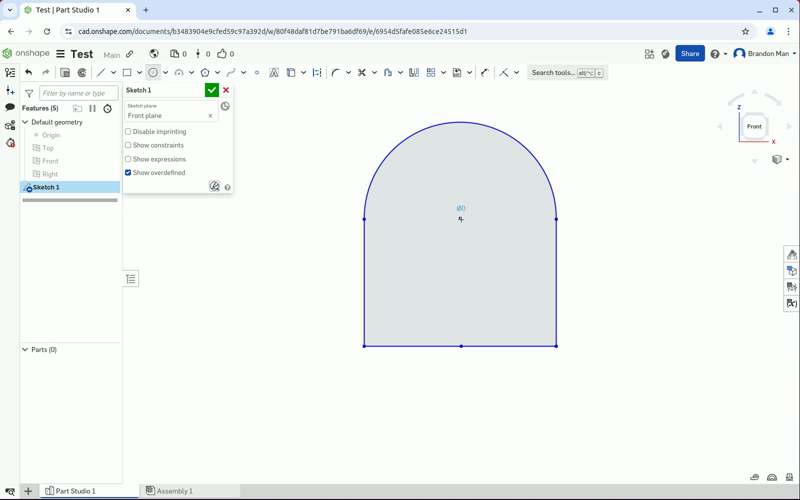
scroll(-6)
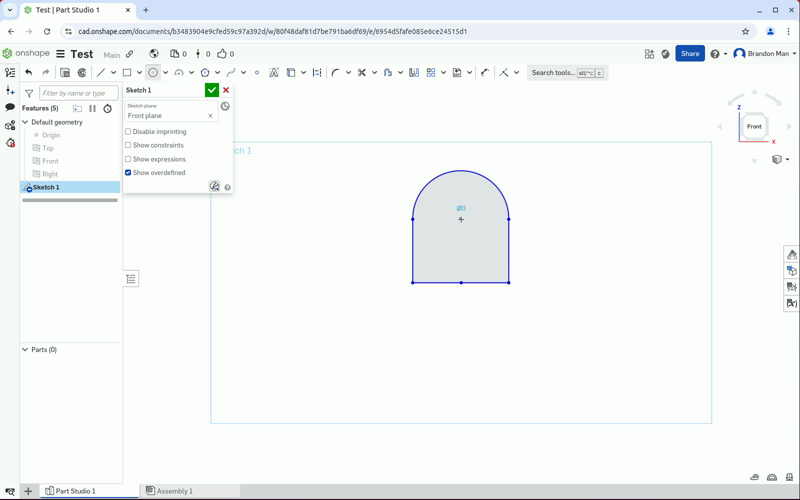
key_up(shift)
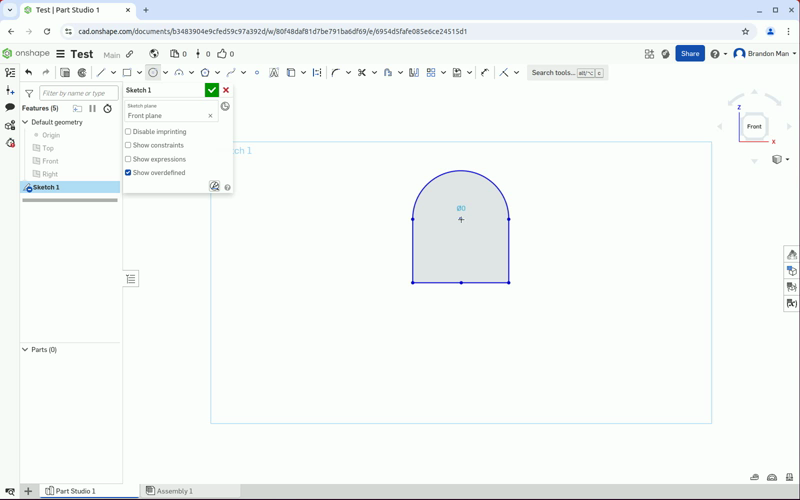
mouse_move(493, 219)
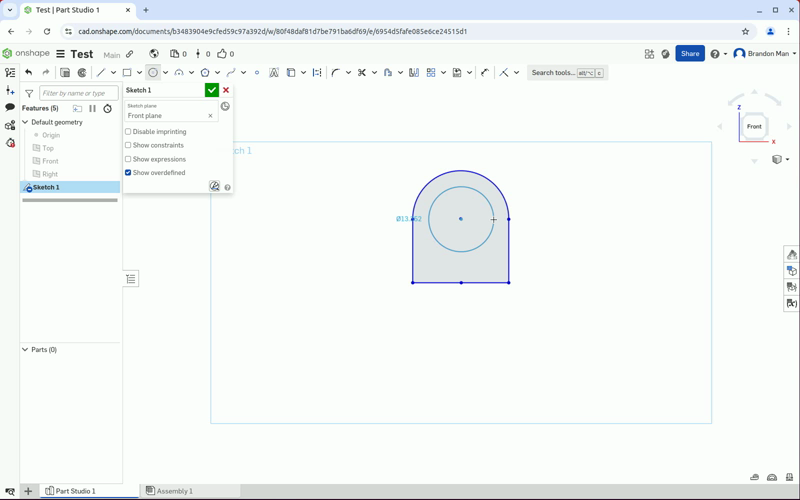
click(493, 219)
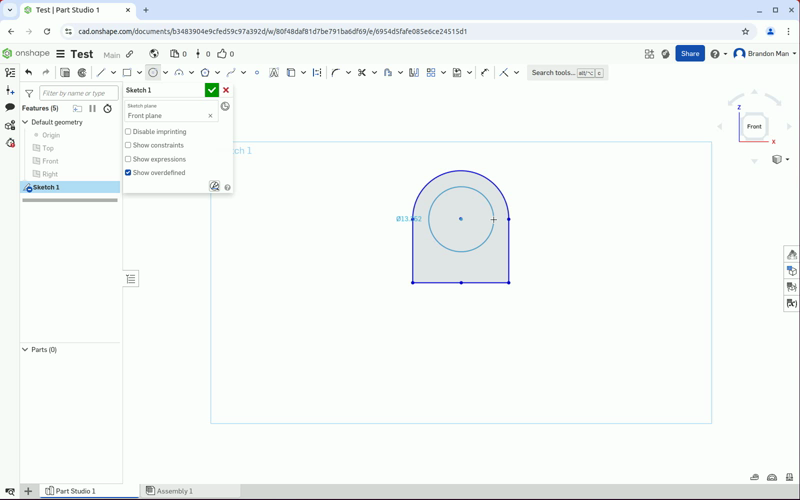
key(esc)
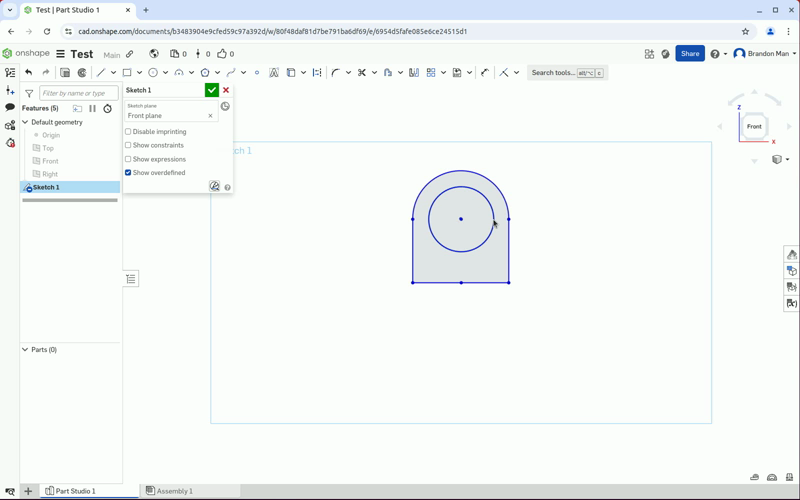
mouse_move(458, 273)
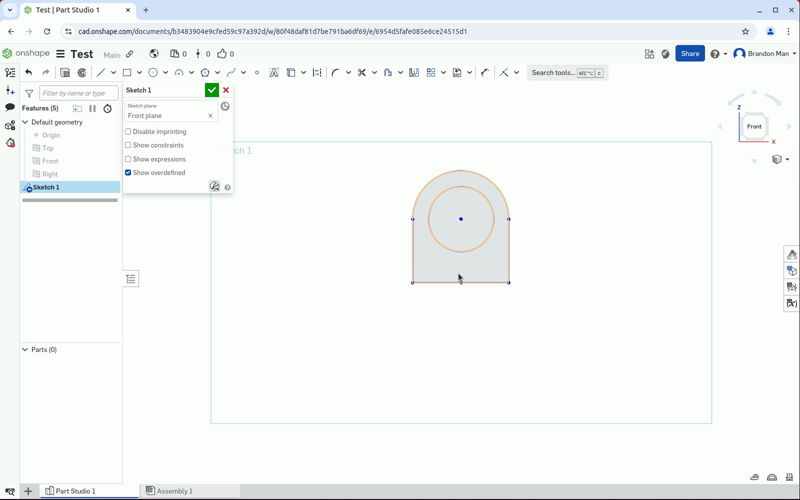
click(458, 273)
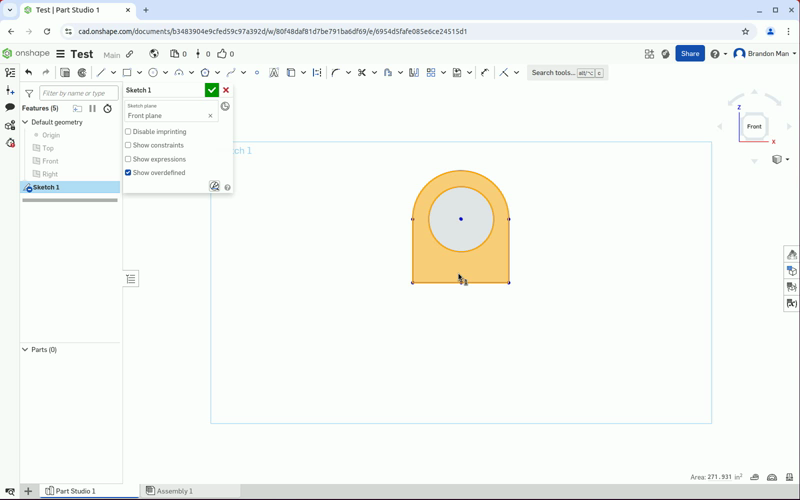
mouse_move(73, 352)
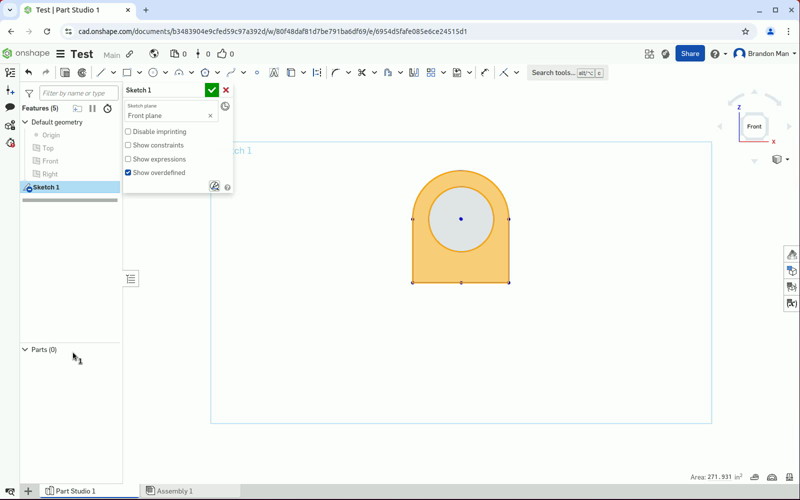
key(shift+y)
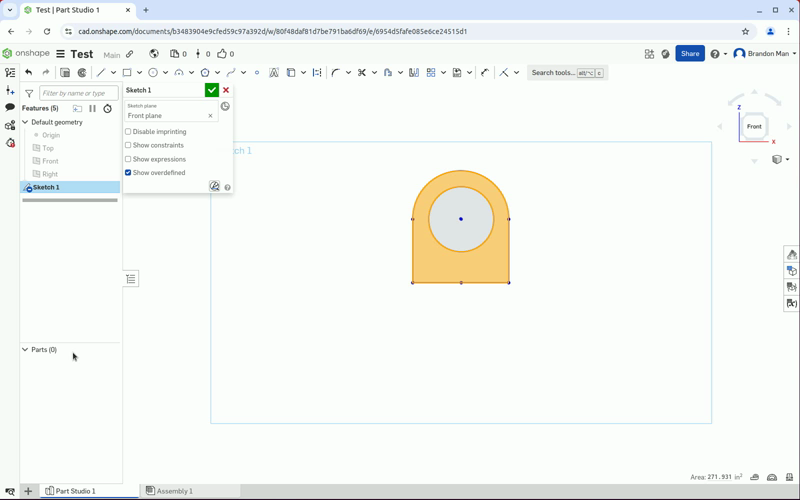
key(shift+e)
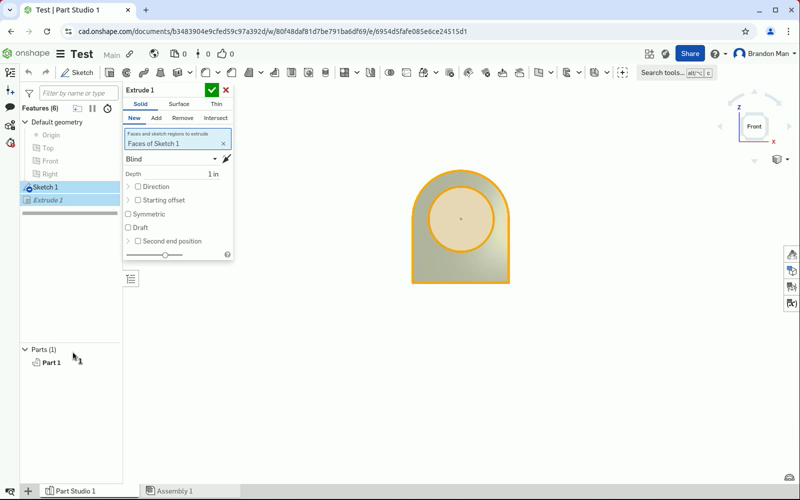
mouse_move(143, 106)
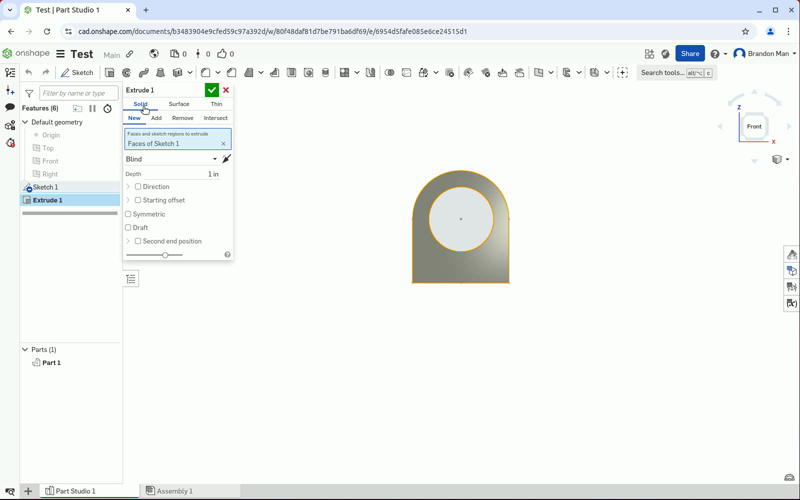
click(143, 106)
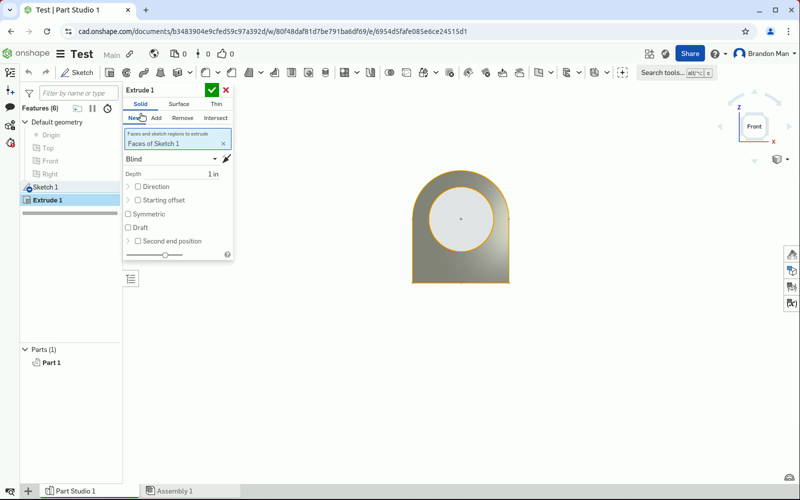
mouse_move(137, 120)
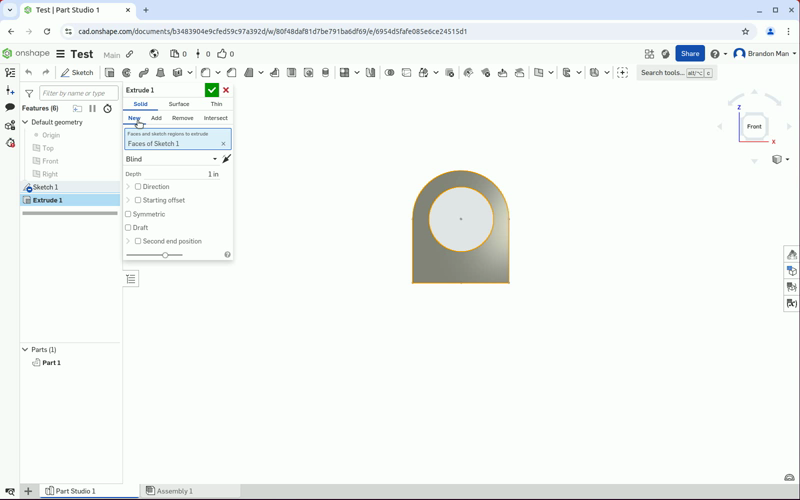
click(137, 120)
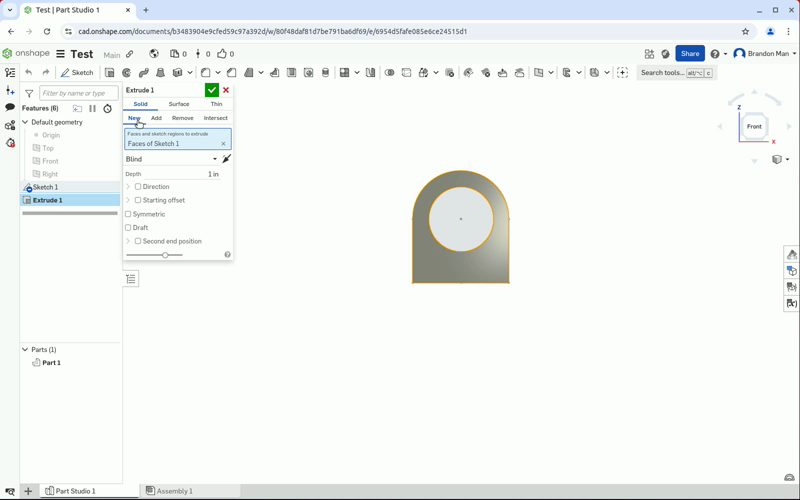
key(tab, 4)
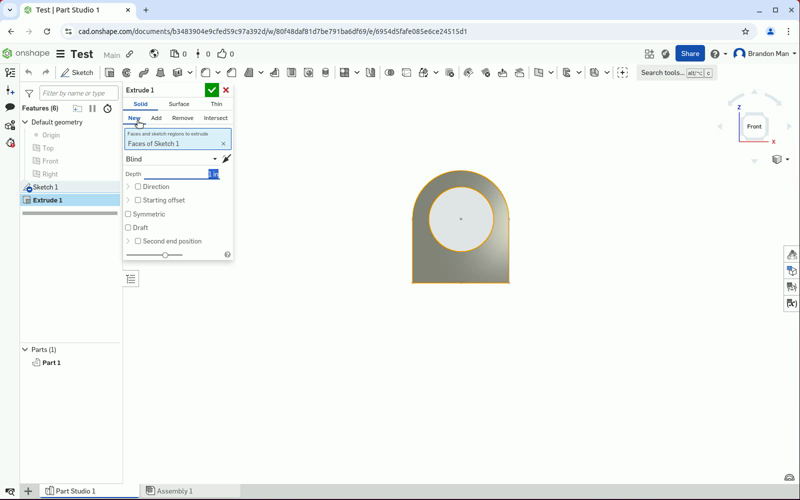
text(12.998)
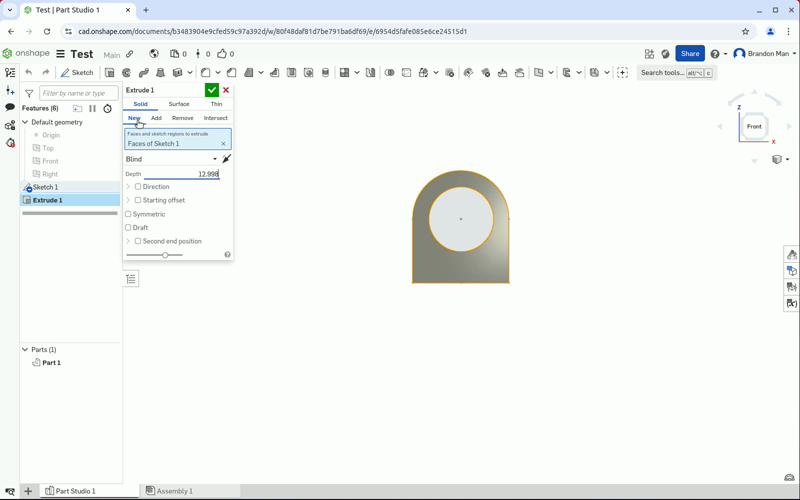
key(tab, 3)
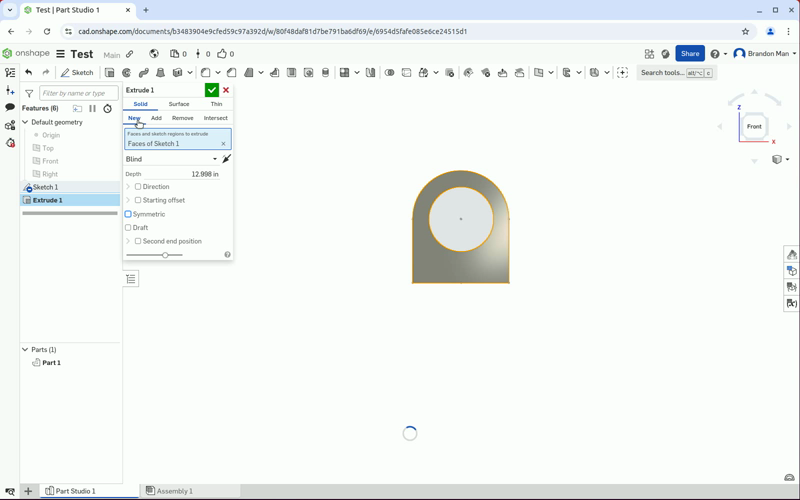
key(space)
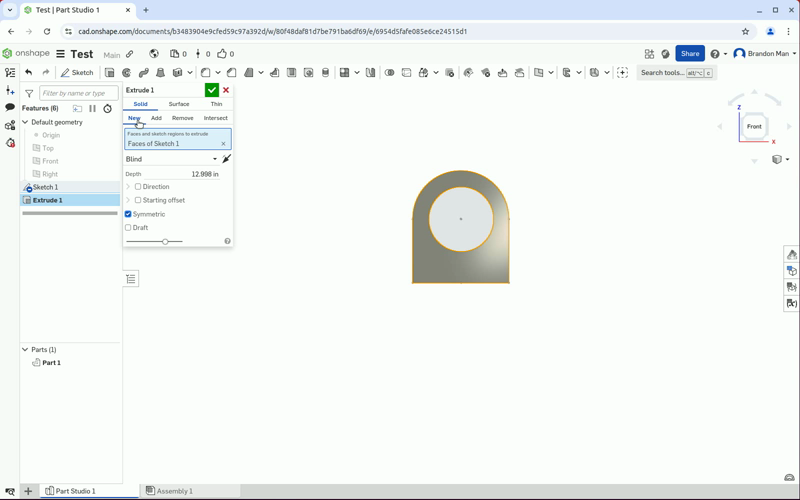
key(enter)
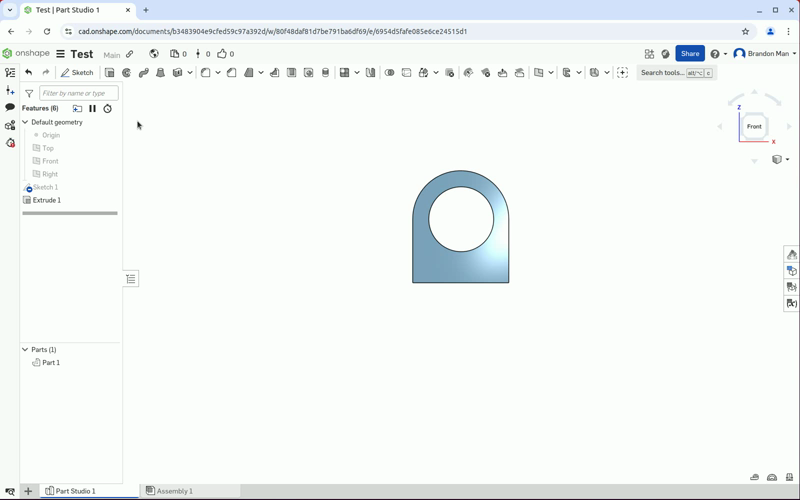
key(shift+h)
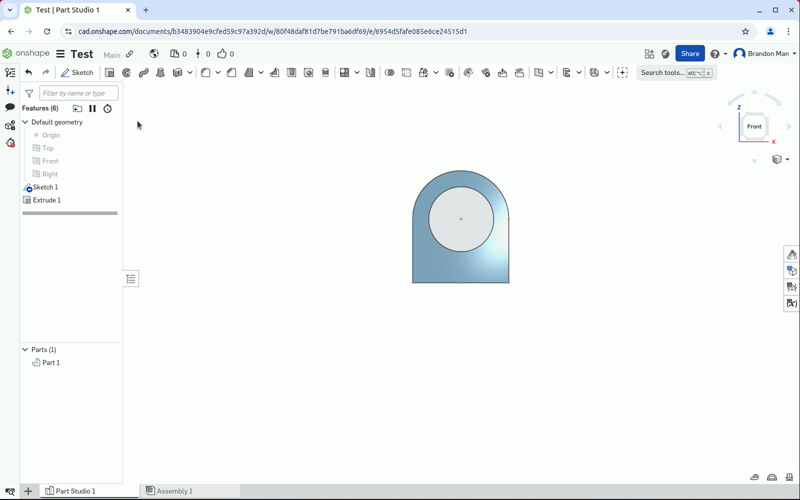
key(shift+h)
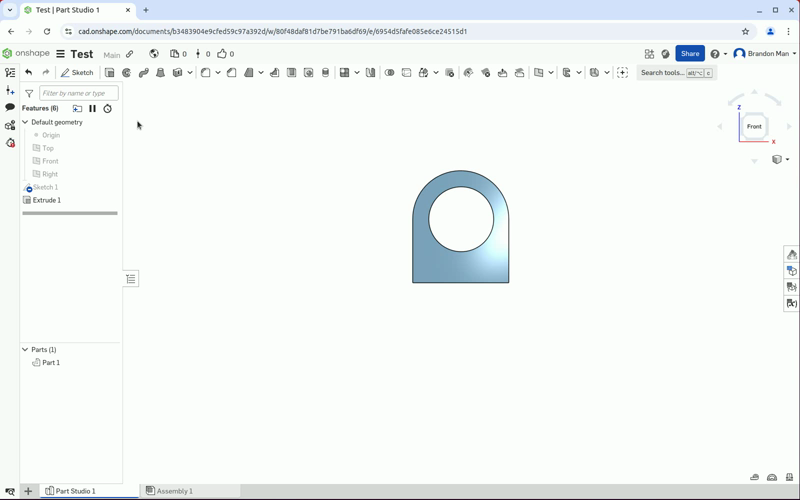
mouse_move(73, 189)
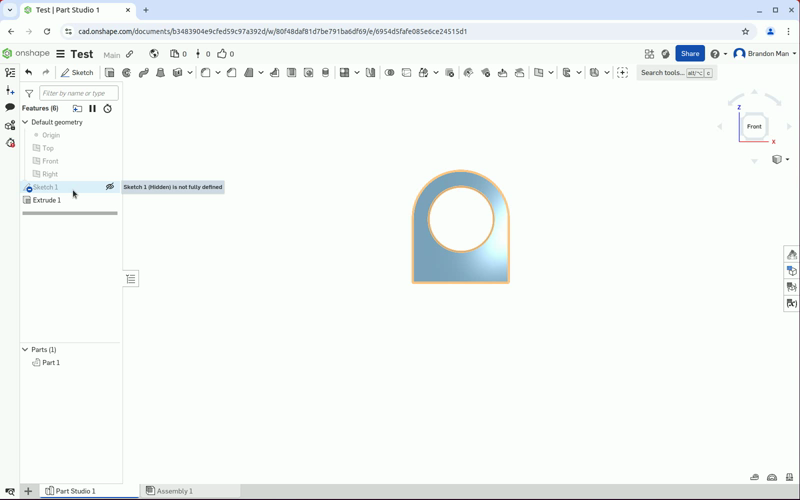
click(73, 189)
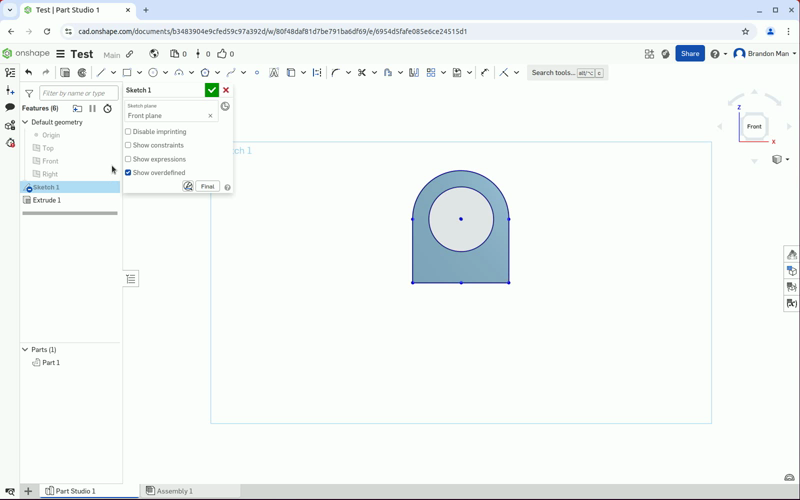
mouse_move(229, 92)
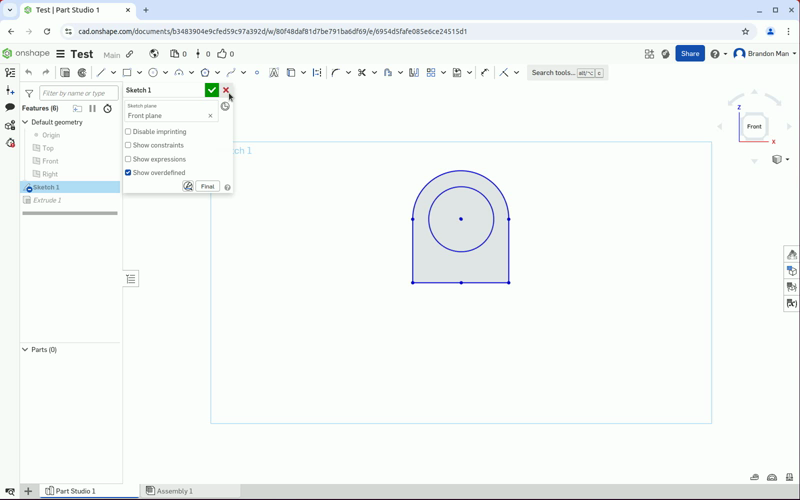
click(229, 92)
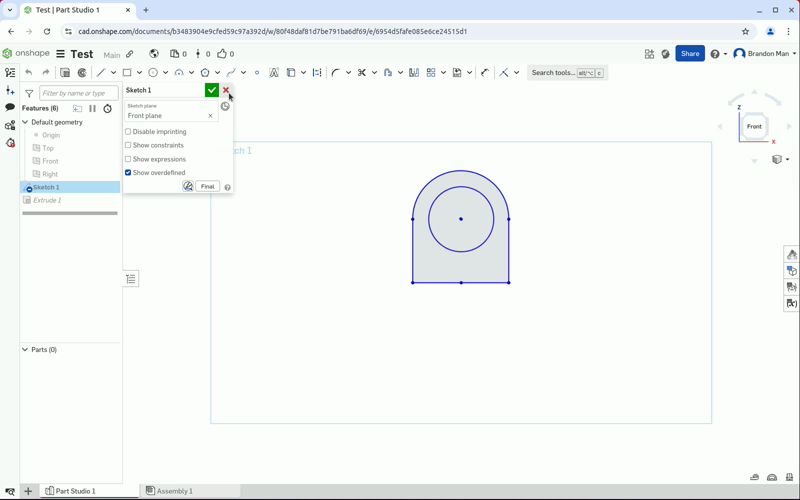
key(shift+s)
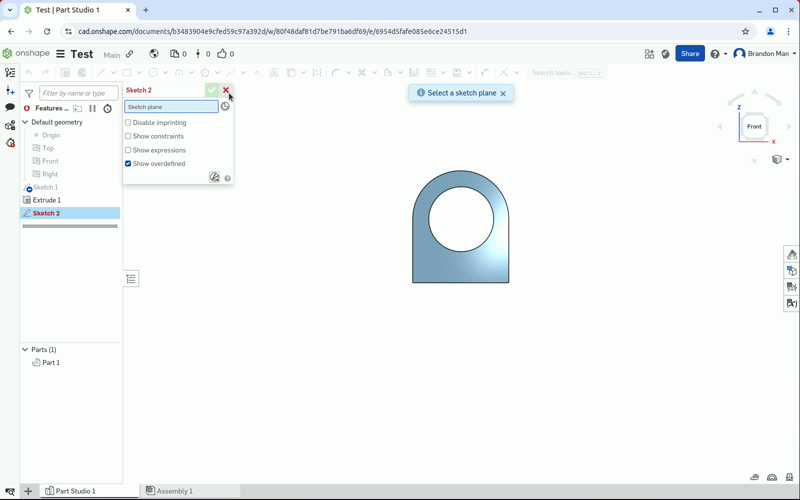
mouse_move(73, 163)
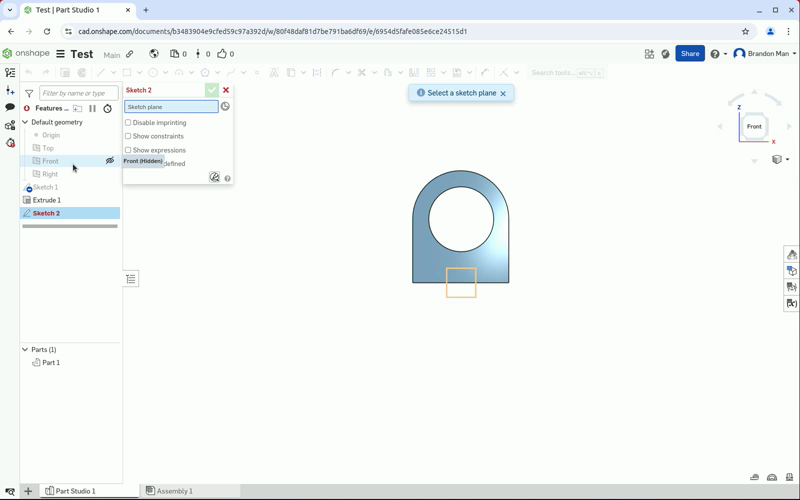
click(73, 163)
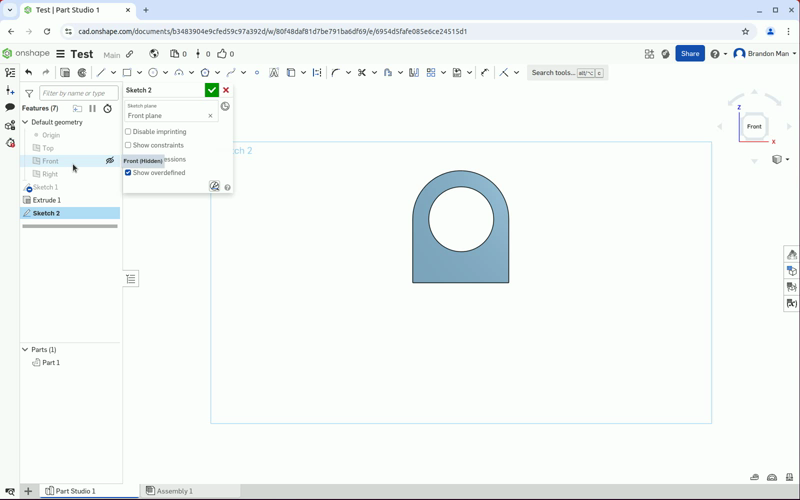
mouse_move(73, 352)
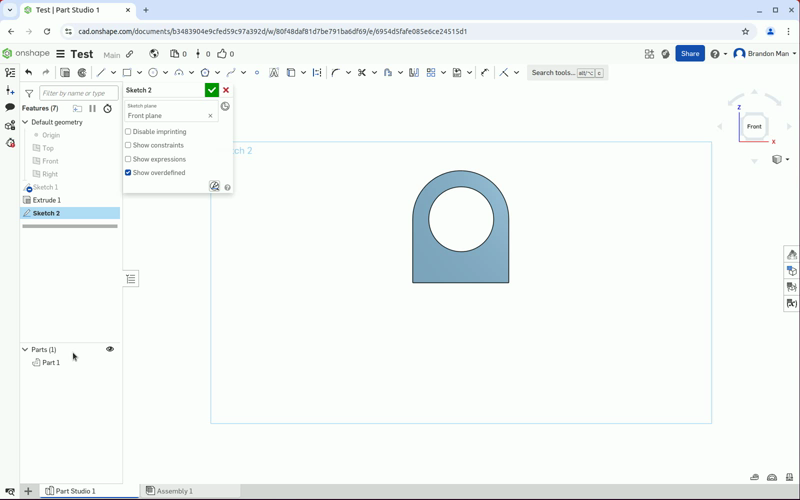
key(y)
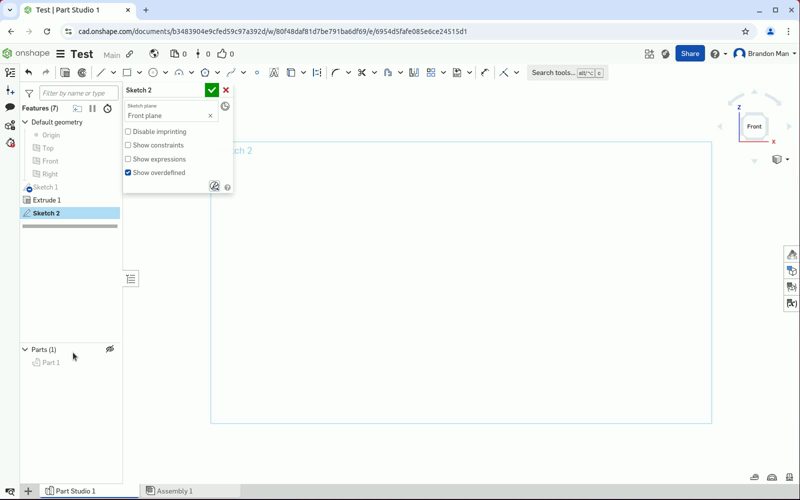
key(l)
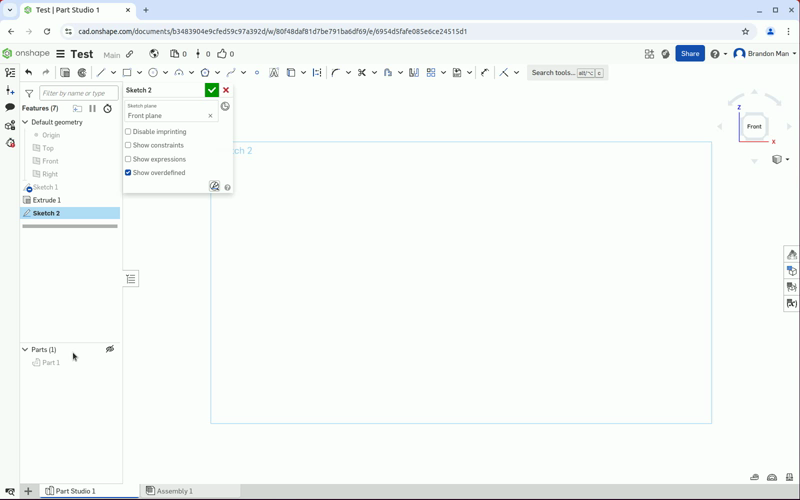
key_down(shift)
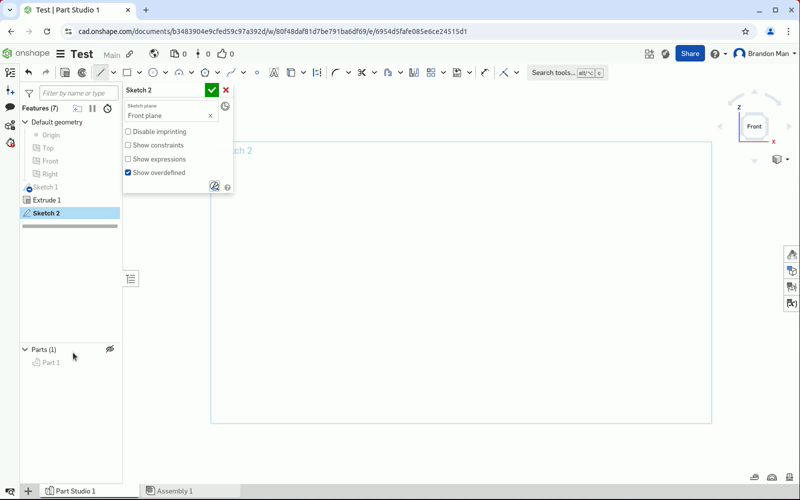
mouse_move(412, 282)
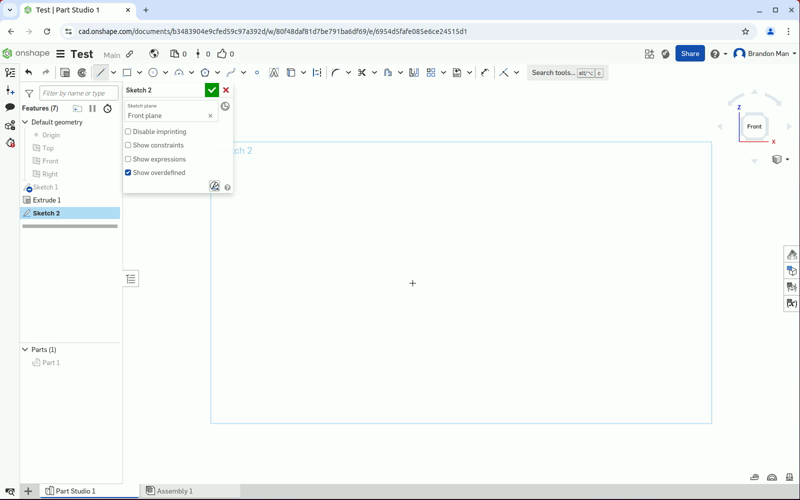
click(412, 282)
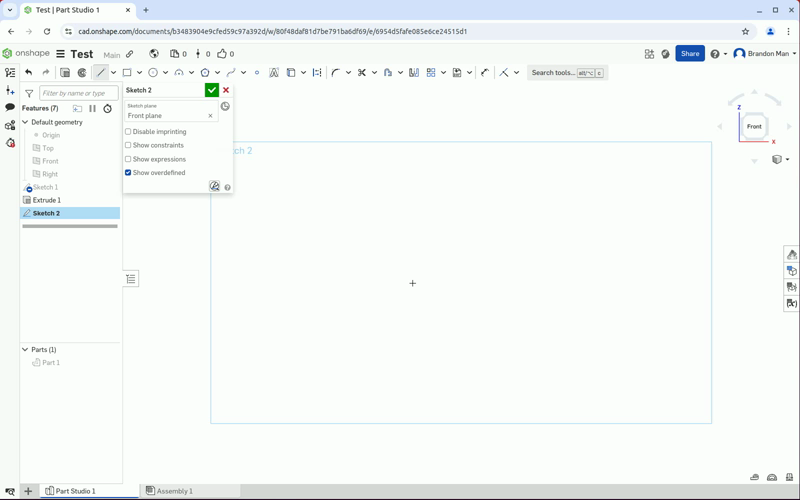
key_up(shift)
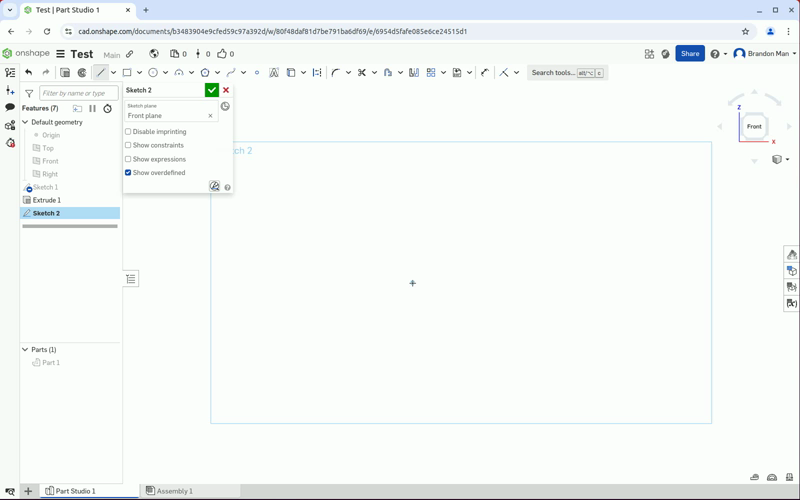
key_down(shift)
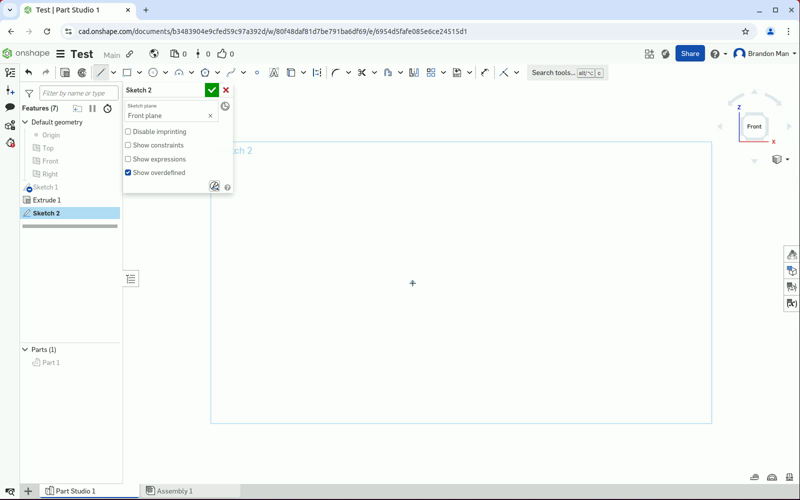
mouse_move(442, 282)
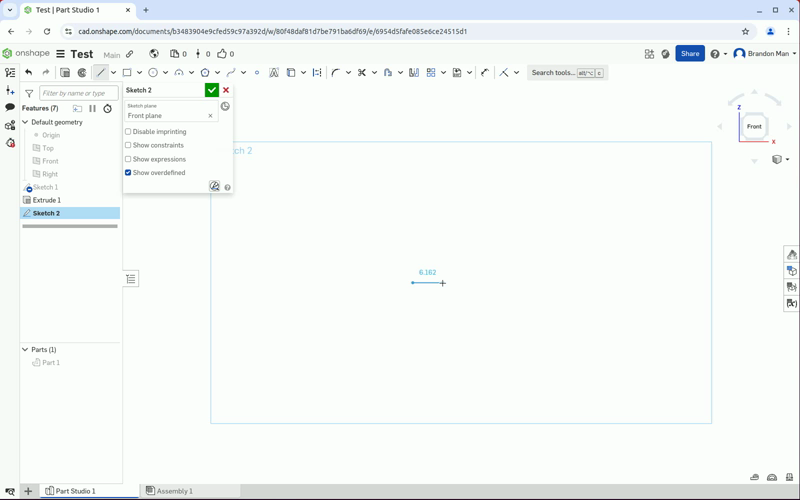
mouse_move(461, 282)
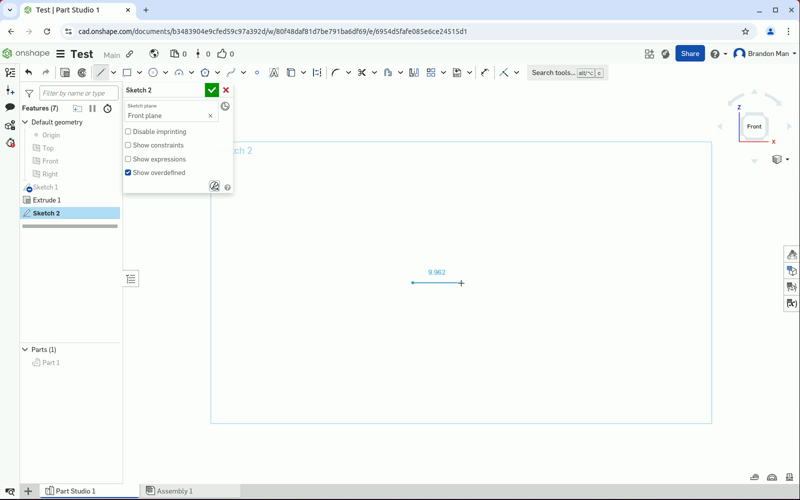
click(461, 282)
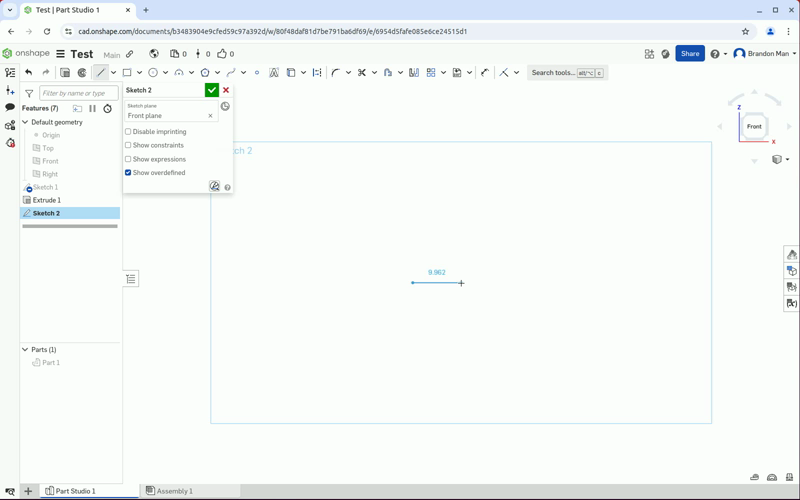
key_up(shift)
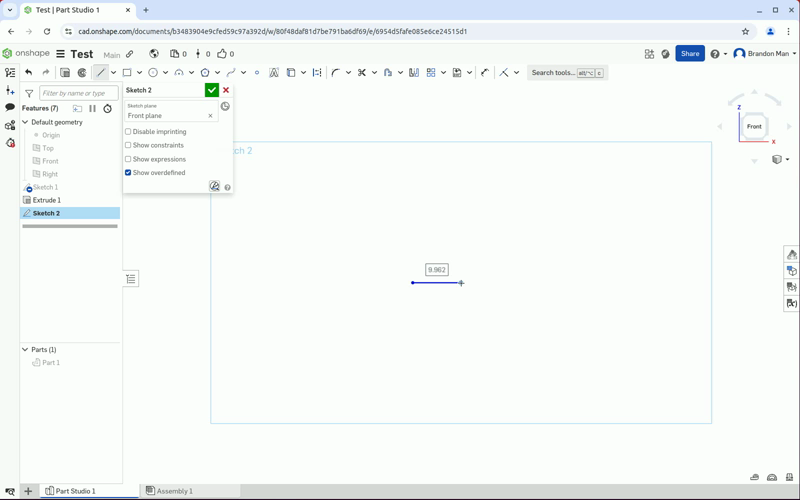
key_down(shift)
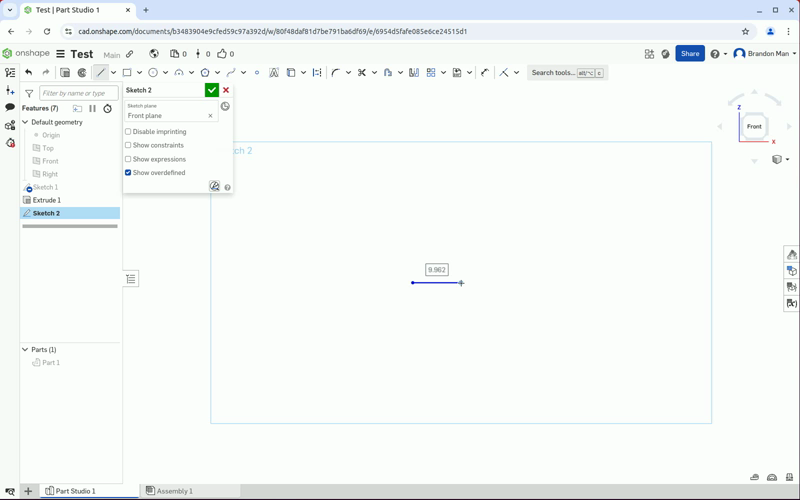
mouse_move(491, 282)
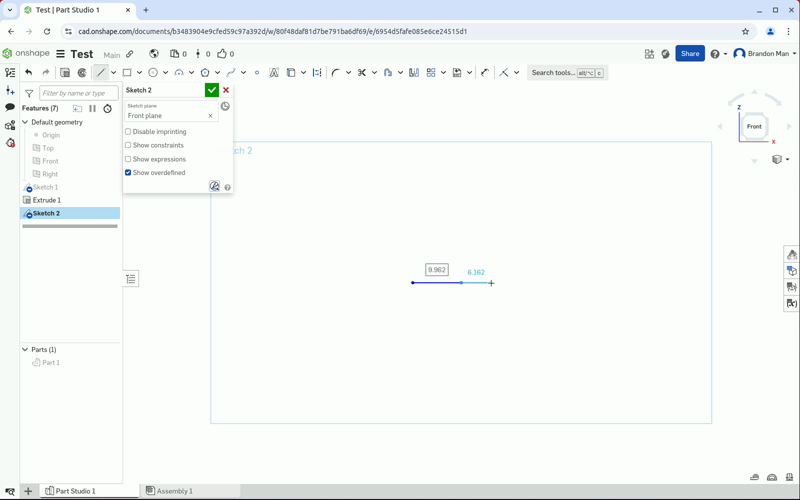
mouse_move(508, 282)
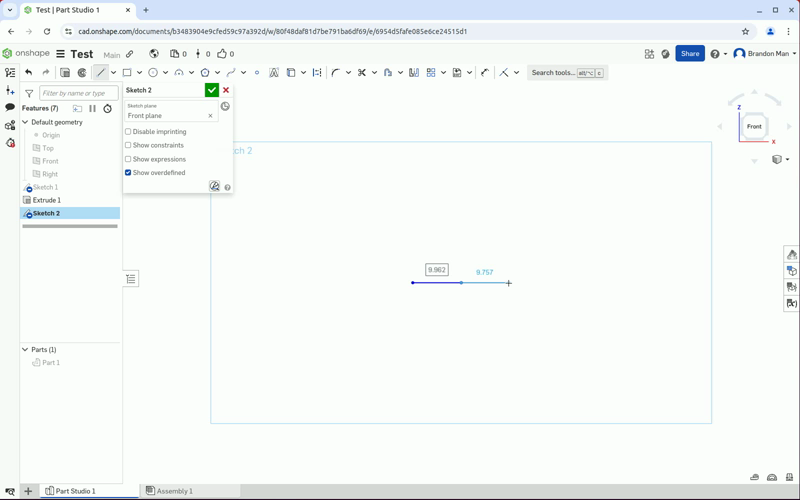
click(508, 282)
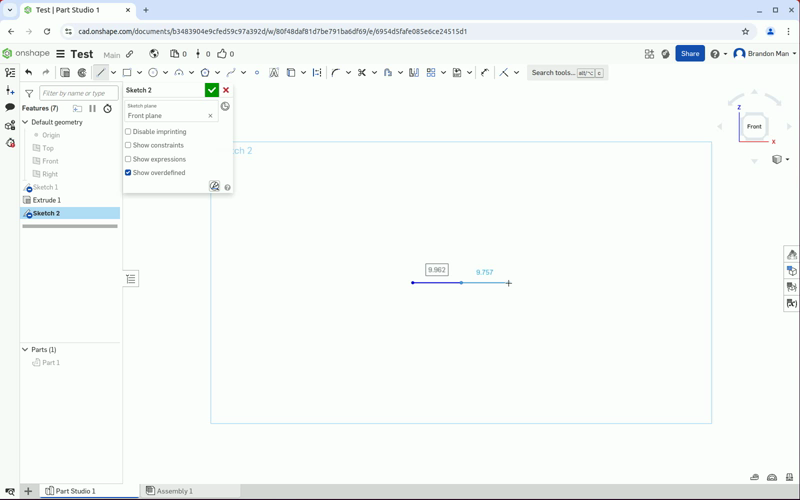
key_up(shift)
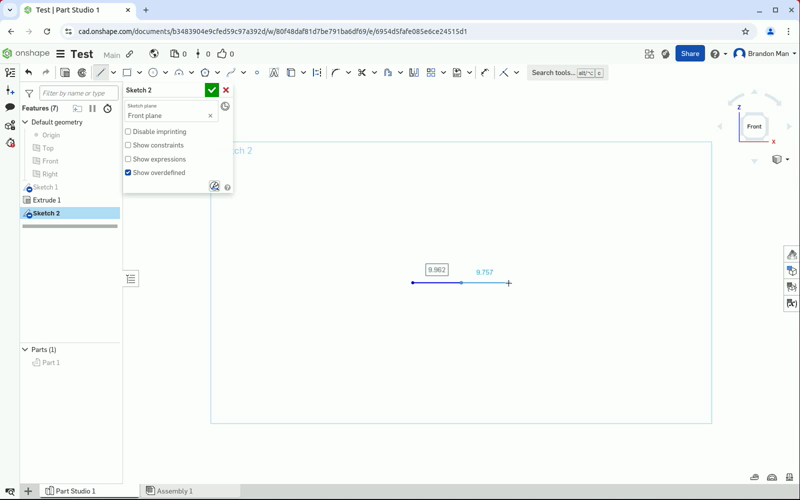
key_down(shift)
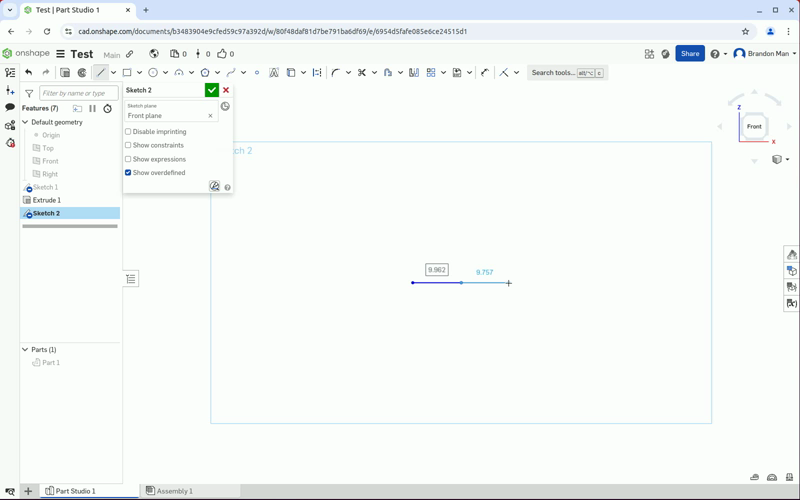
mouse_move(508, 219)
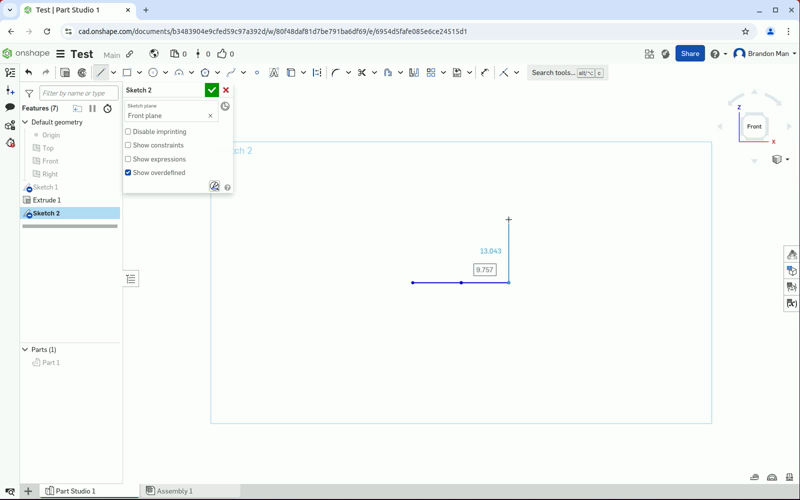
click(508, 219)
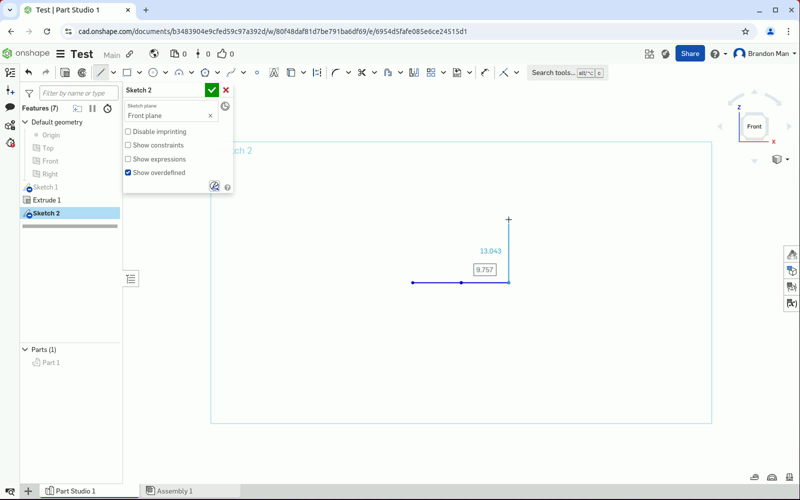
key_up(shift)
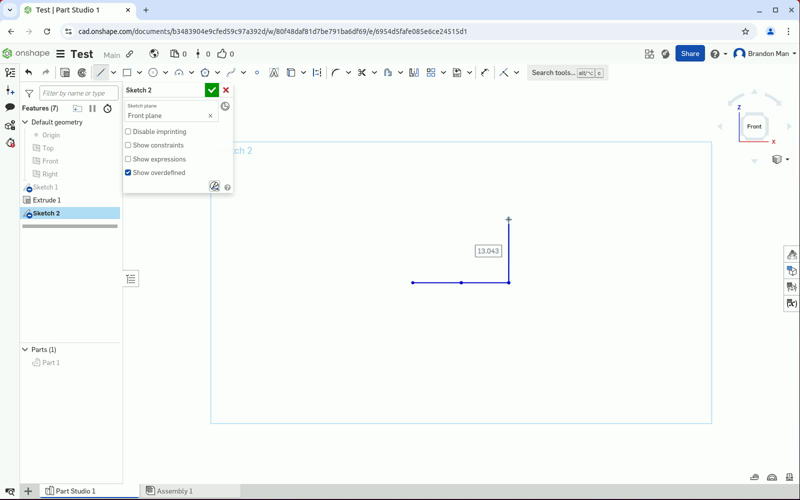
key(esc)
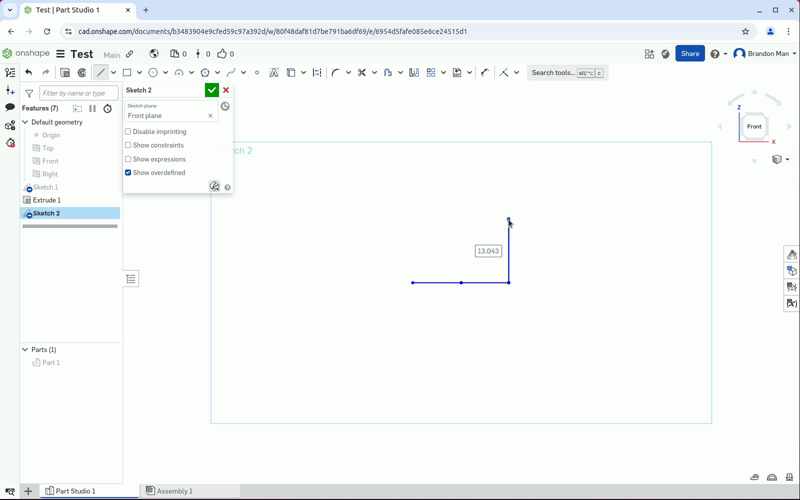
key(a)
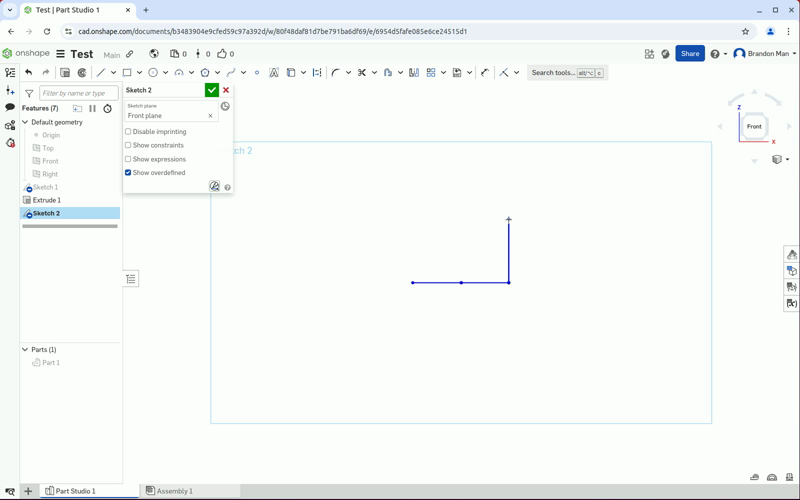
mouse_move(508, 219)
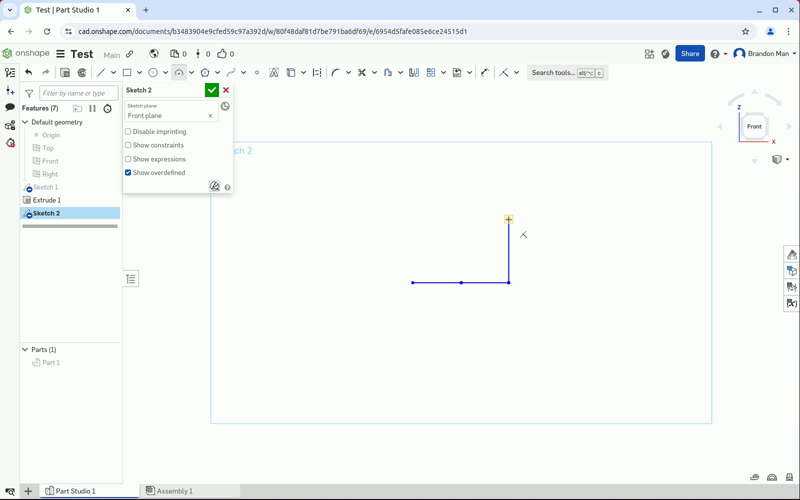
click(508, 219)
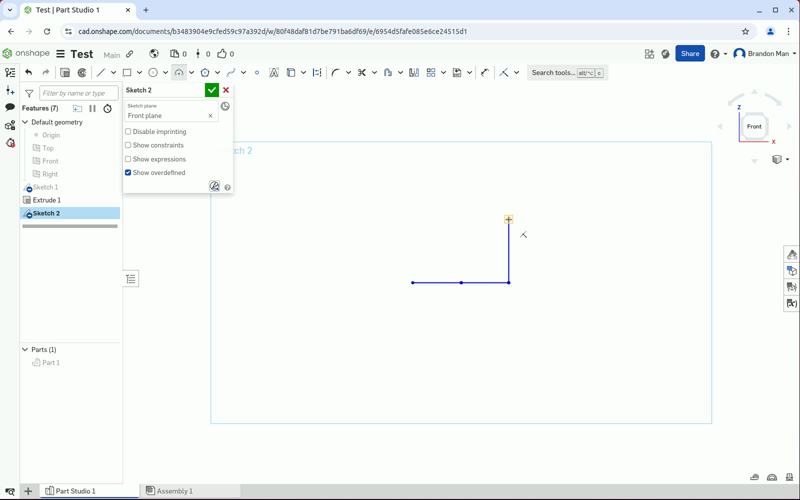
key_down(shift)
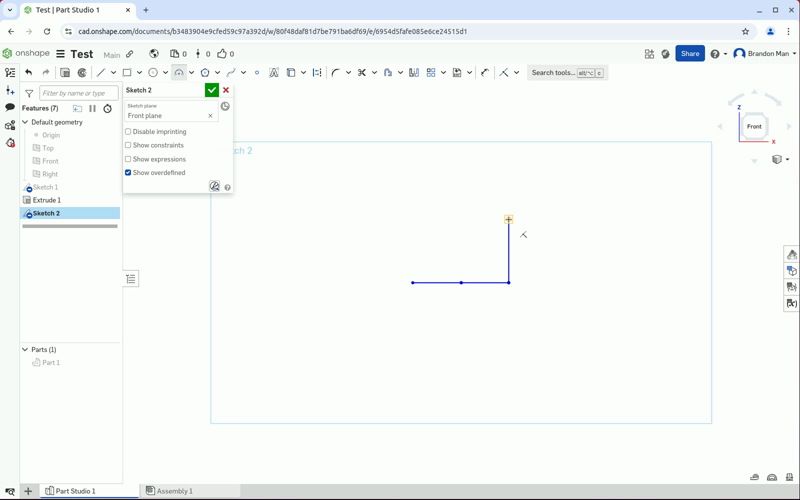
mouse_move(412, 219)
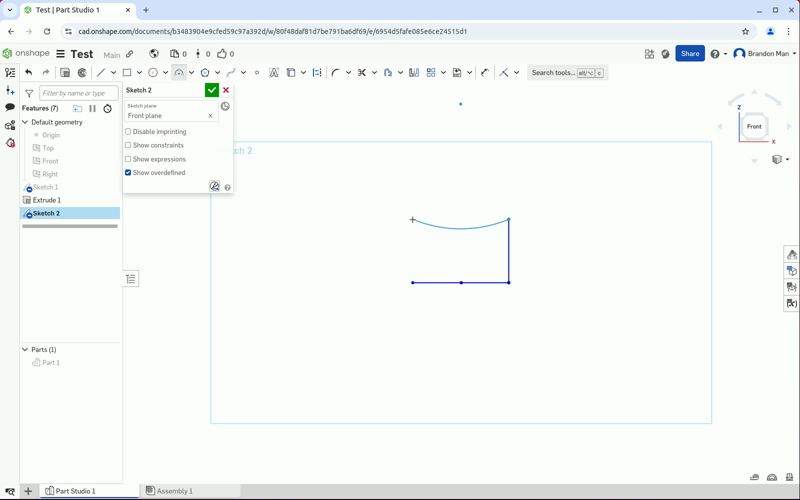
click(412, 219)
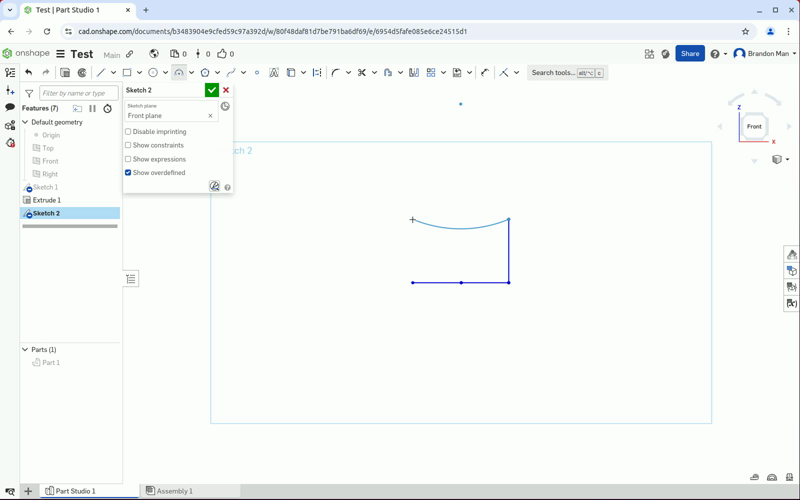
mouse_move(460, 170)
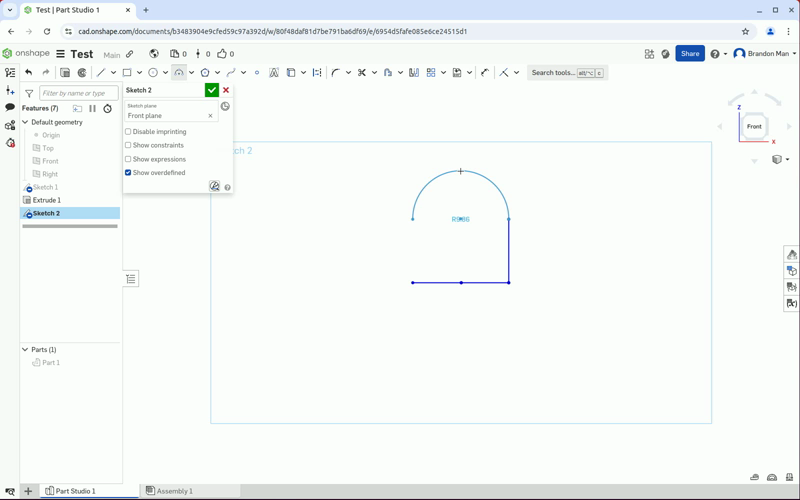
click(460, 170)
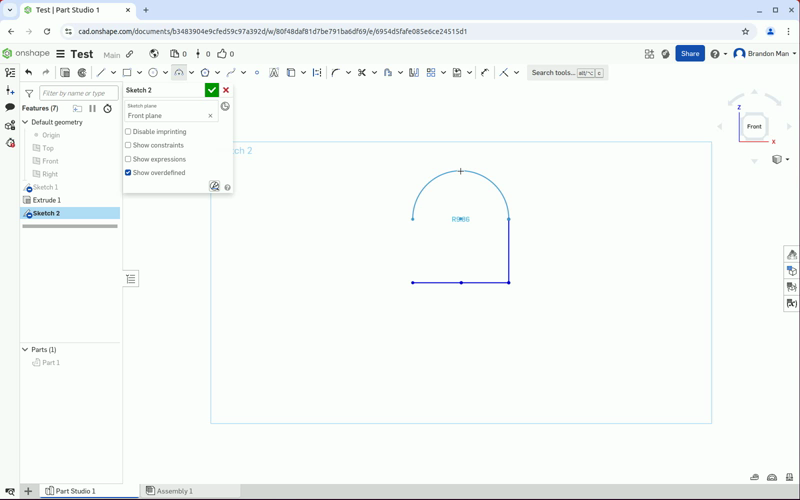
key_up(shift)
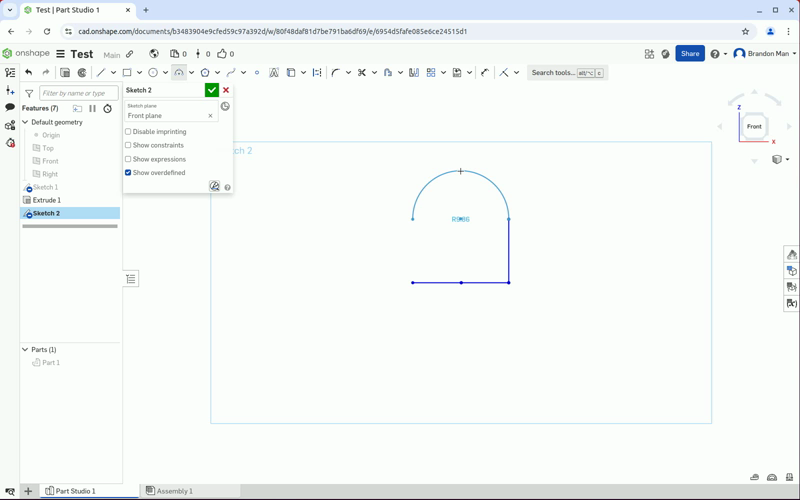
key(esc)
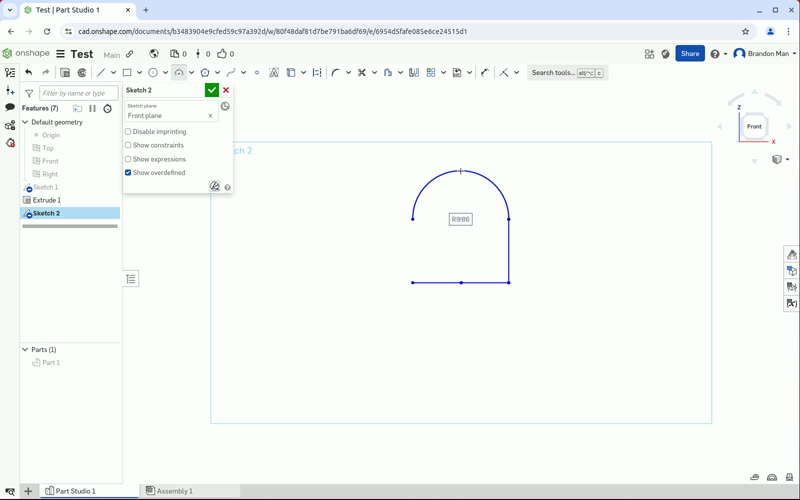
key(l)
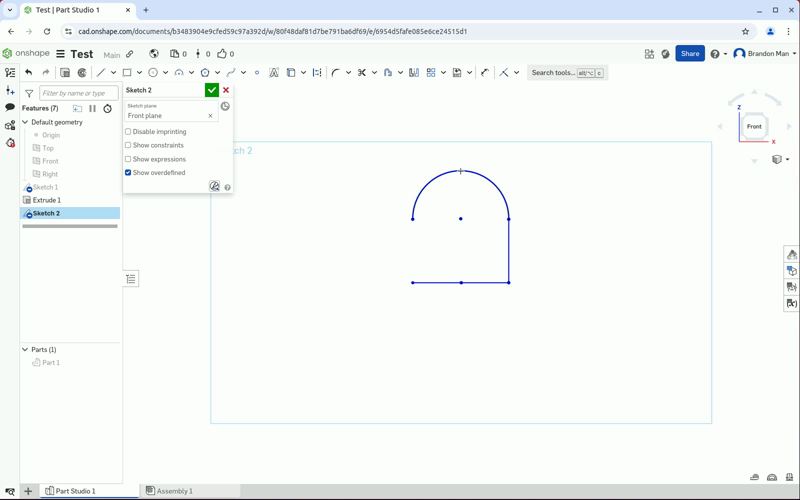
mouse_move(412, 219)
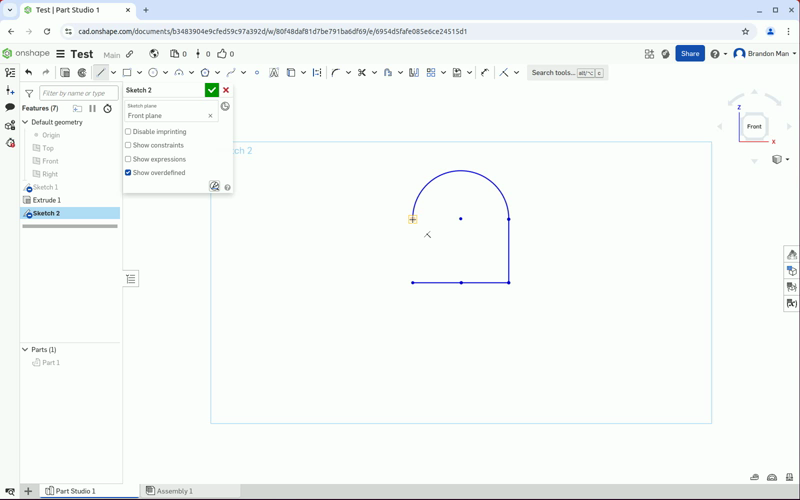
click(412, 219)
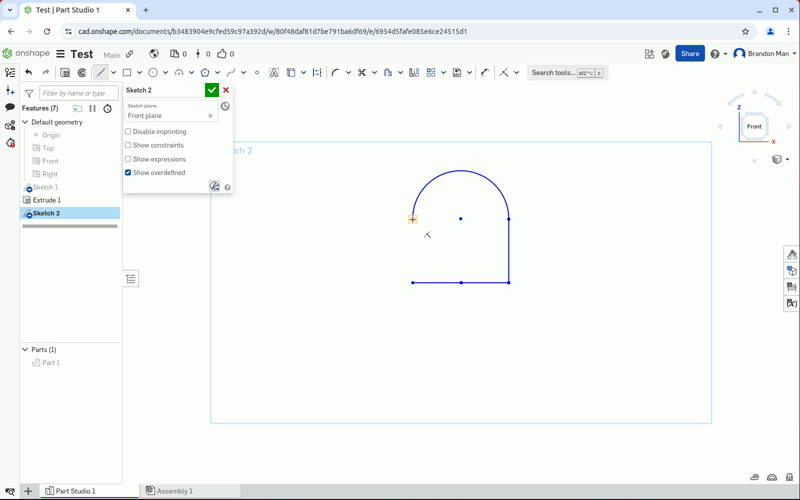
key_down(shift)
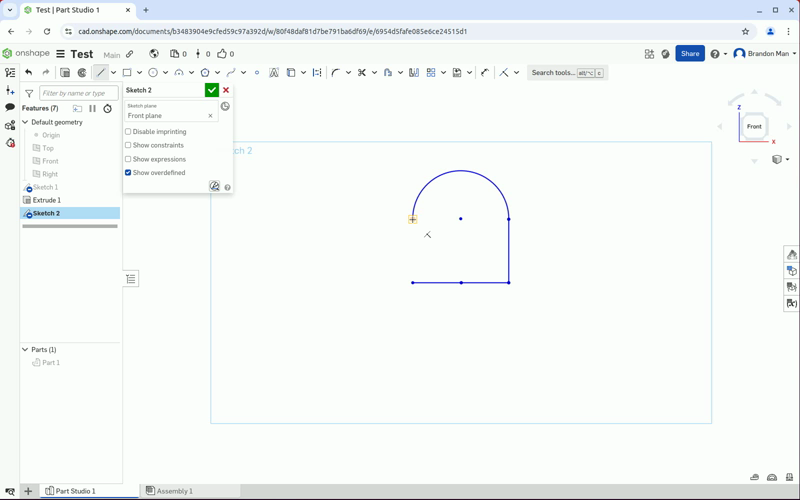
mouse_move(412, 282)
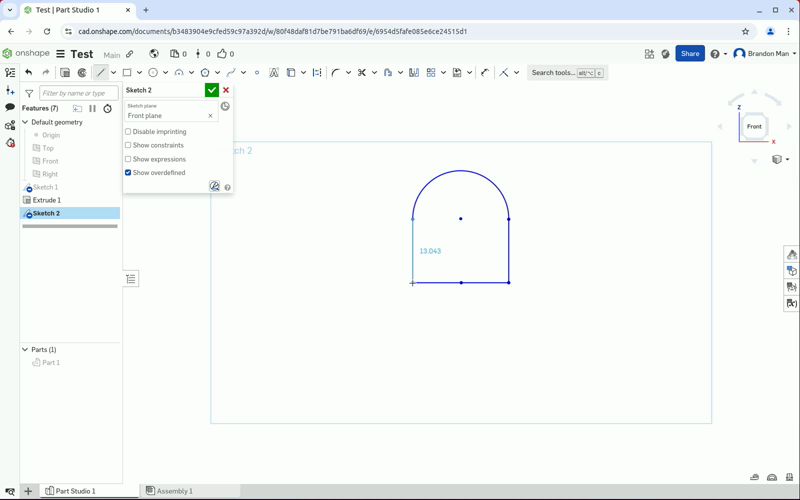
key_up(shift)
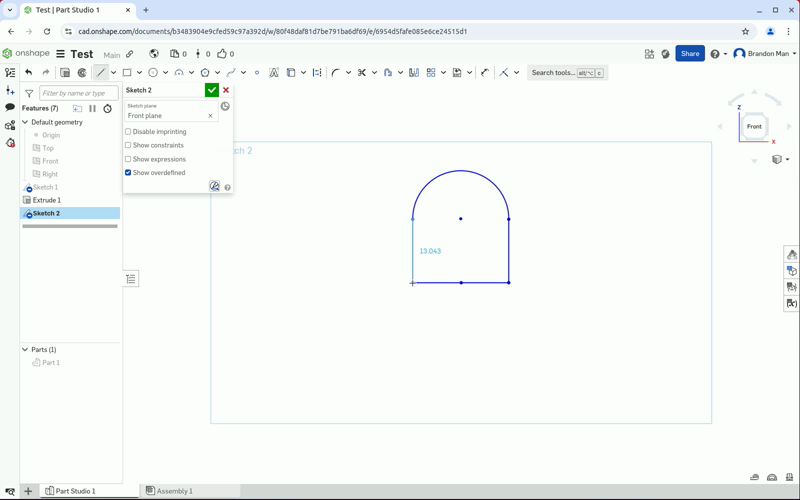
click(412, 282)
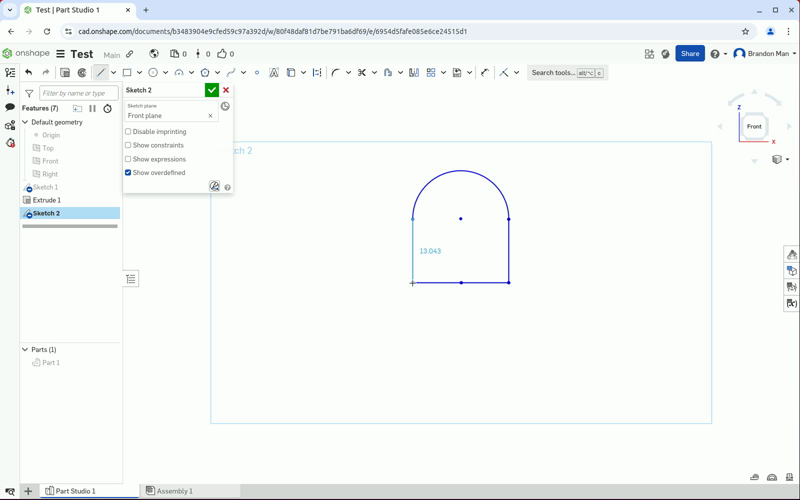
key(esc)
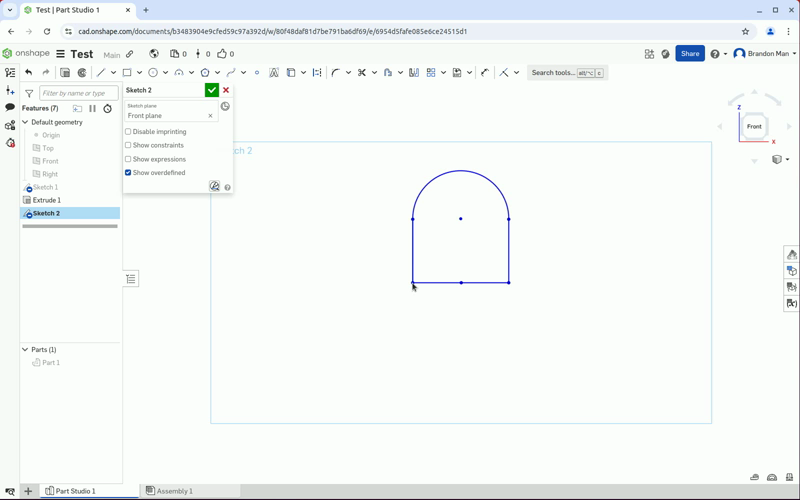
key(c)
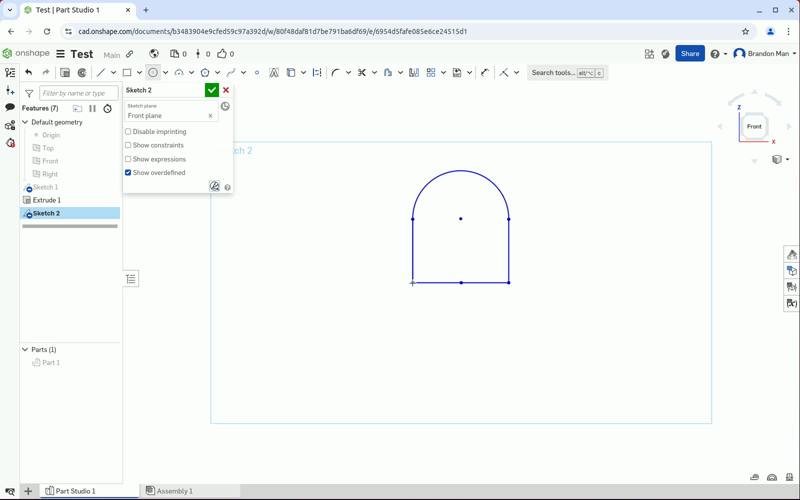
key_down(shift)
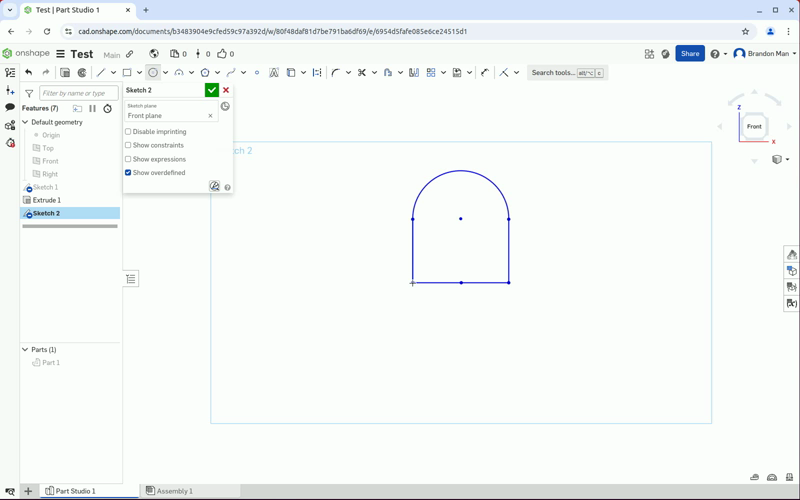
mouse_move(461, 219)
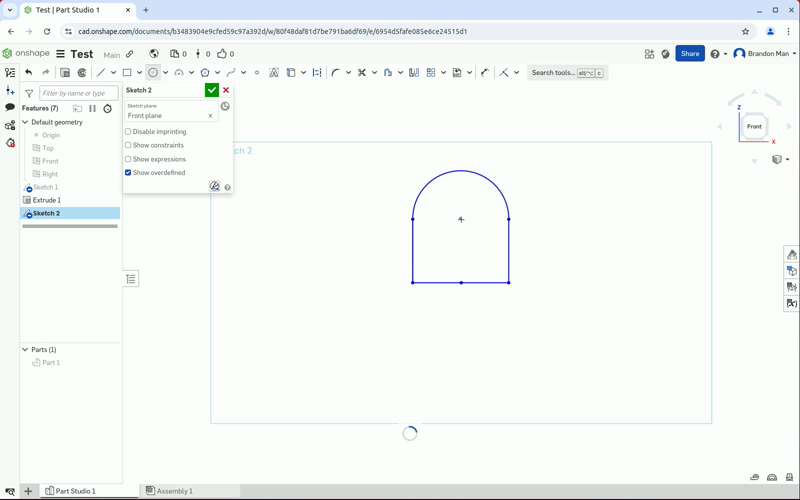
scroll(6)
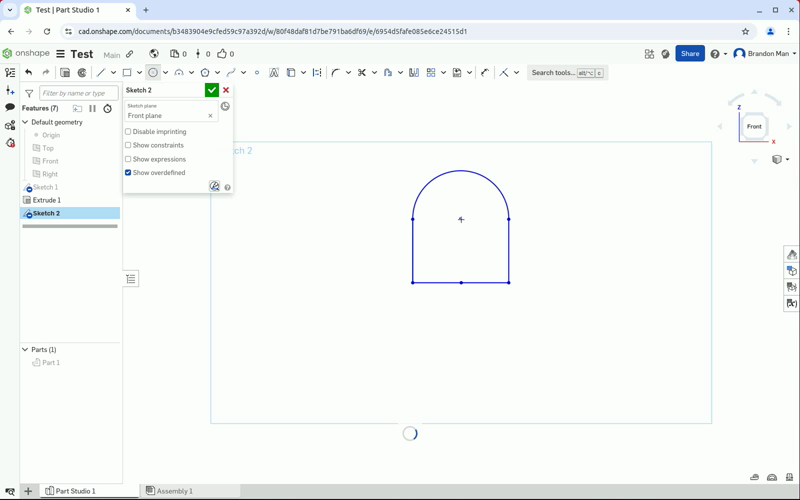
scroll(6)
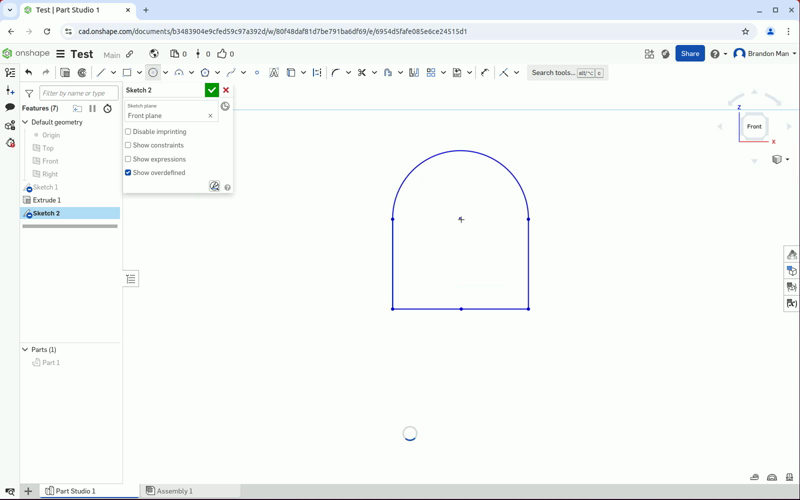
scroll(6)
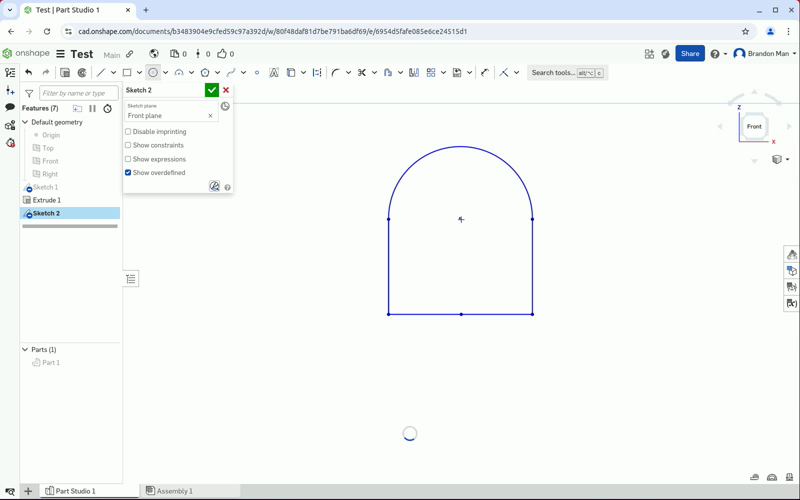
scroll(6)
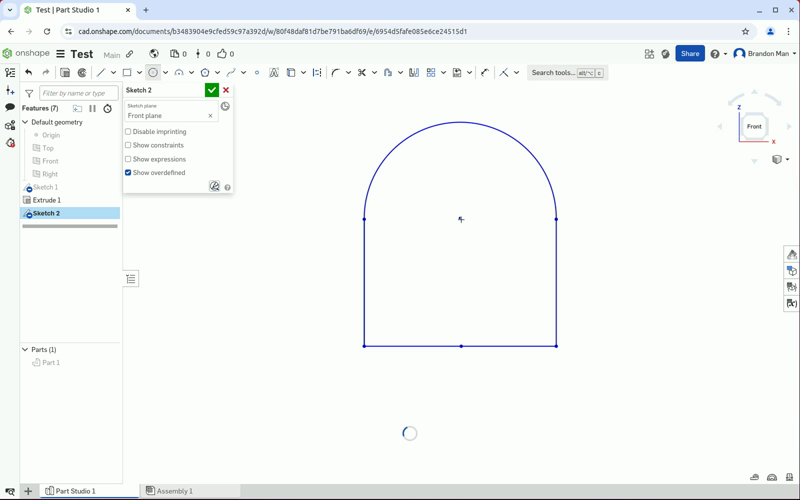
scroll(6)
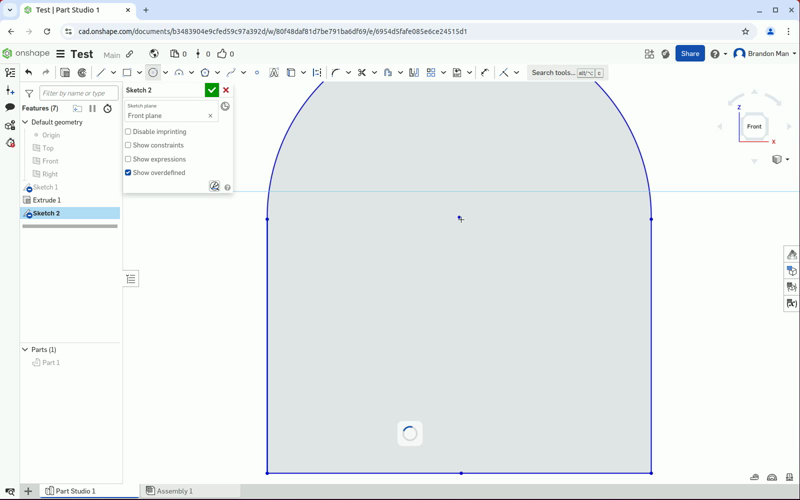
scroll(6)
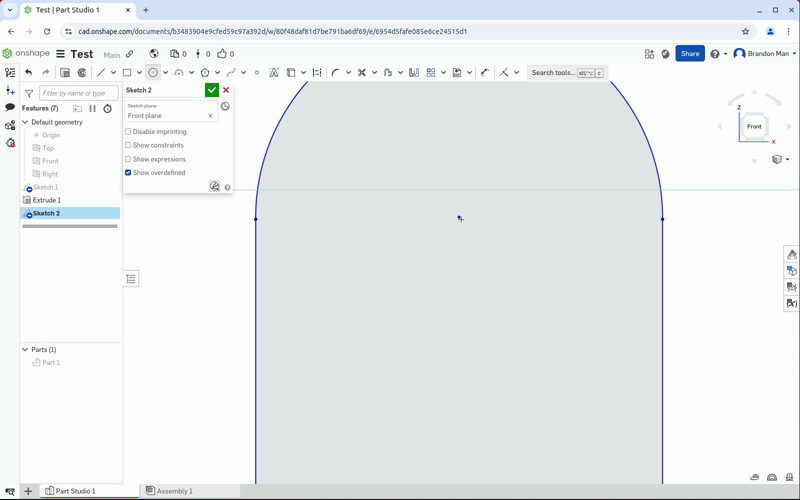
scroll(6)
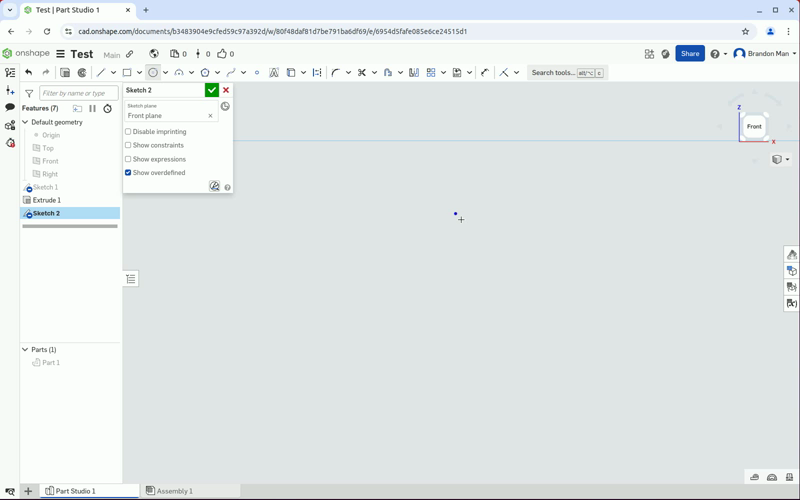
click(461, 219)
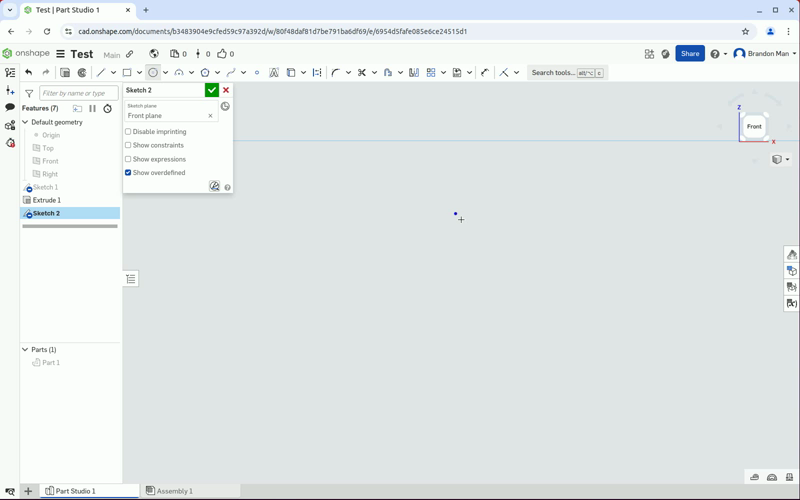
scroll(-6)
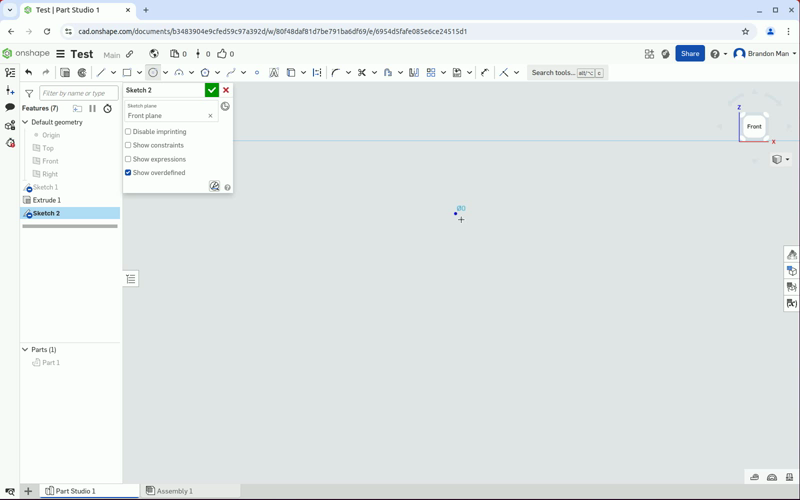
scroll(-6)
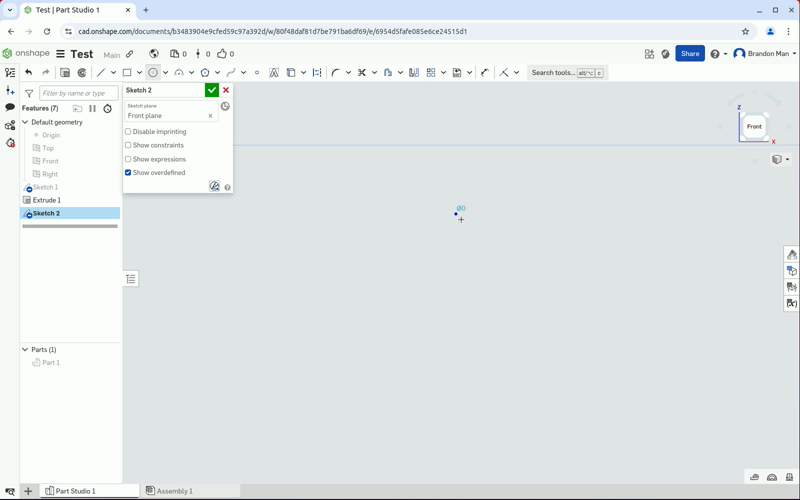
scroll(-6)
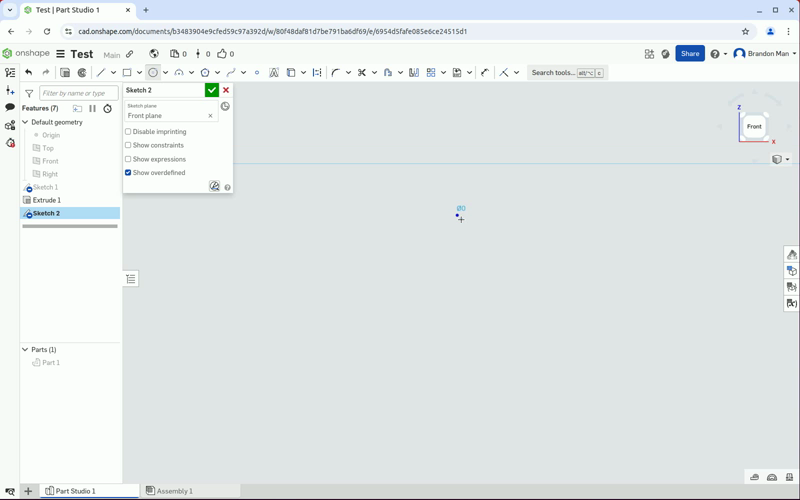
scroll(-6)
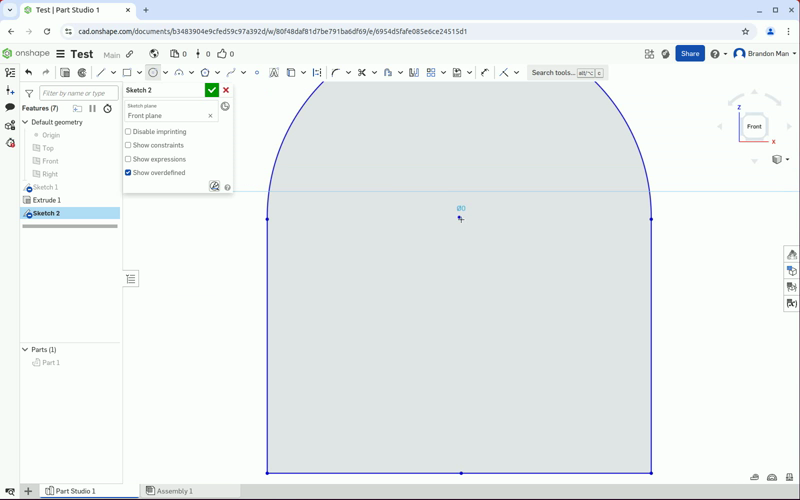
scroll(-6)
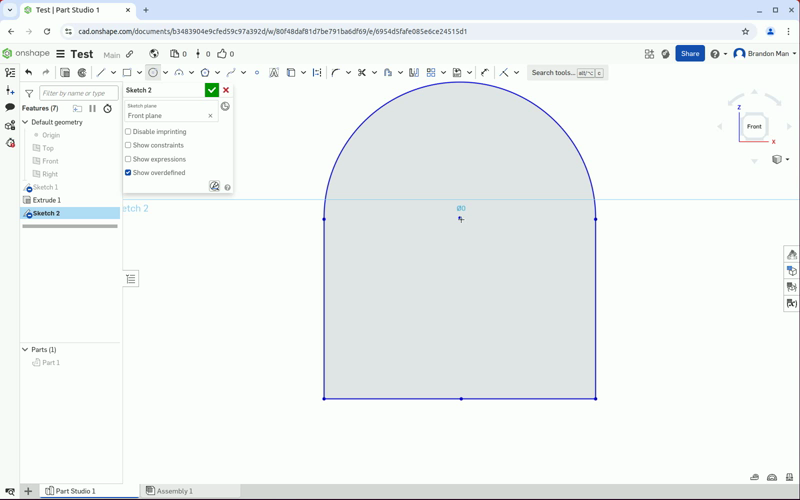
scroll(-6)
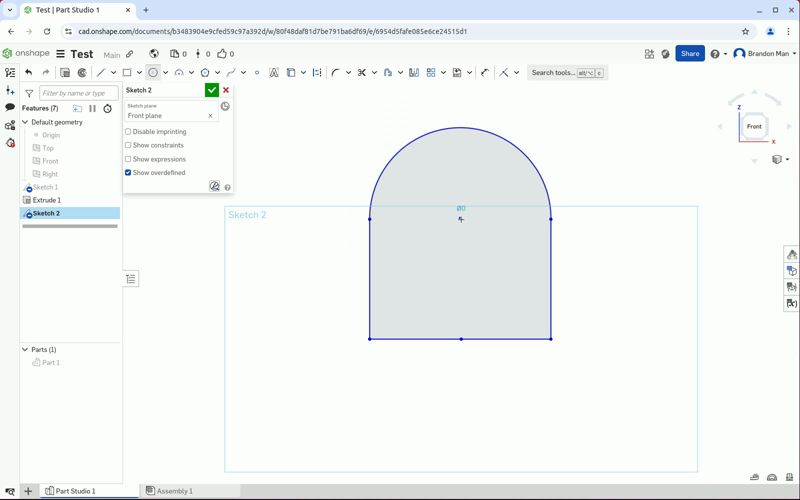
scroll(-6)
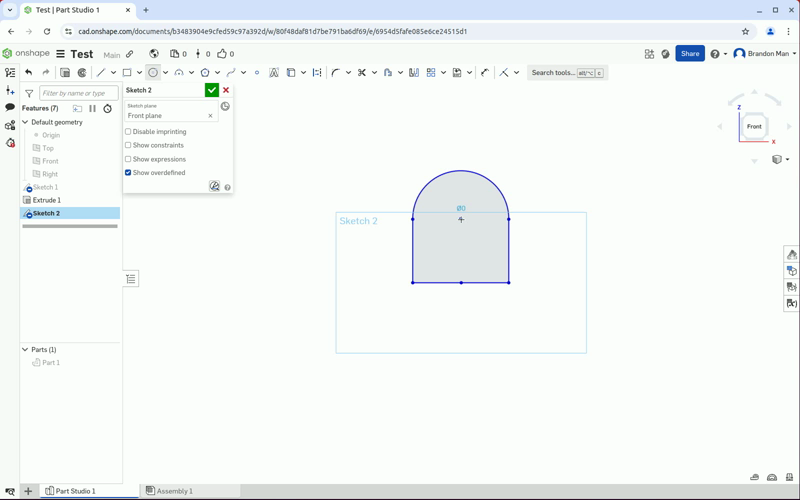
key_up(shift)
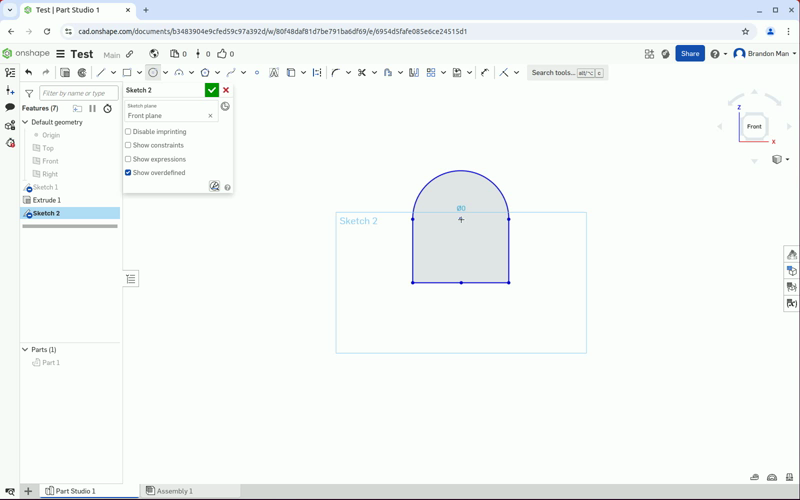
mouse_move(493, 219)
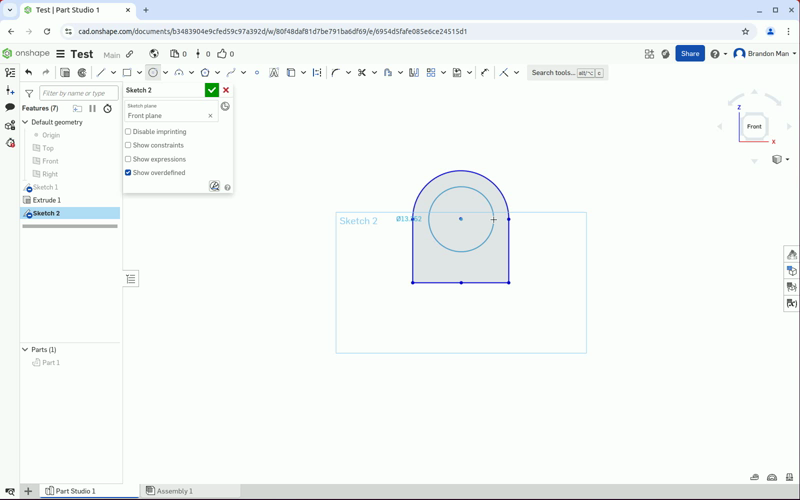
click(493, 219)
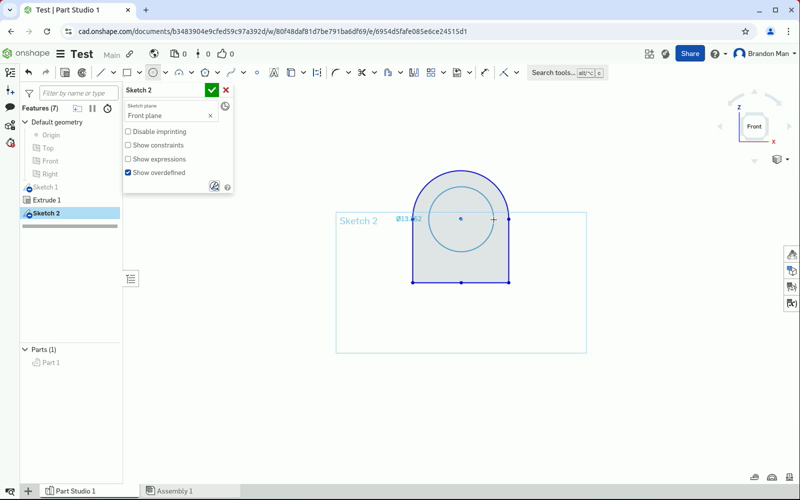
key(esc)
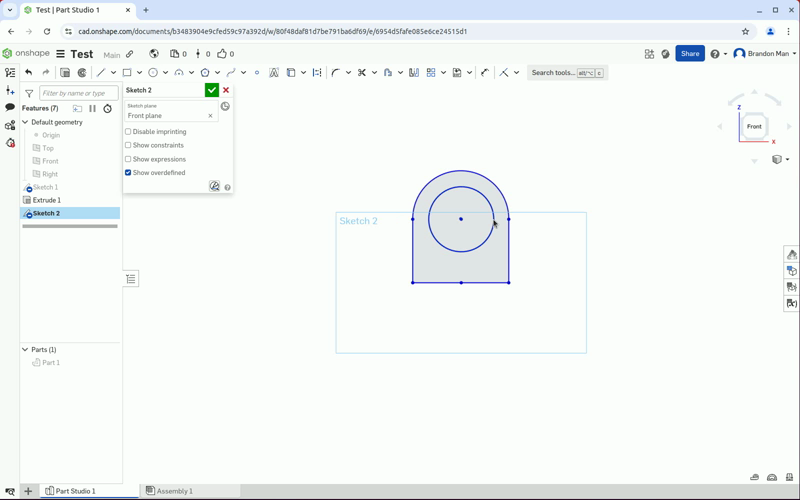
mouse_move(485, 264)
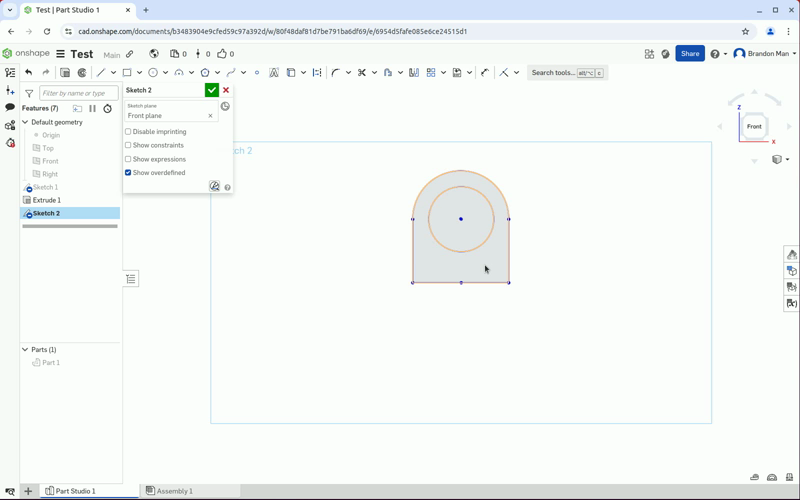
click(485, 264)
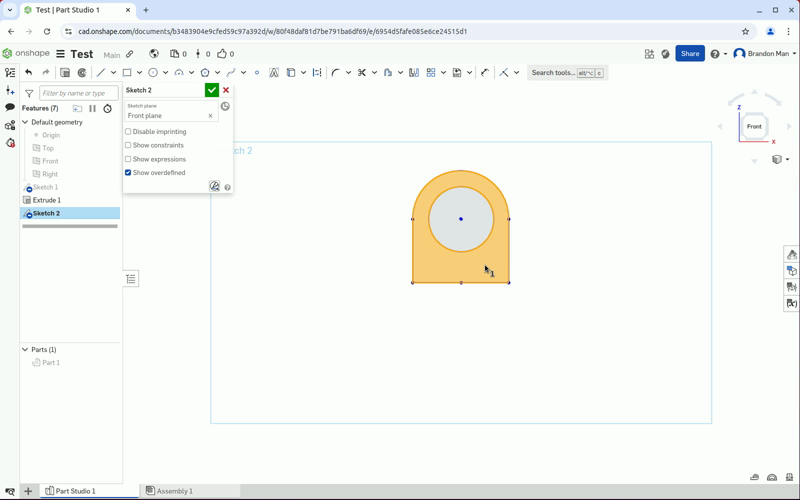
mouse_move(73, 352)
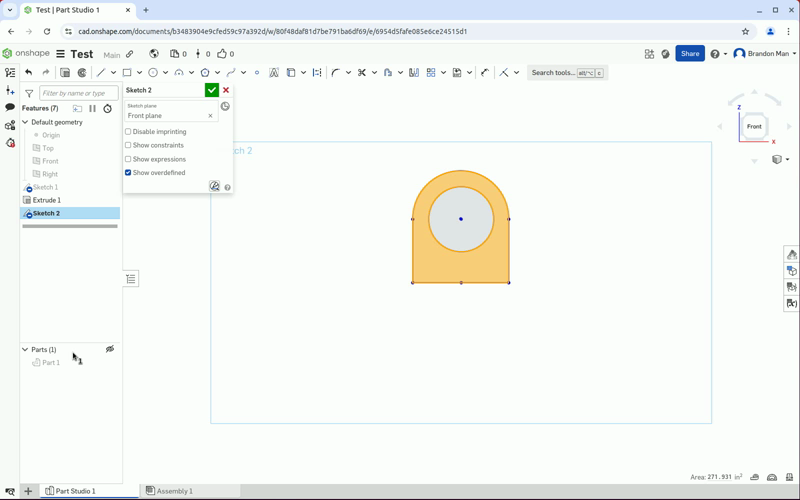
key(shift+y)
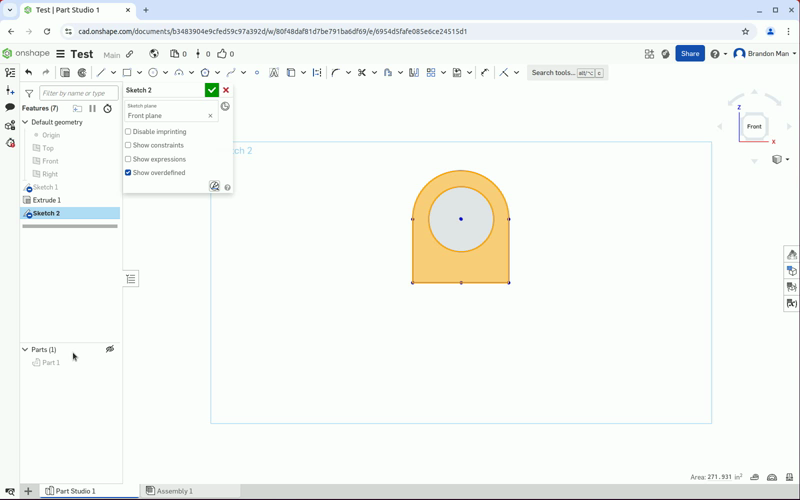
key(shift+e)
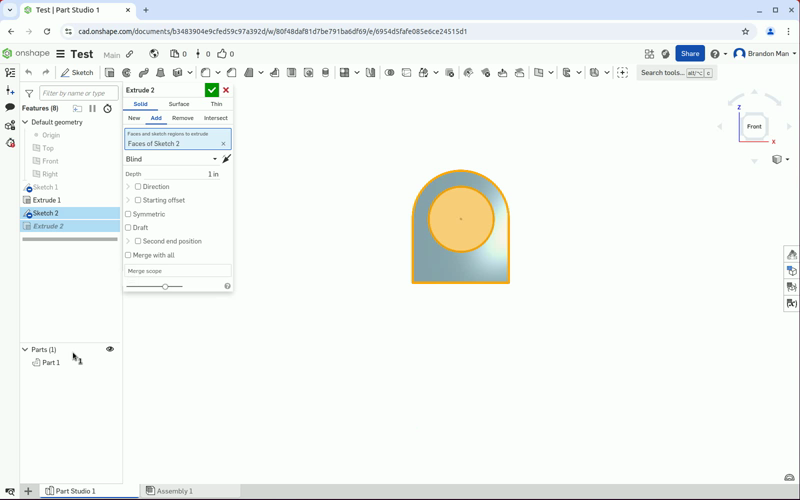
mouse_move(143, 106)
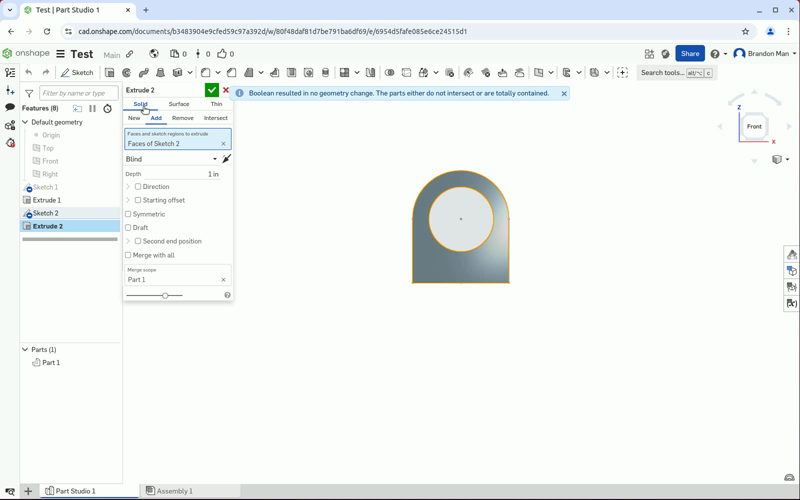
click(143, 106)
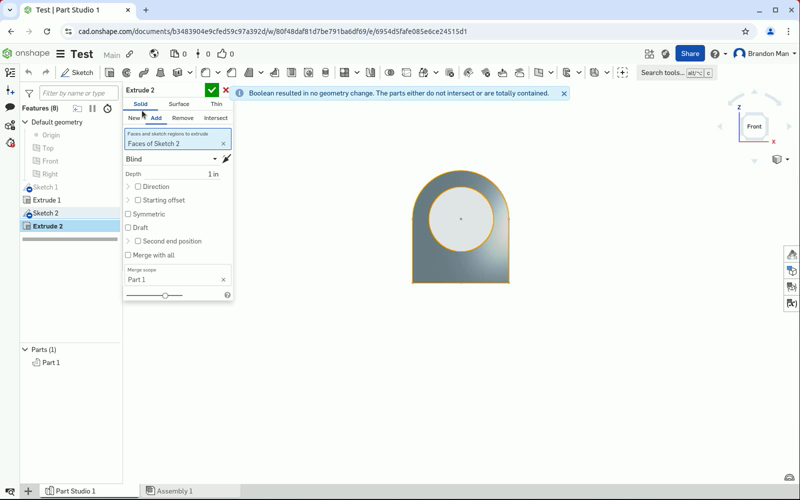
mouse_move(137, 120)
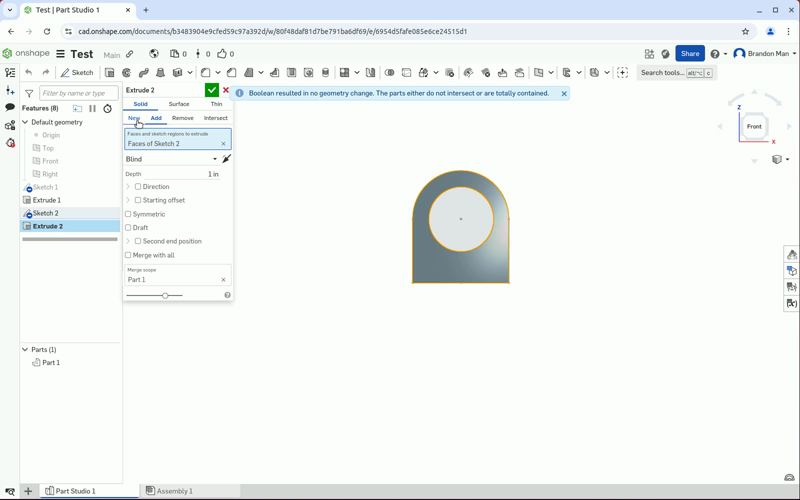
click(137, 120)
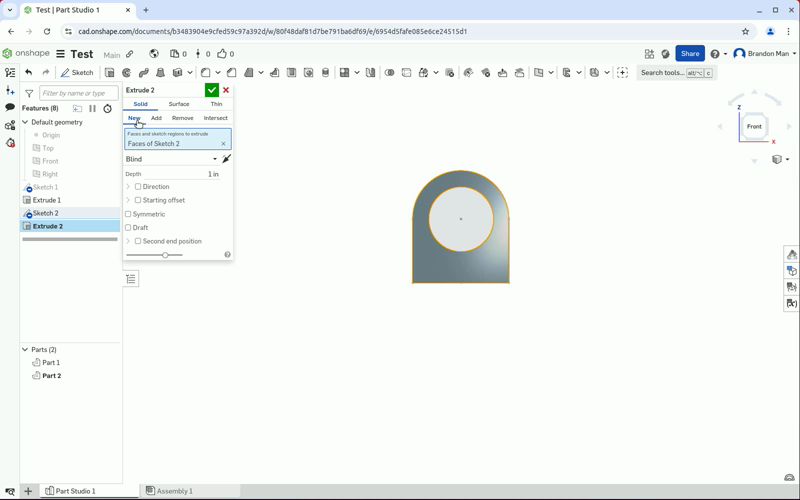
key(tab, 4)
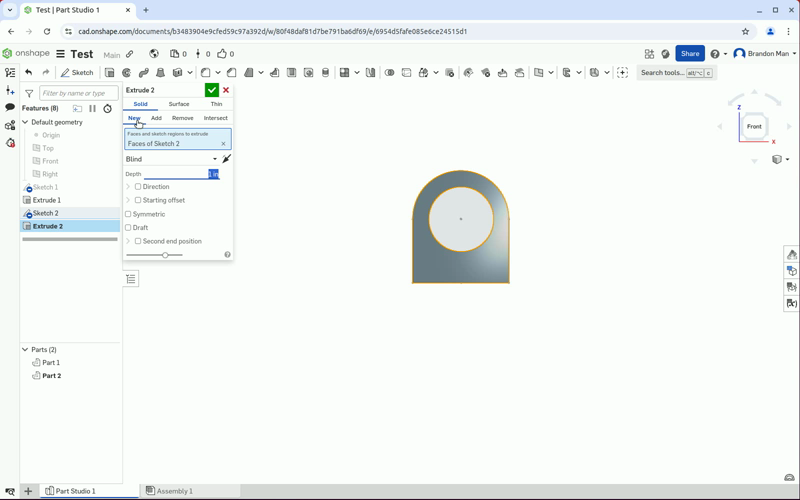
text(12.998)
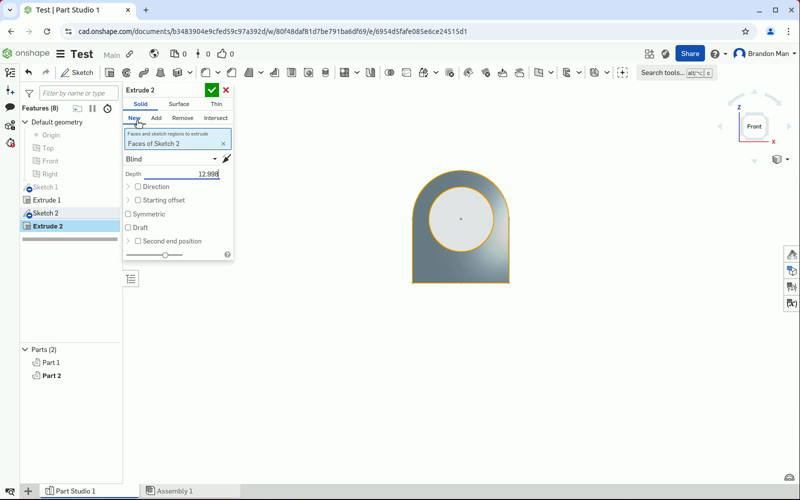
key(tab, 3)
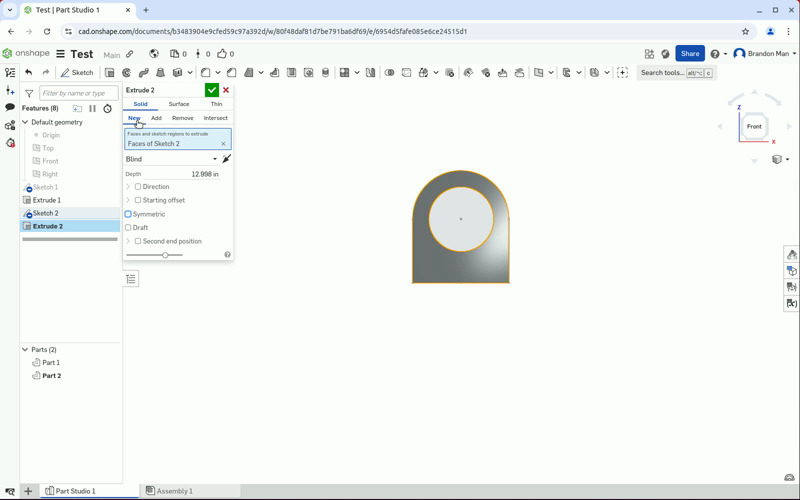
key(space)
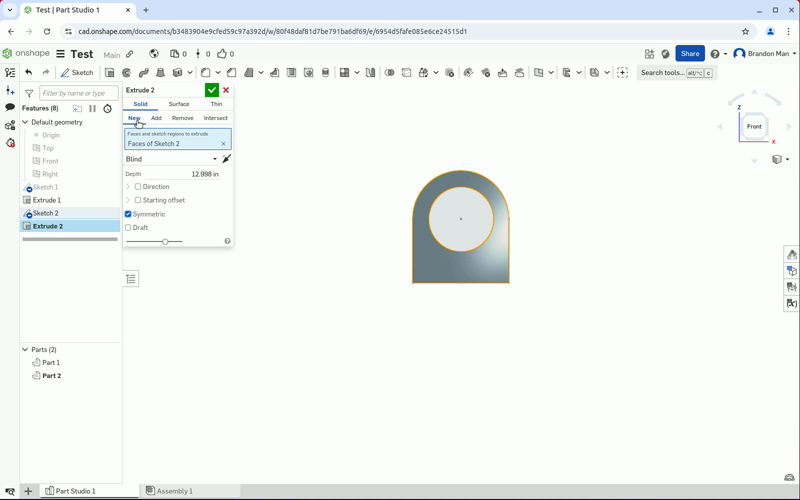
key(enter)
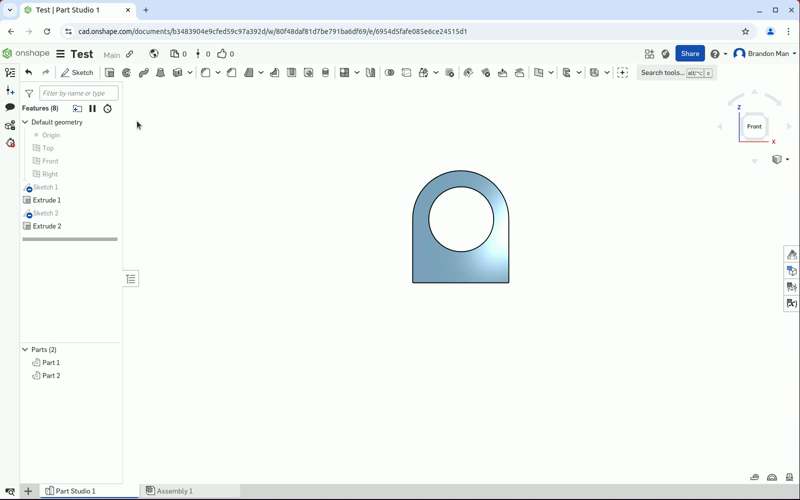
key(shift+h)
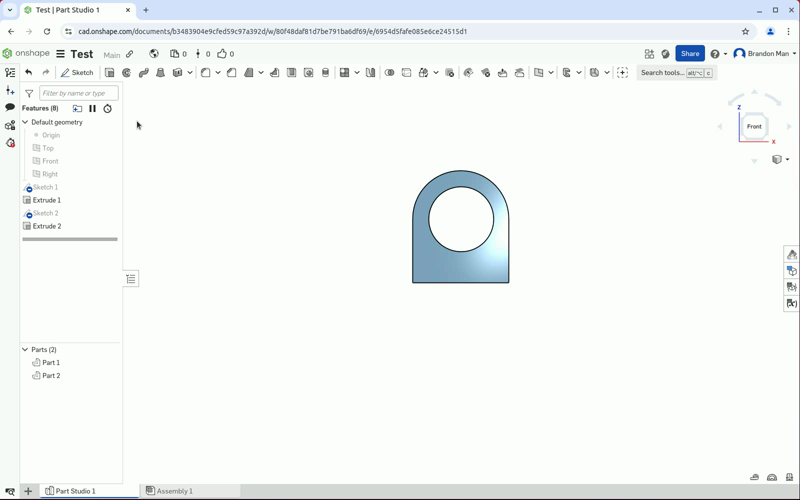
key(shift+h)
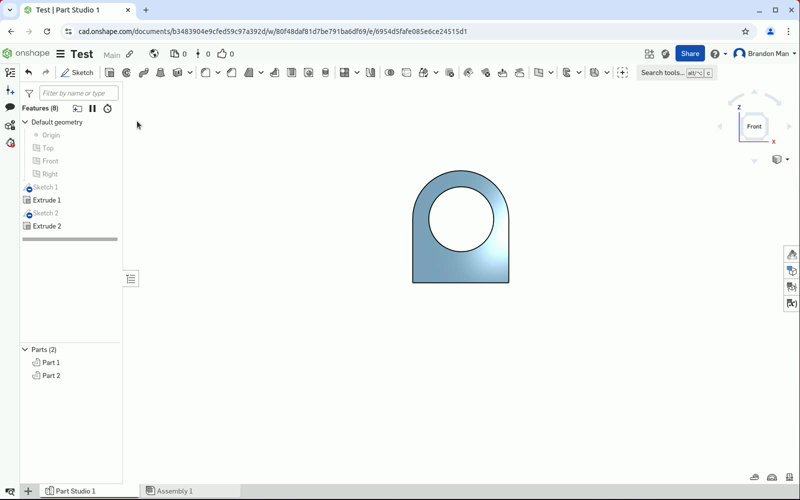
mouse_move(73, 189)
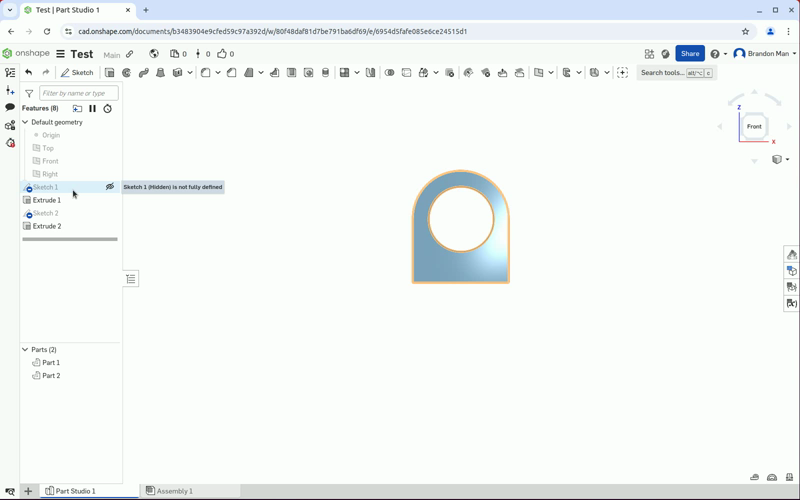
click(73, 189)
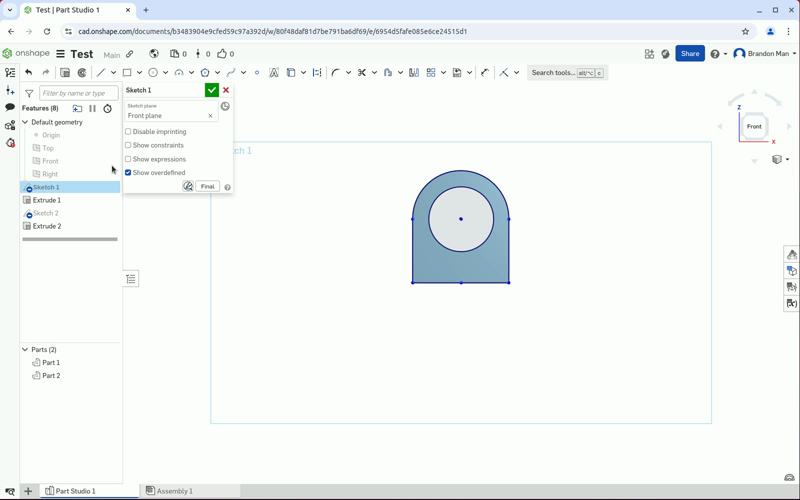
mouse_move(229, 92)
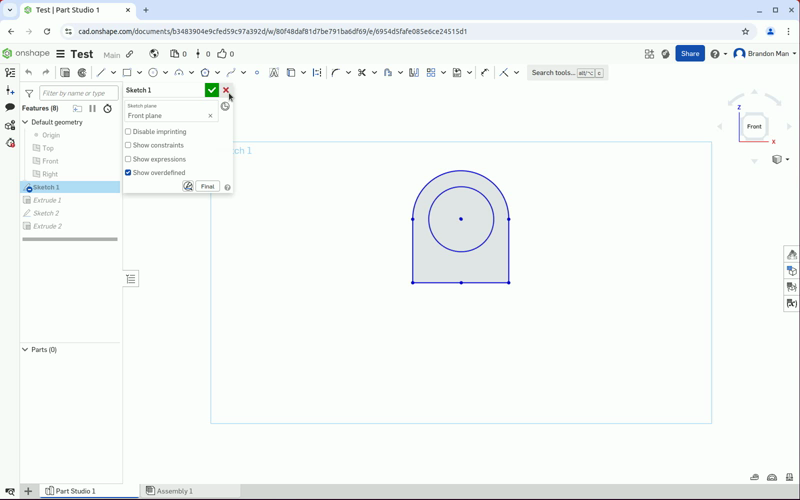
click(229, 92)
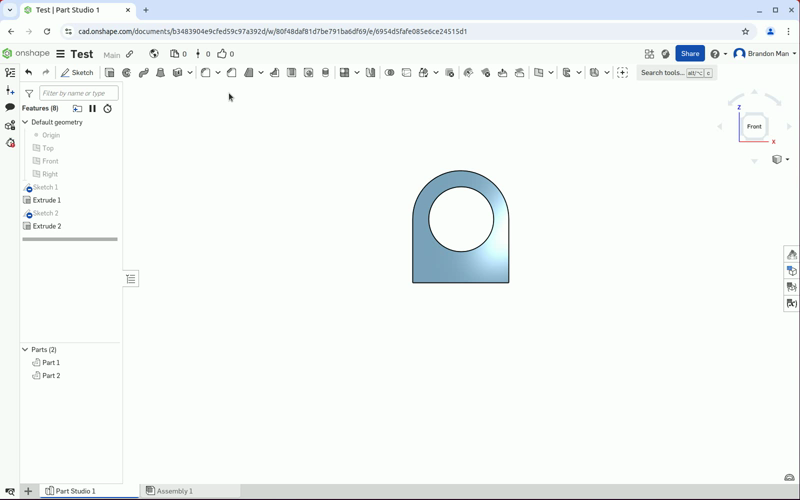
mouse_move(73, 352)
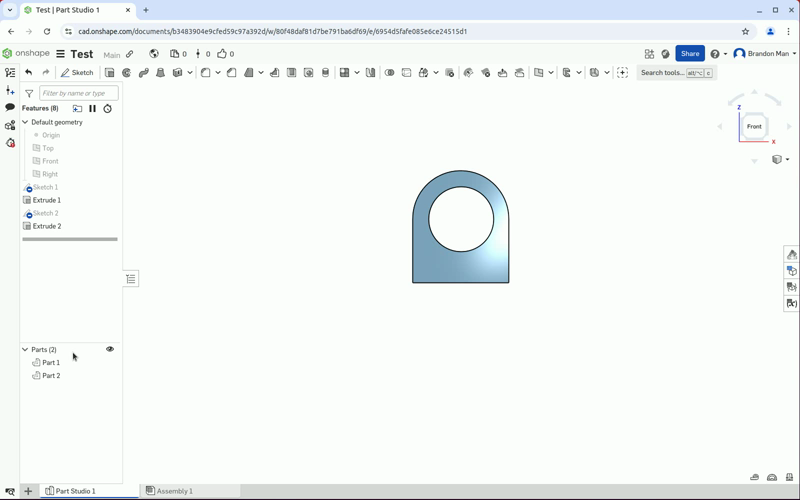
key(y)
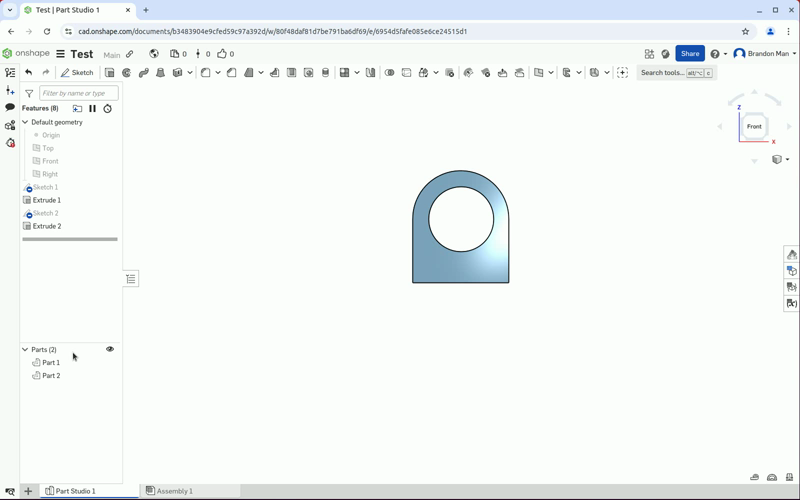
key(shift+p)
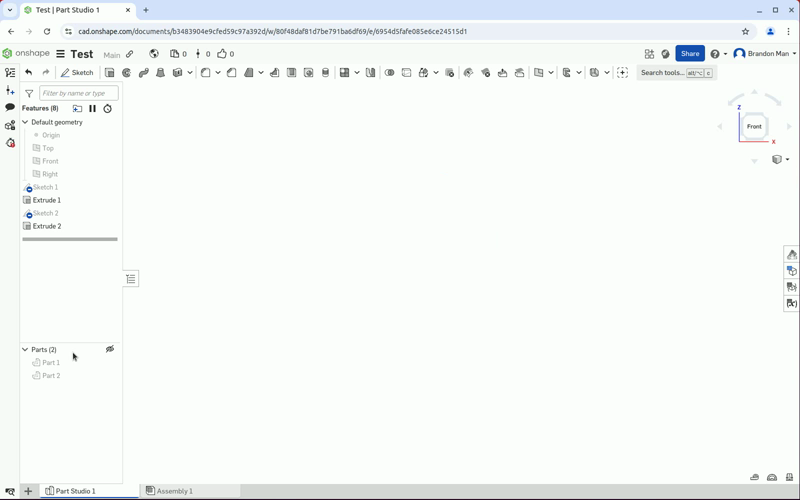
key(space)
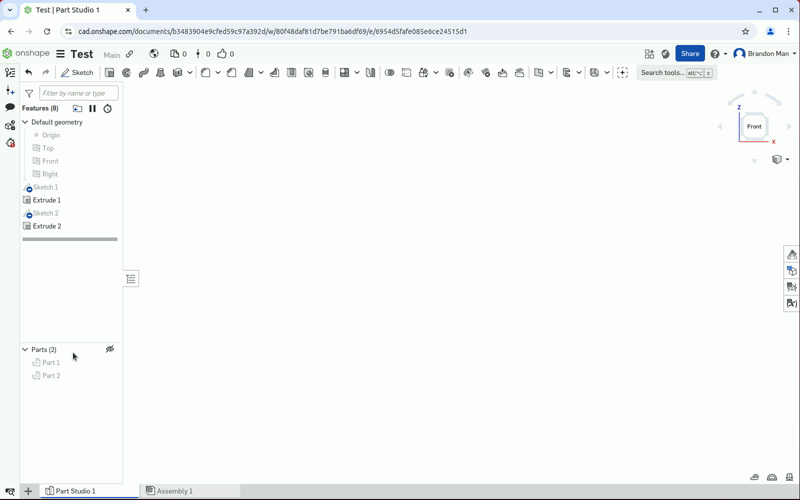
key_down(shift)
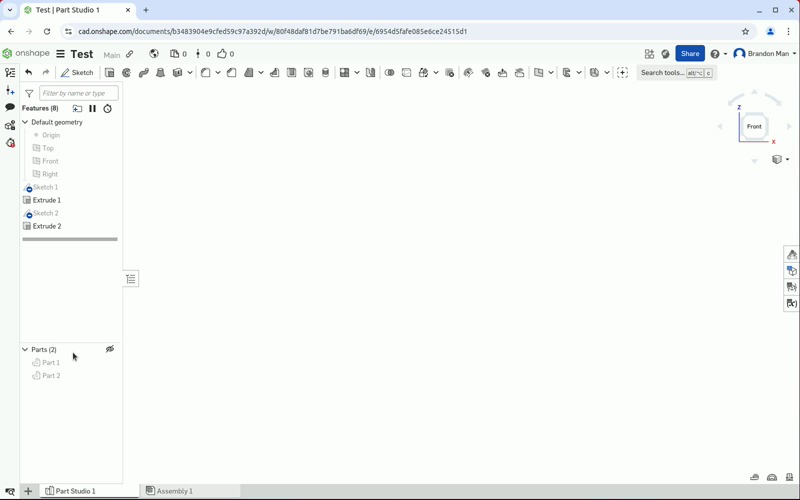
key(down)
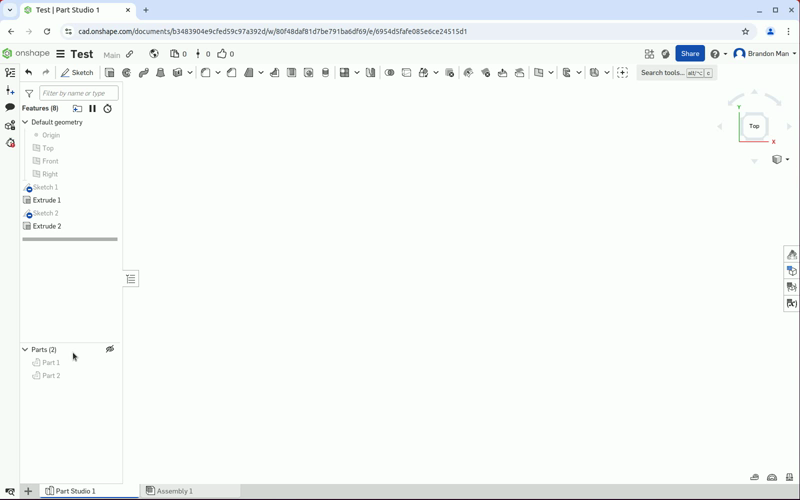
key_up(shift)
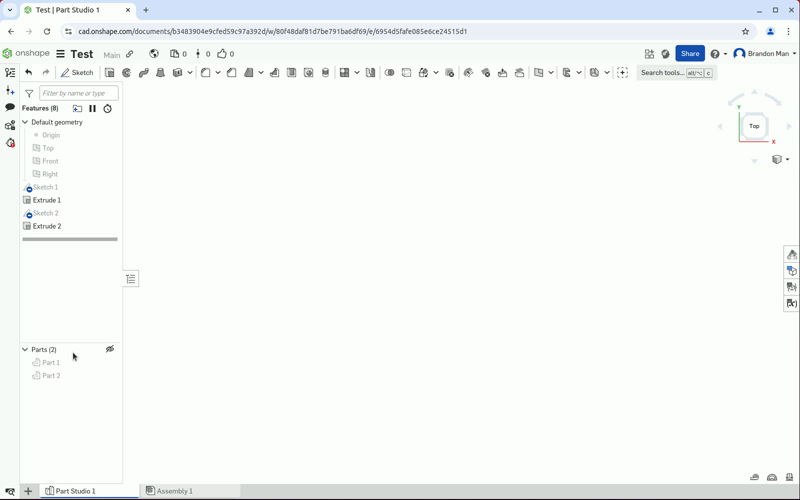
mouse_move(73, 352)
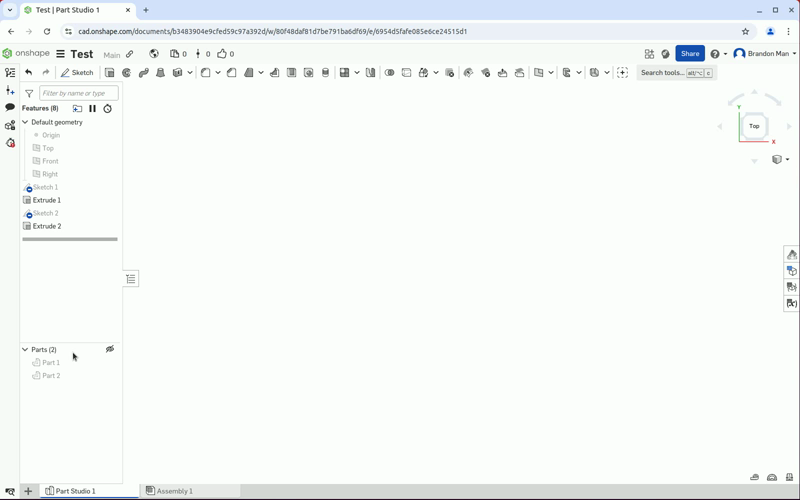
key(shift+y)
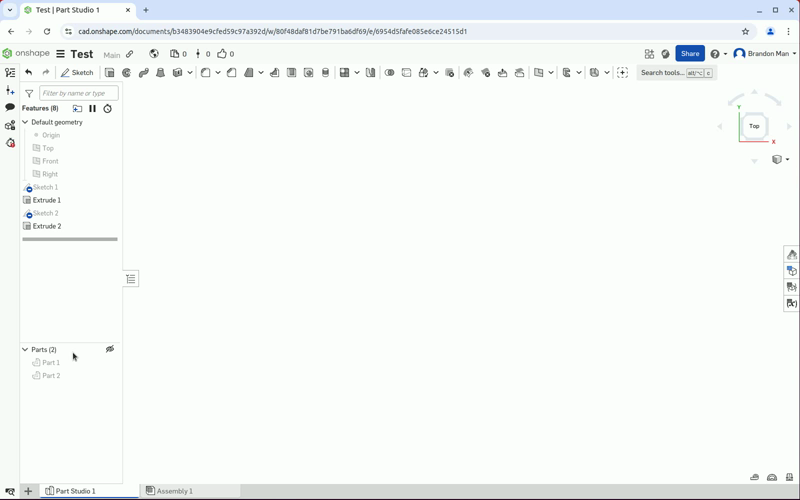
key(shift+s)
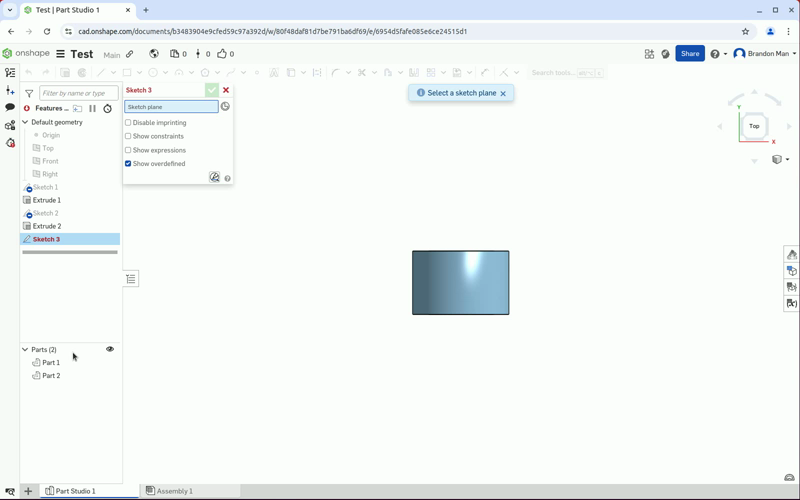
mouse_move(73, 150)
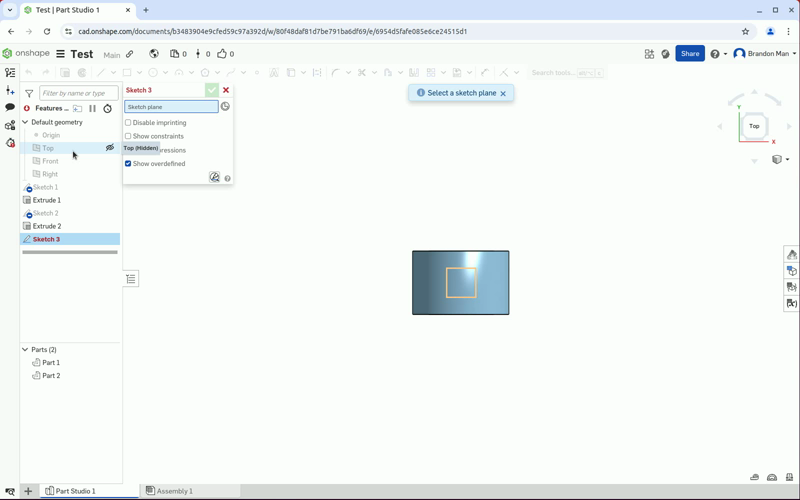
click(73, 150)
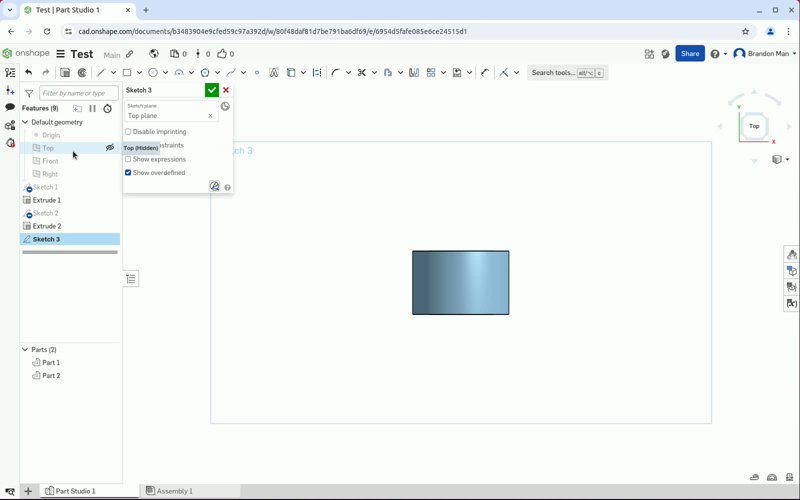
mouse_move(73, 352)
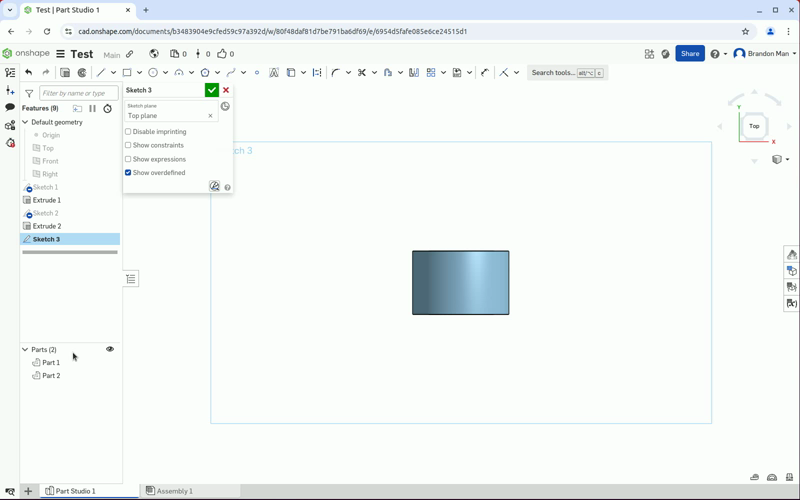
key(y)
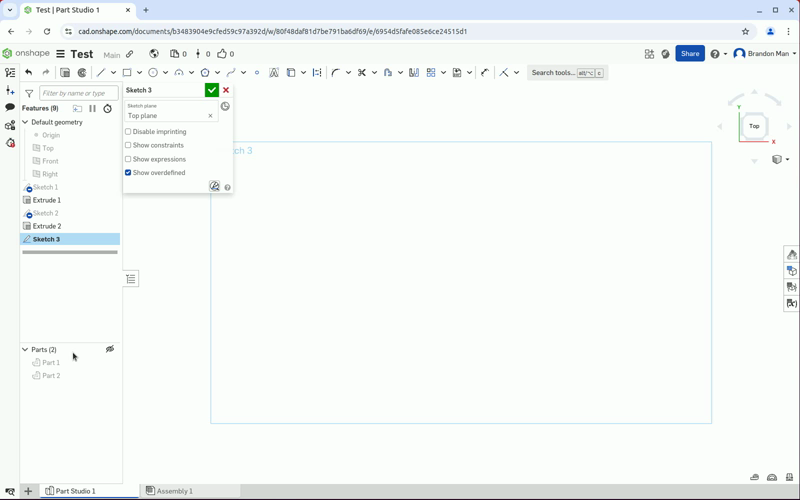
key(c)
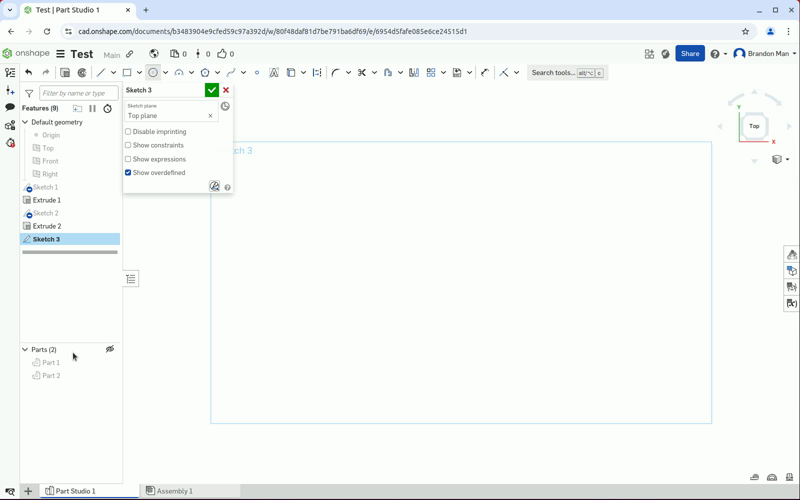
key_down(shift)
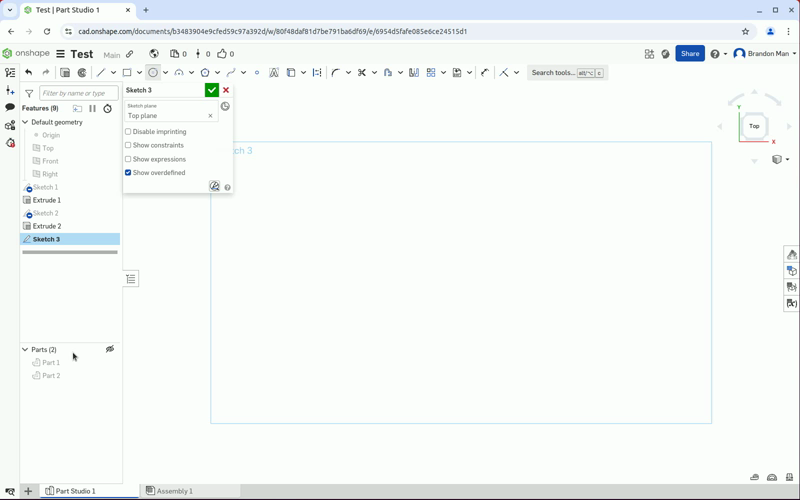
mouse_move(429, 282)
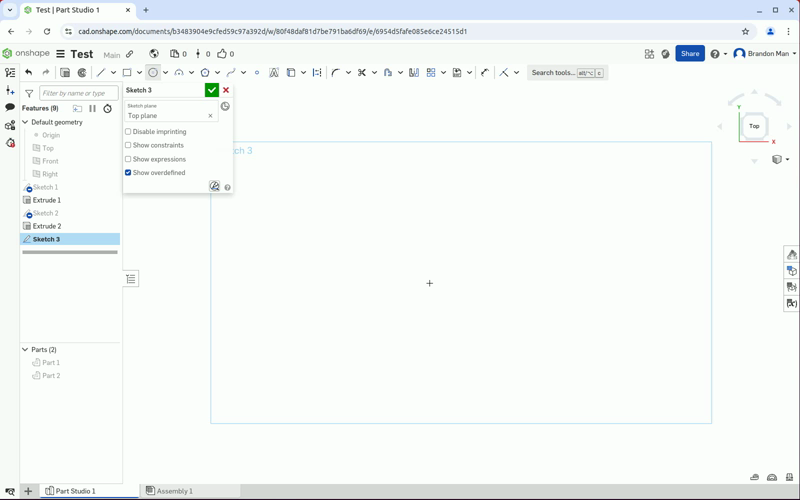
click(429, 282)
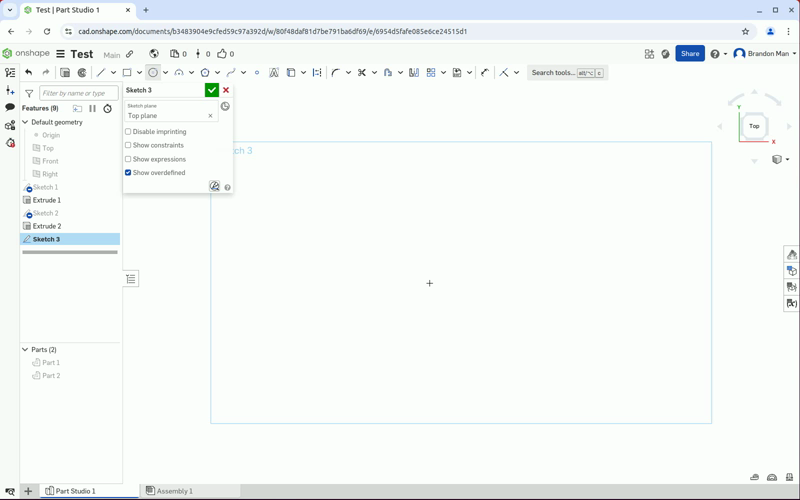
key_up(shift)
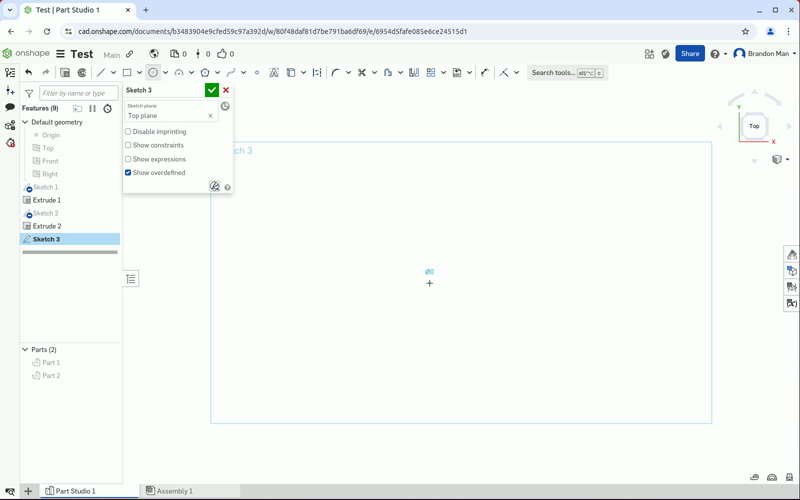
mouse_move(438, 282)
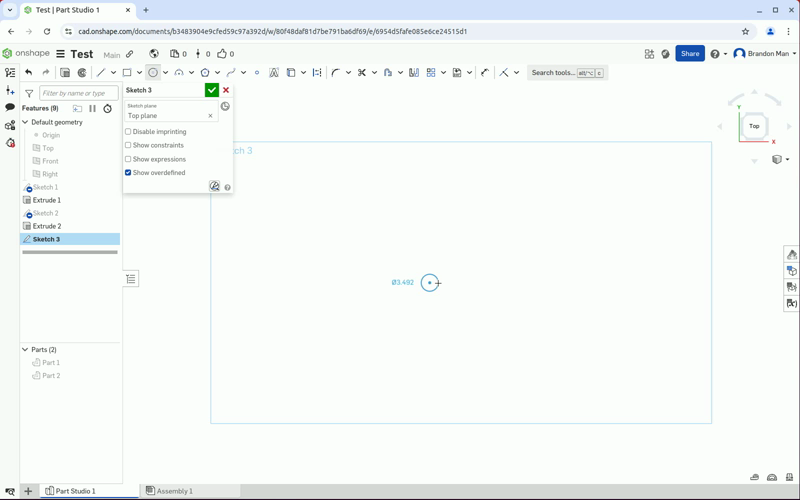
click(438, 282)
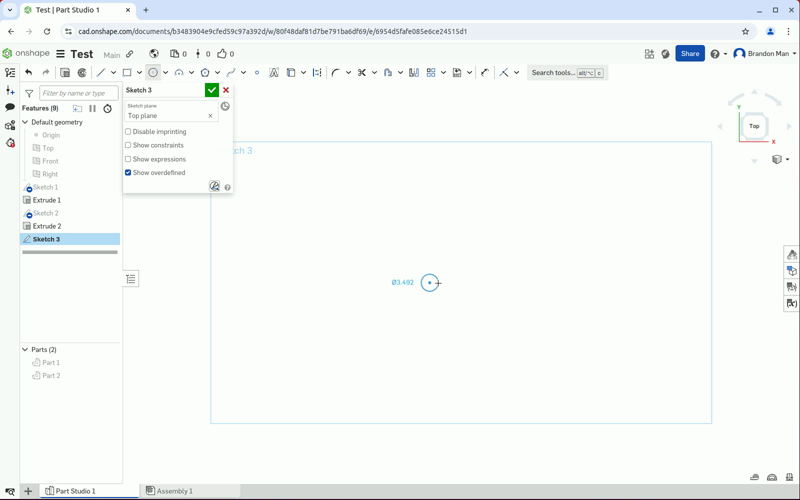
key(esc)
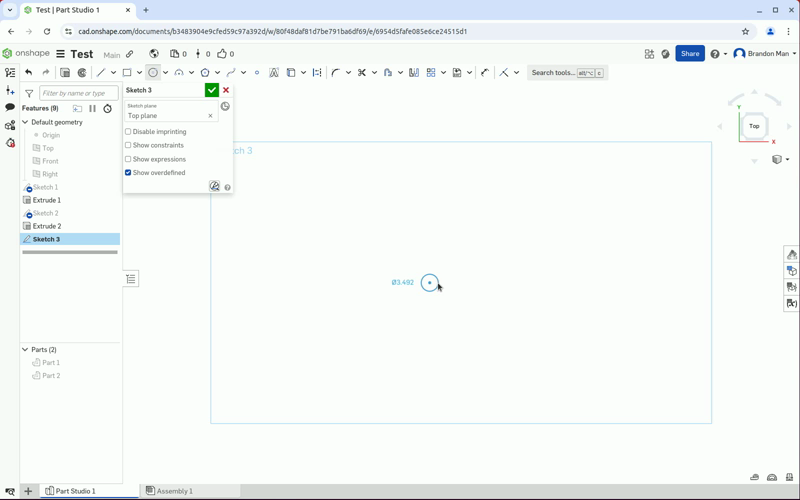
mouse_move(428, 288)
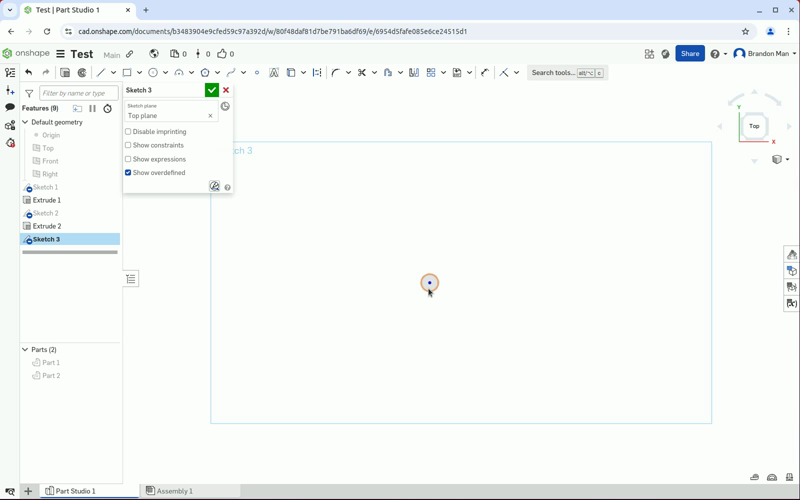
scroll(6)
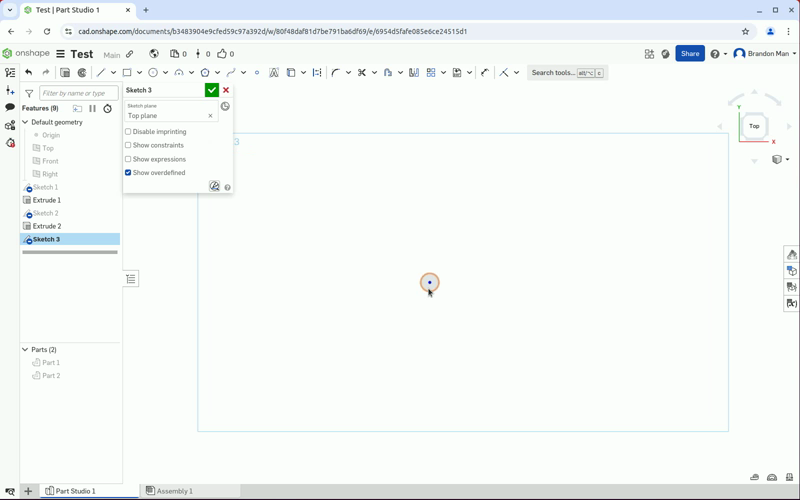
scroll(6)
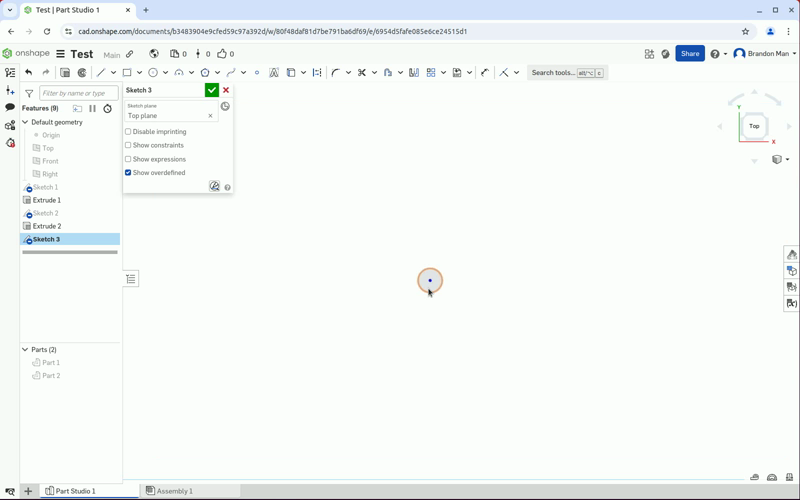
scroll(6)
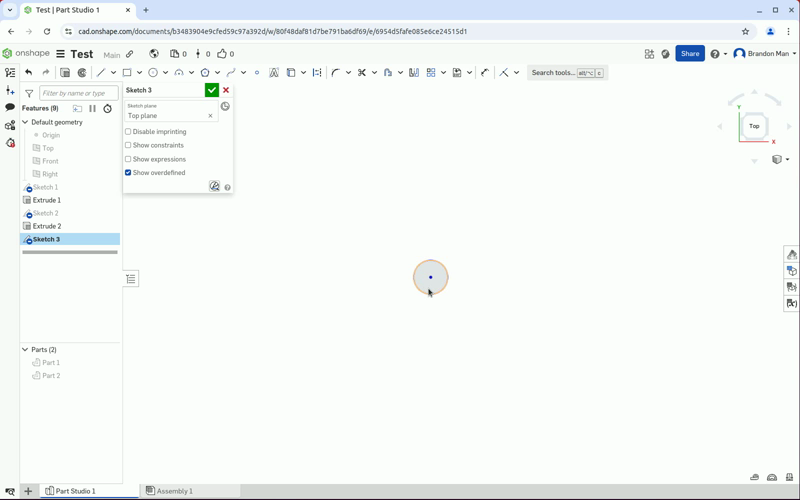
scroll(6)
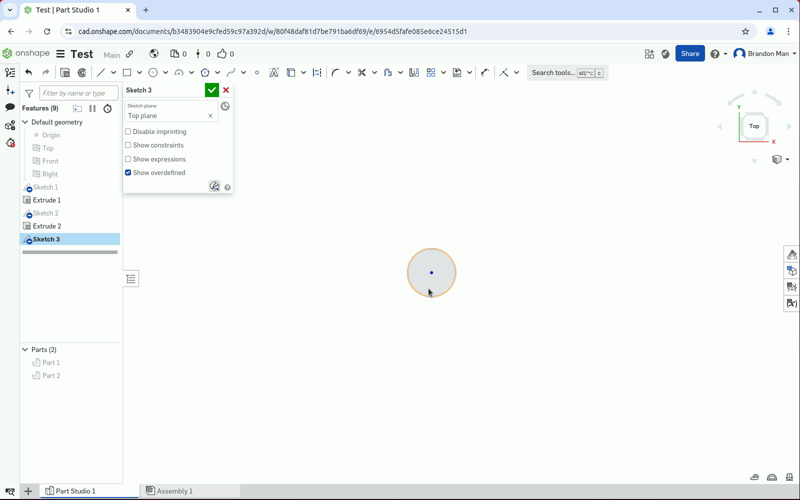
scroll(6)
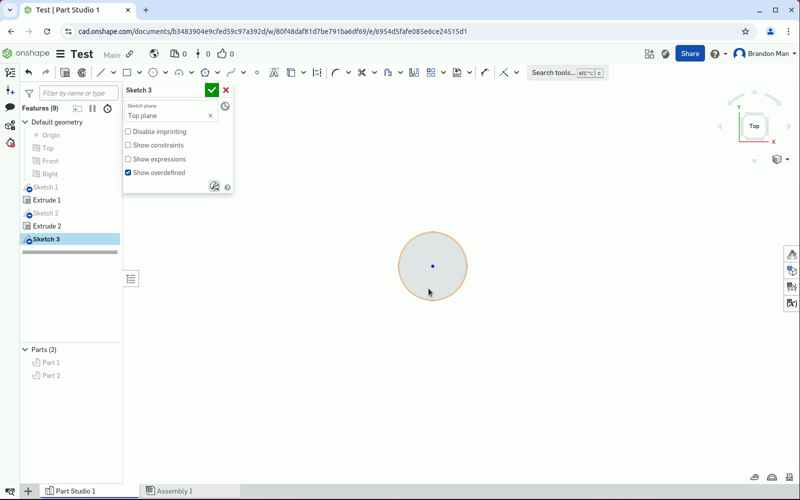
scroll(6)
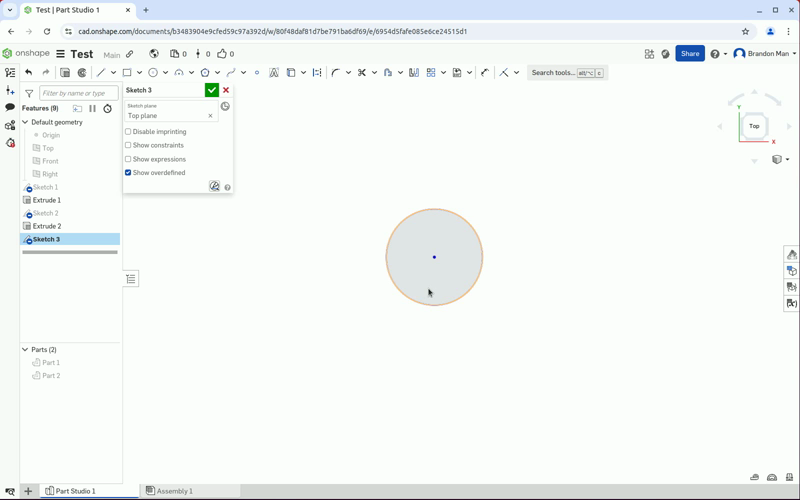
scroll(6)
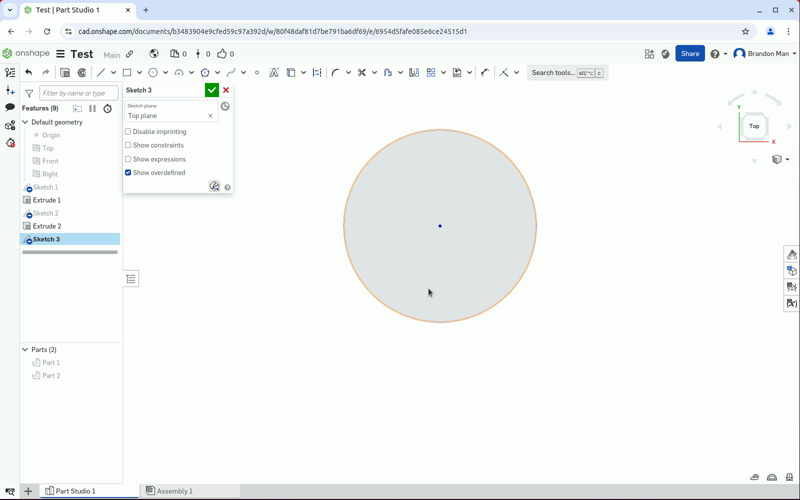
click(428, 288)
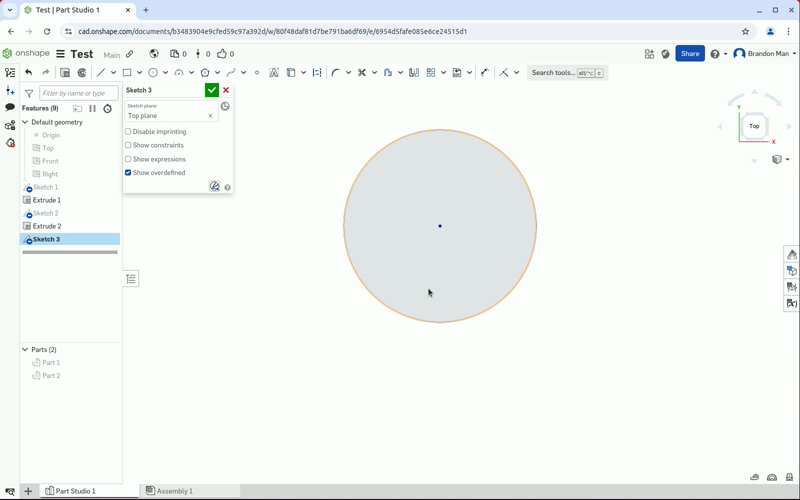
scroll(-6)
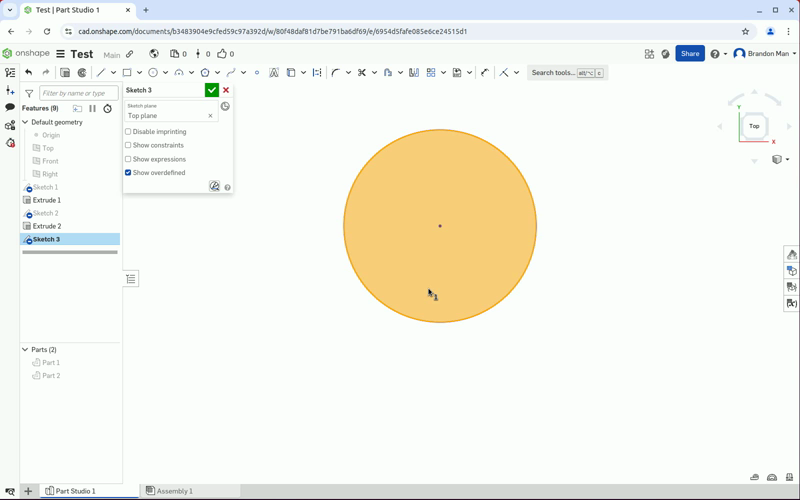
scroll(-6)
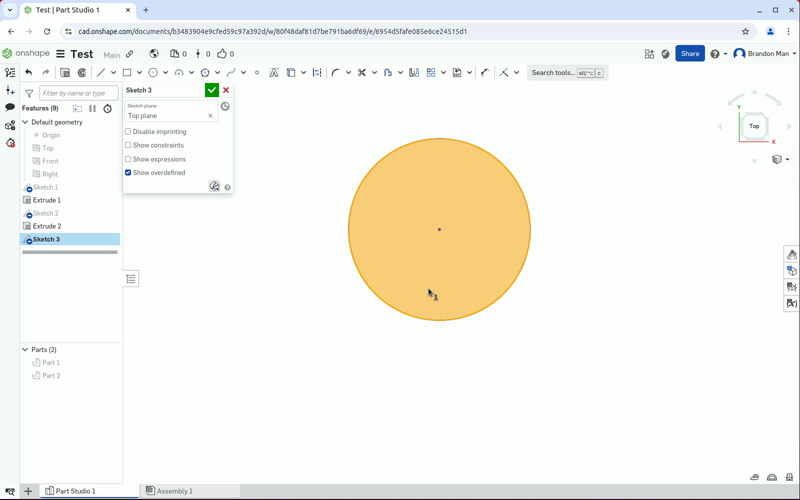
scroll(-6)
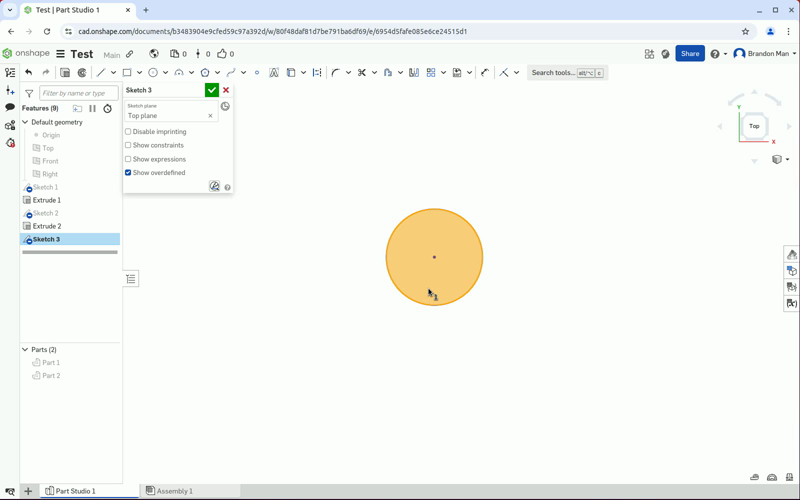
scroll(-6)
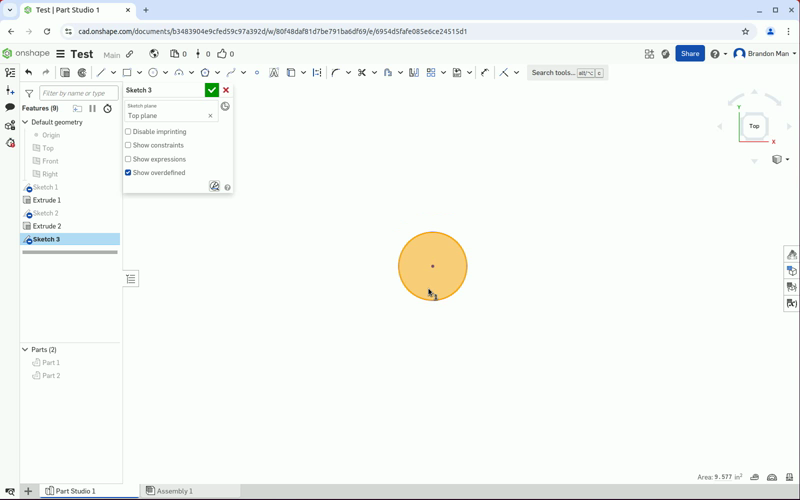
scroll(-6)
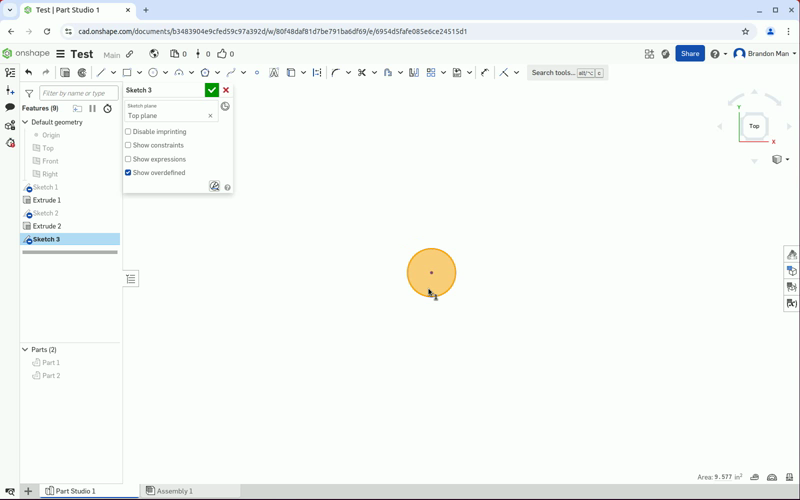
scroll(-6)
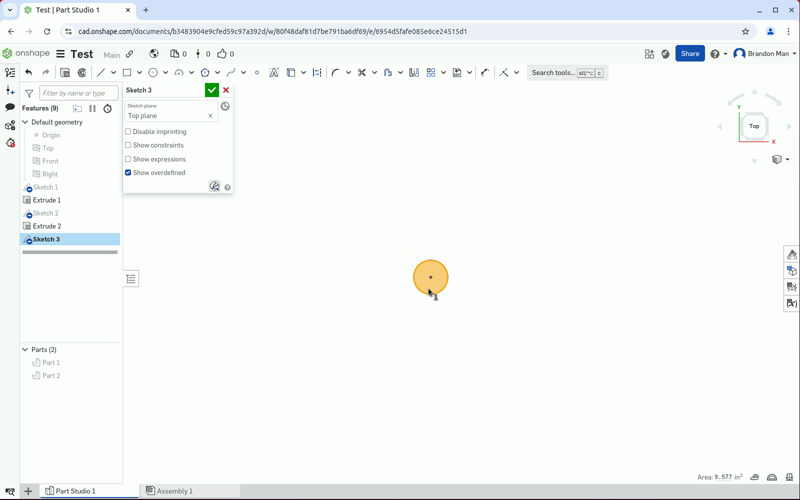
scroll(-6)
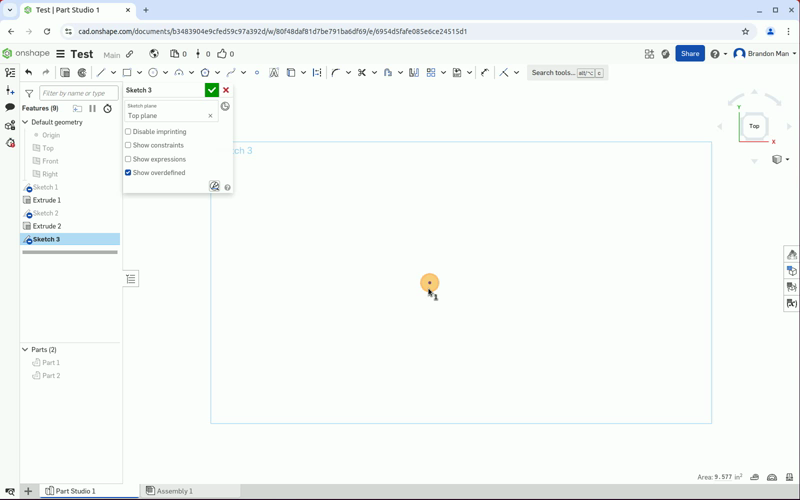
mouse_move(73, 352)
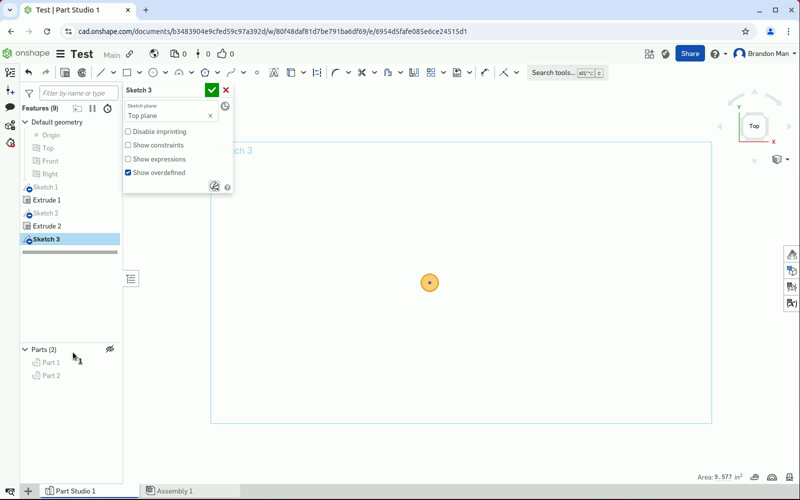
key(shift+y)
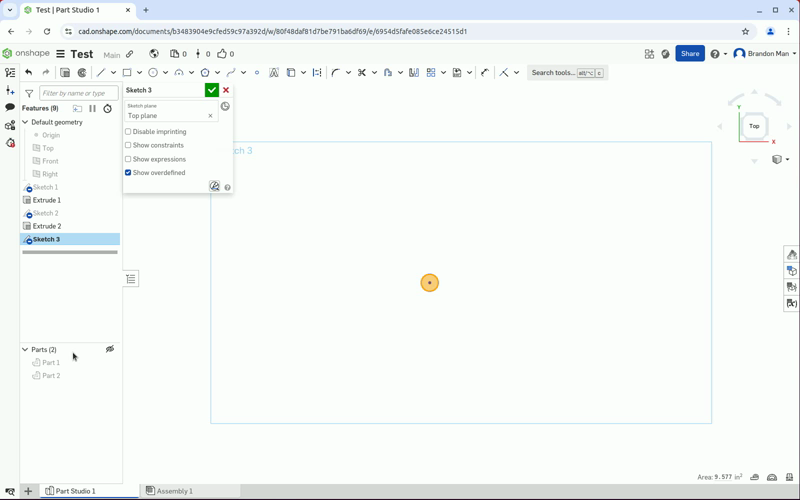
key(shift+e)
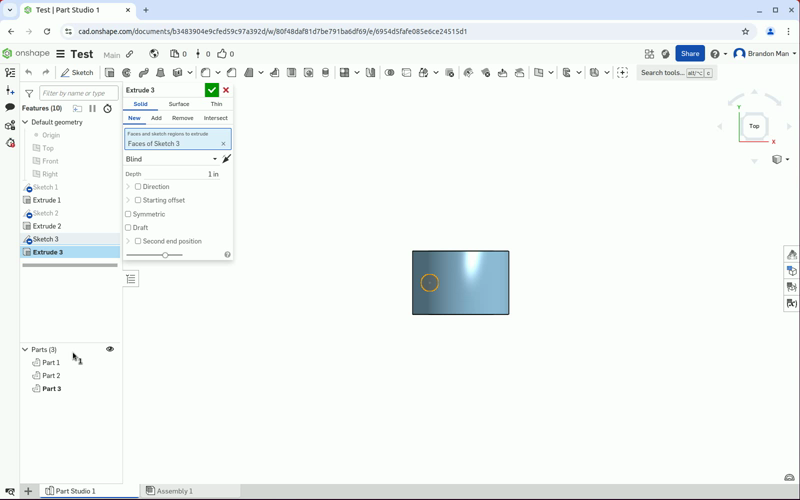
mouse_move(143, 106)
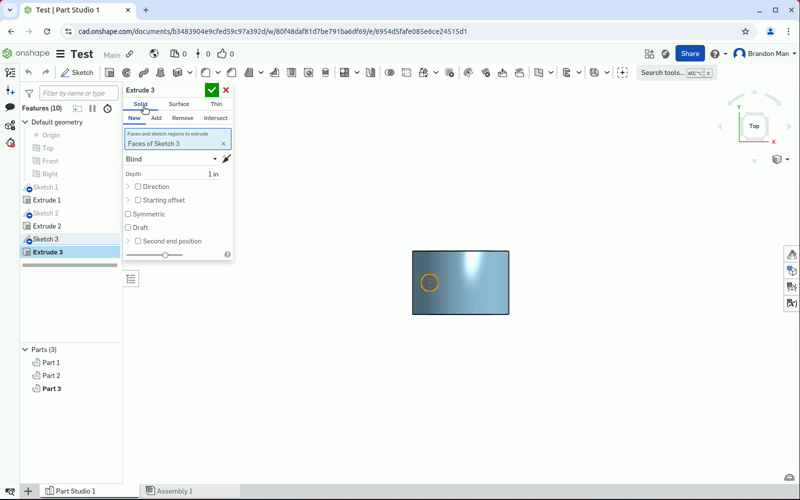
click(143, 106)
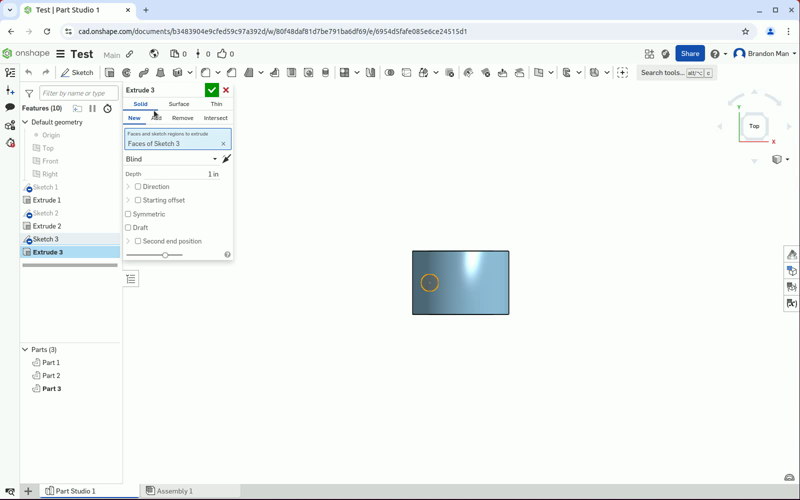
mouse_move(186, 120)
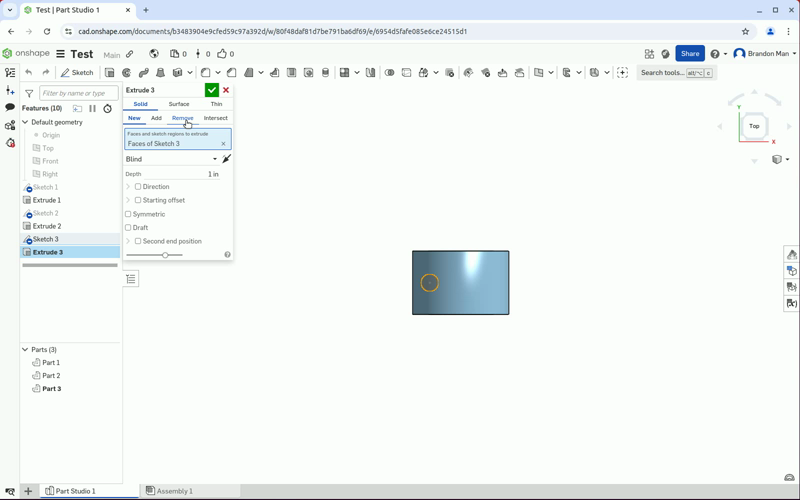
click(186, 120)
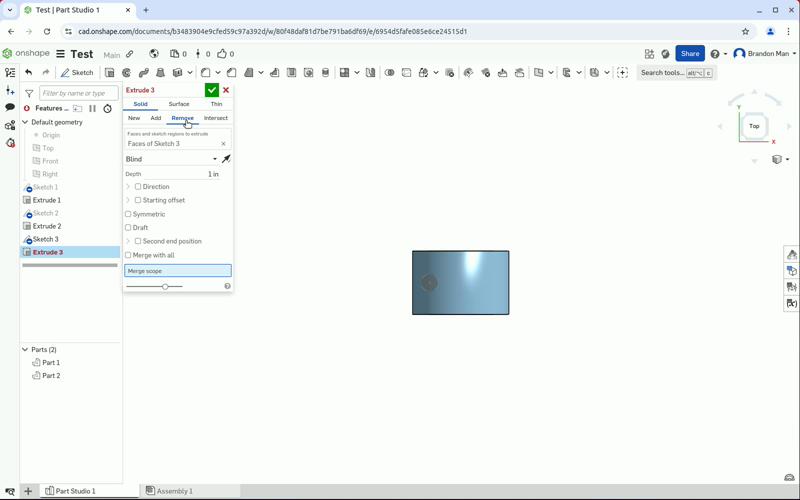
key(tab, 4)
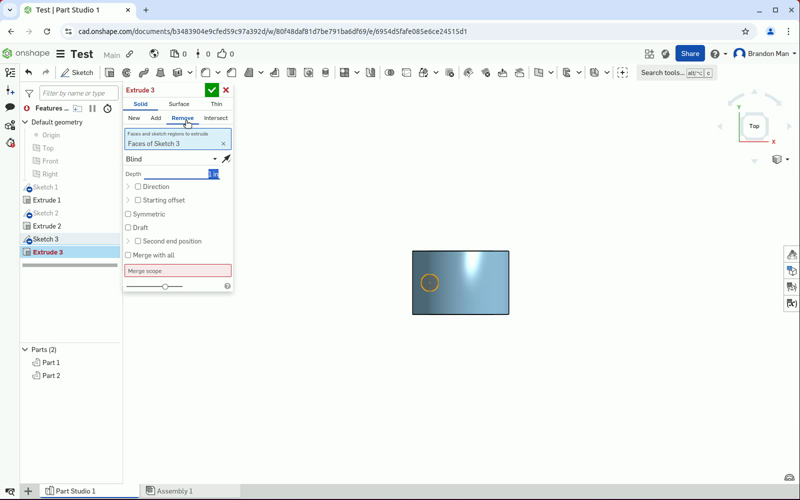
text(-6.499)
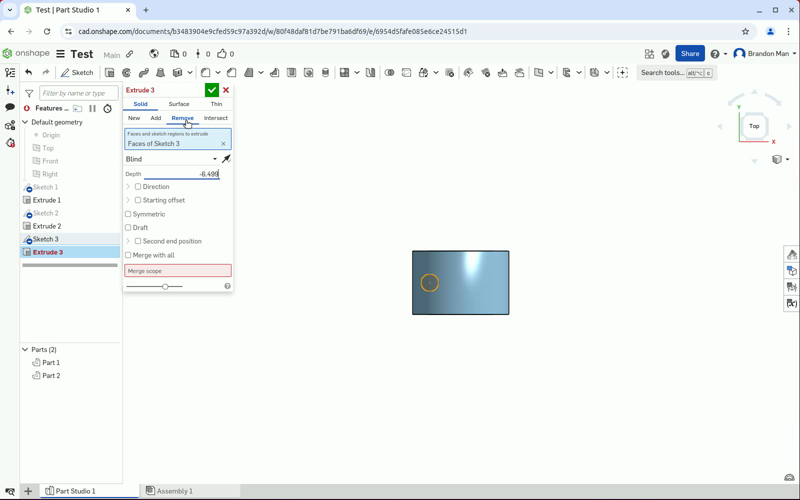
key(tab, 6)
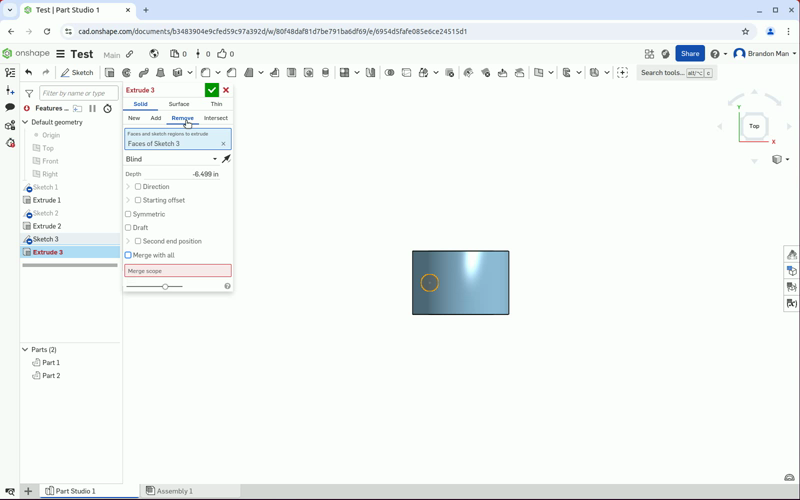
key(space)
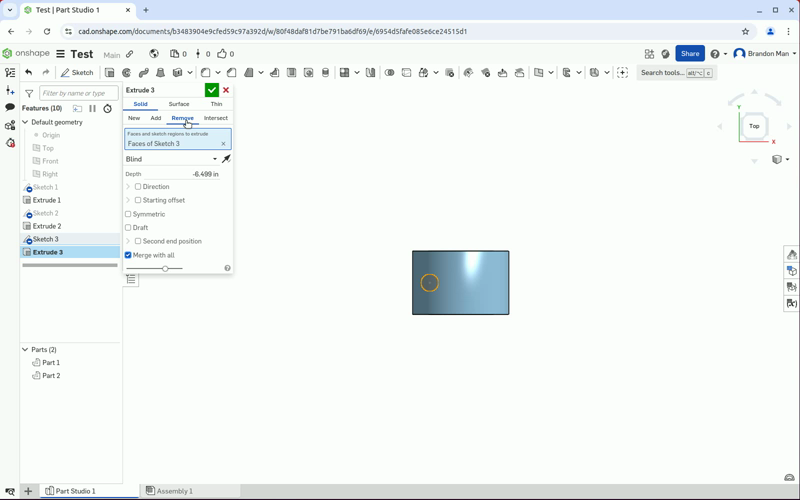
key(enter)
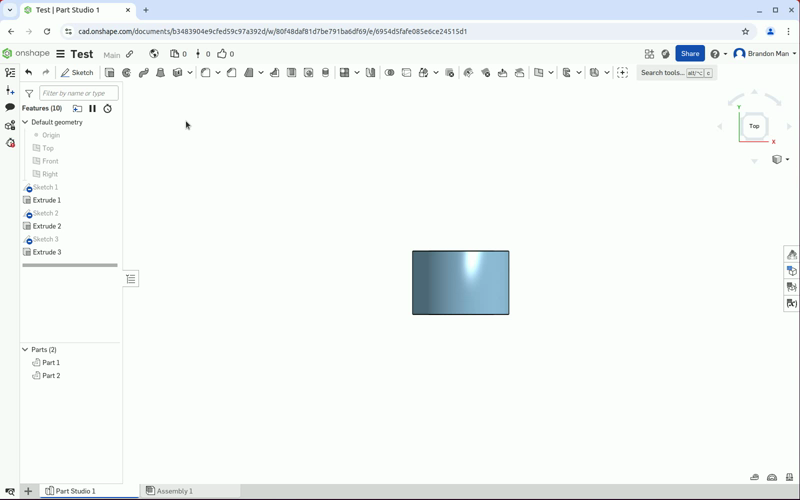
key(shift+h)
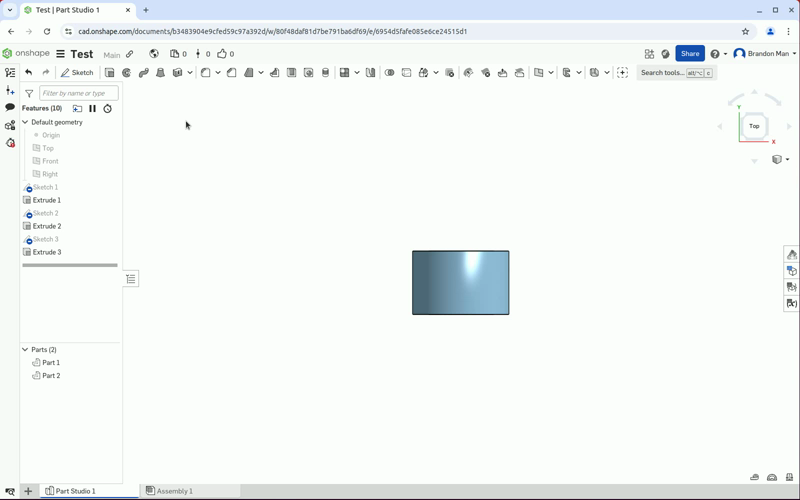
key(shift+h)
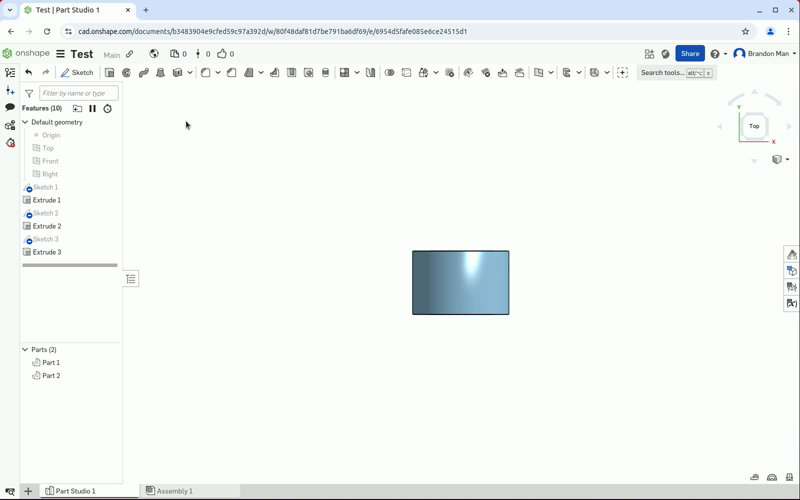
mouse_move(73, 189)
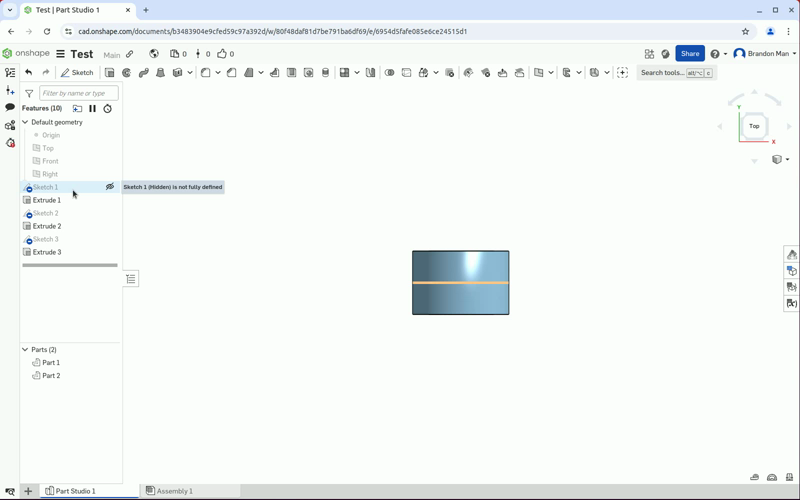
click(73, 189)
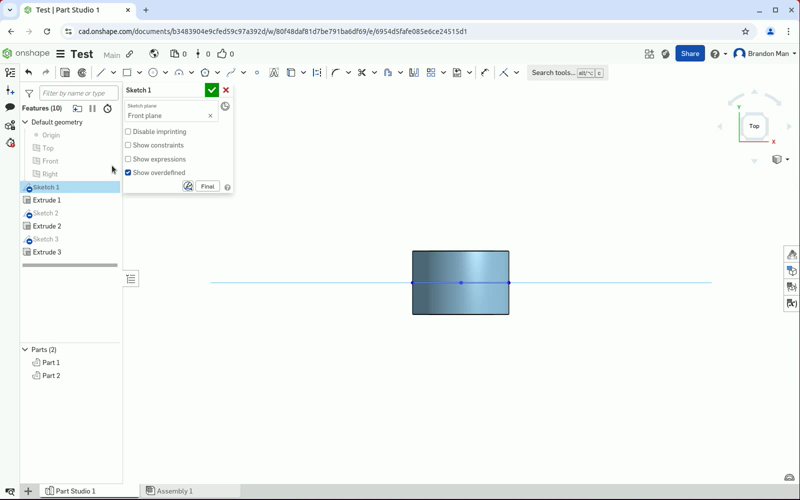
mouse_move(229, 92)
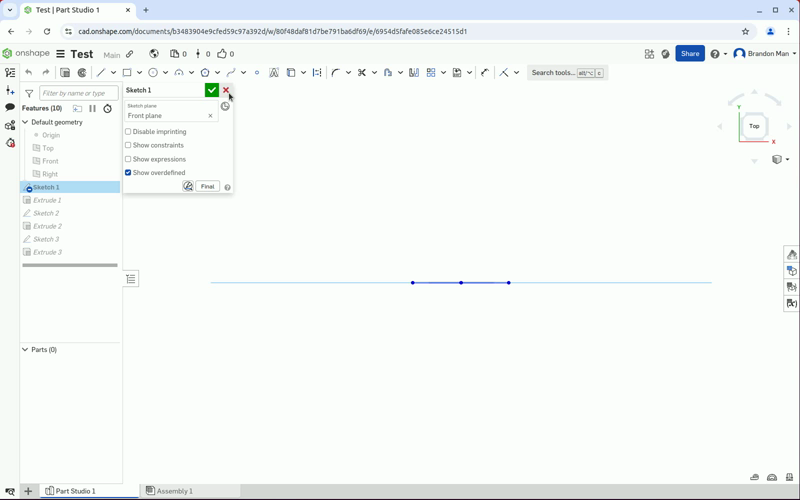
click(229, 92)
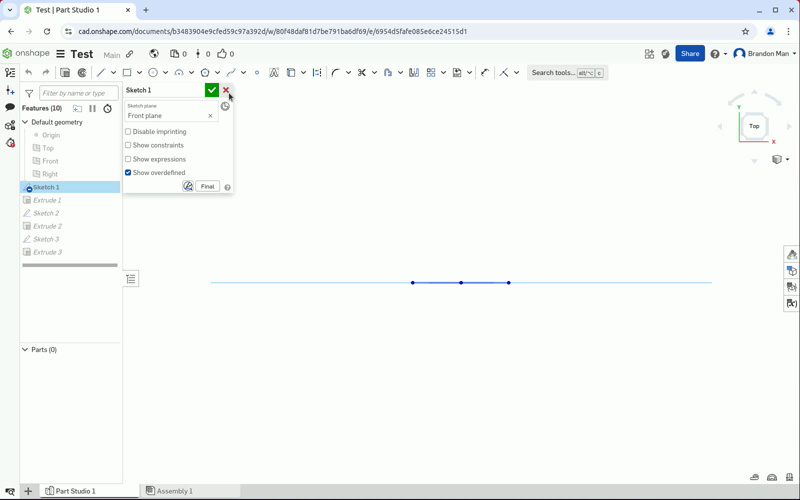
key(shift+s)
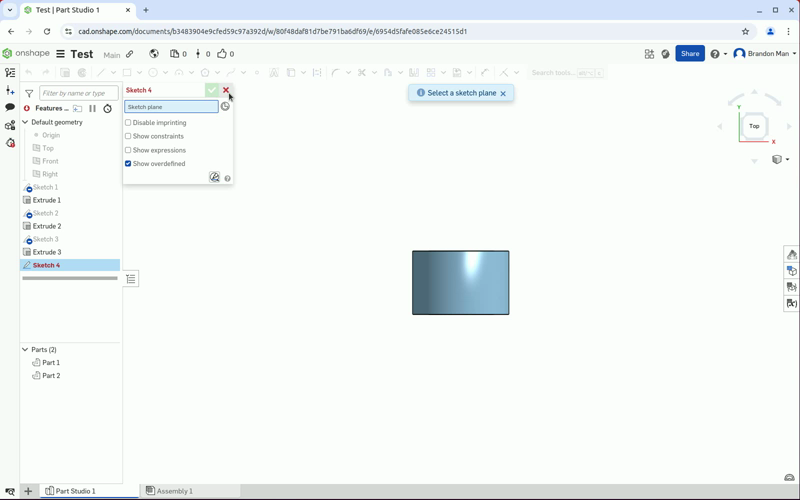
mouse_move(73, 150)
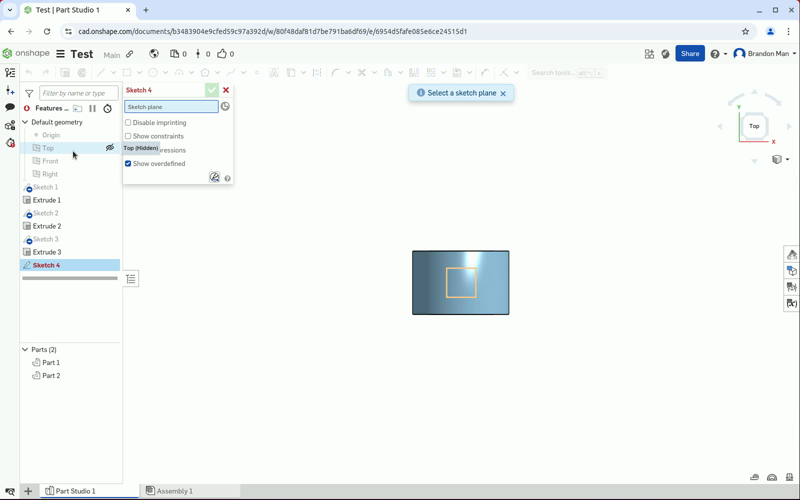
click(73, 150)
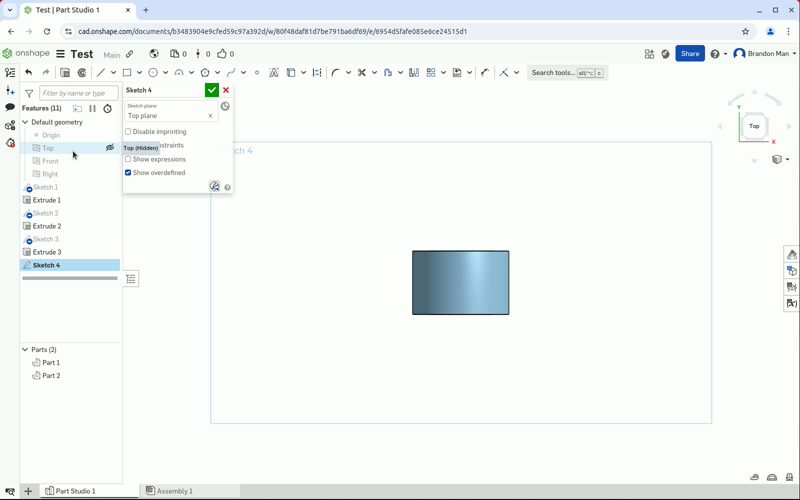
mouse_move(73, 352)
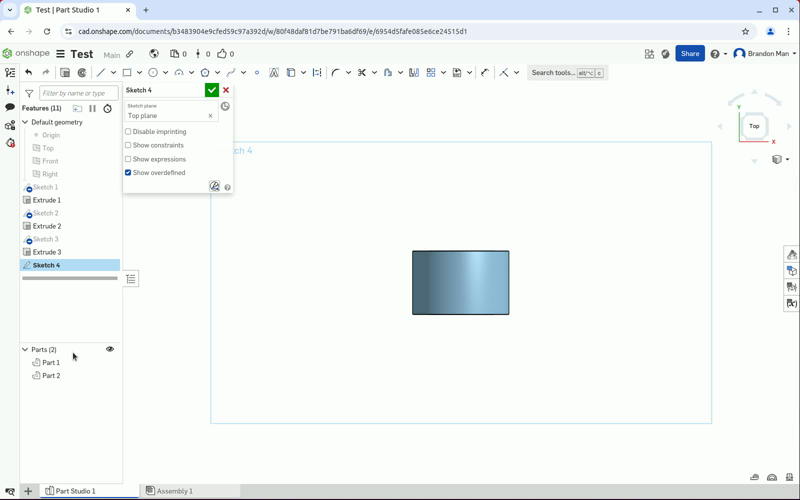
key(y)
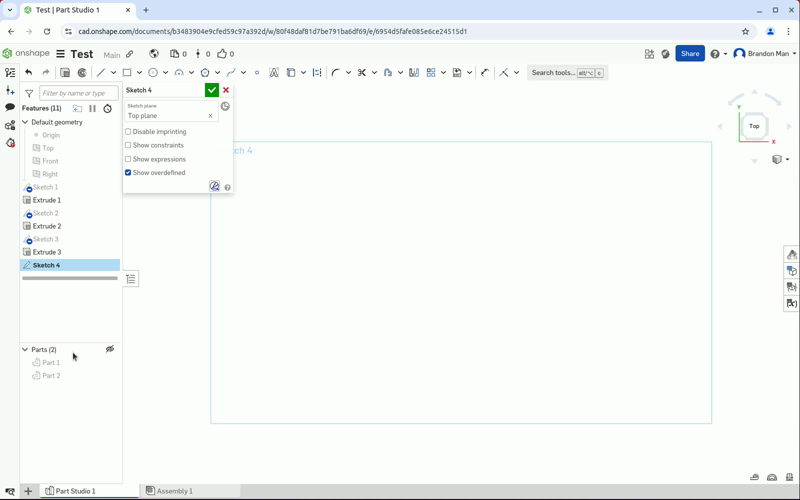
key(c)
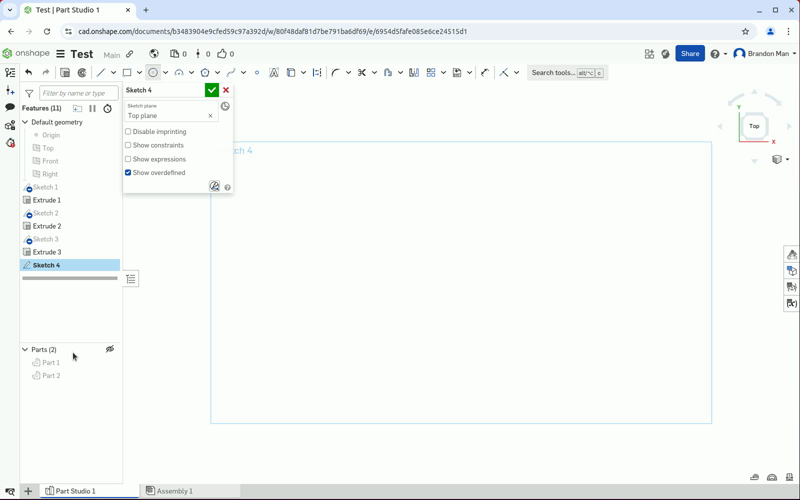
key_down(shift)
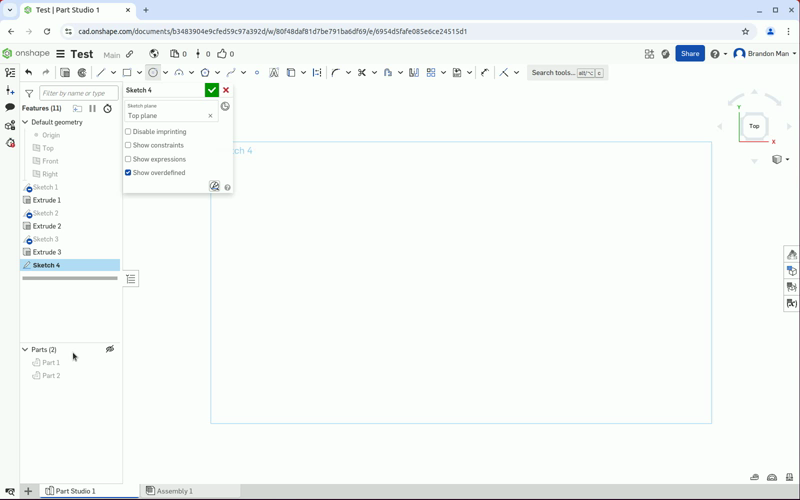
mouse_move(494, 282)
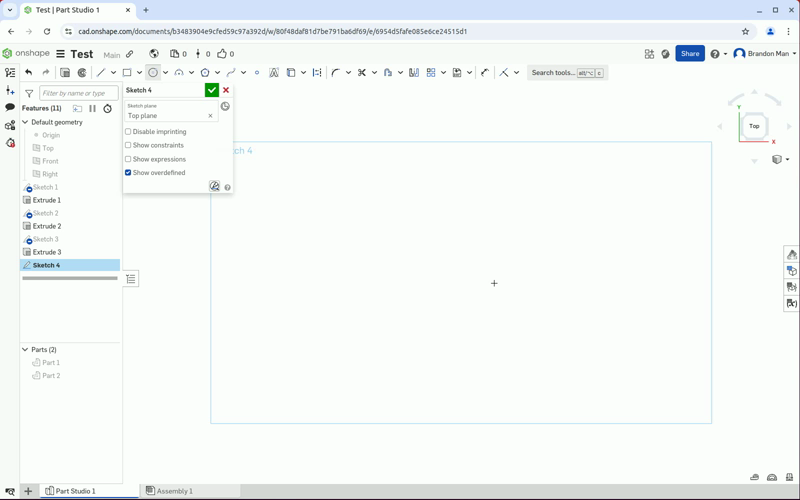
click(494, 282)
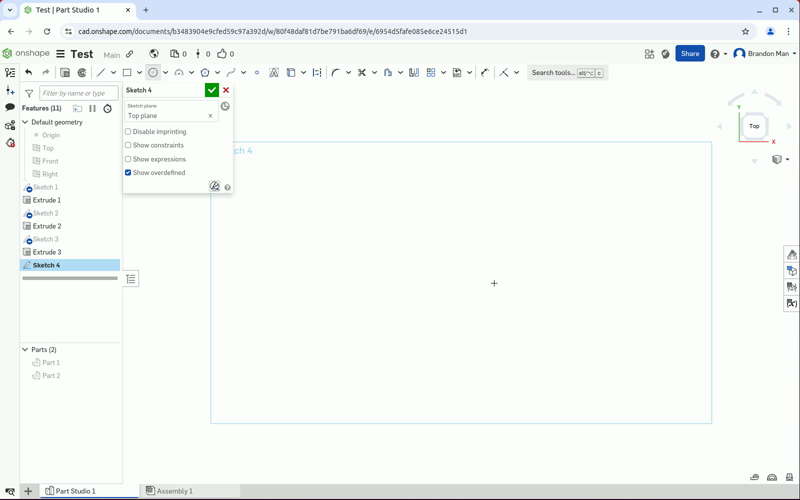
key_up(shift)
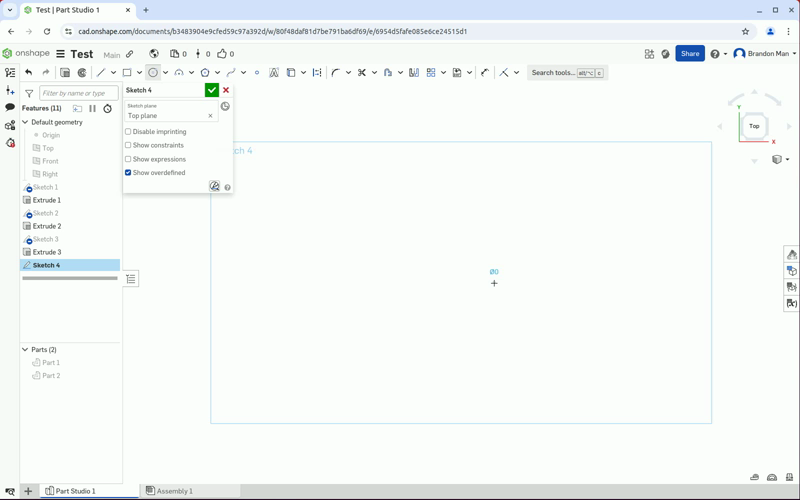
mouse_move(502, 282)
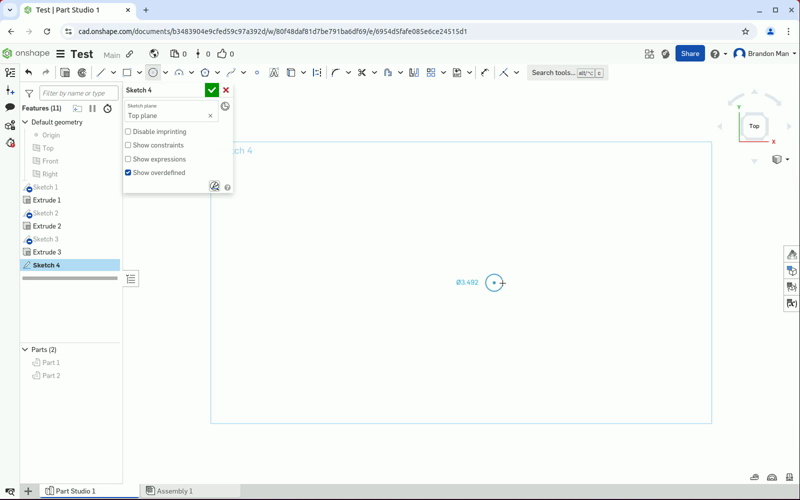
click(502, 282)
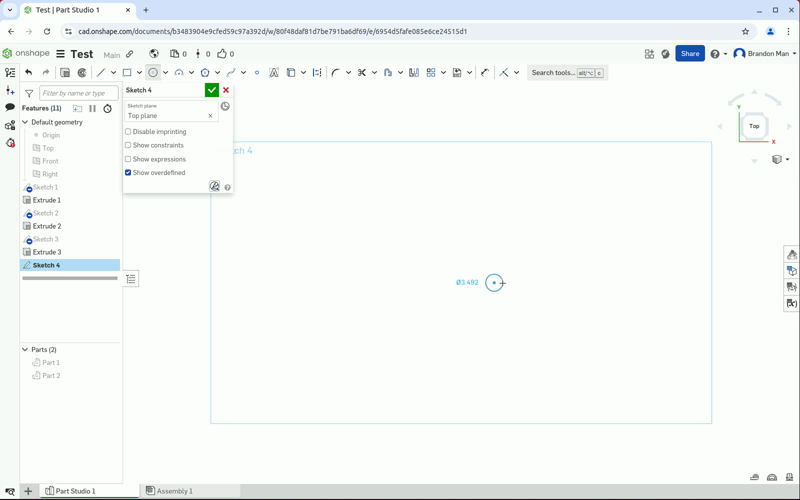
key(esc)
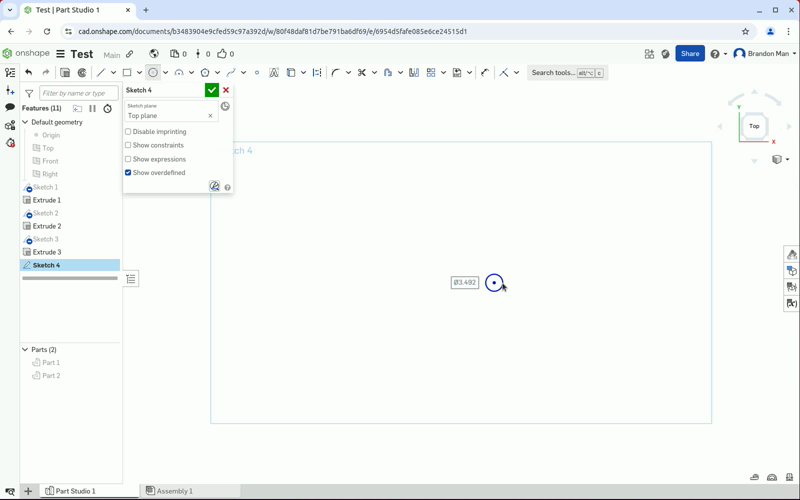
mouse_move(497, 279)
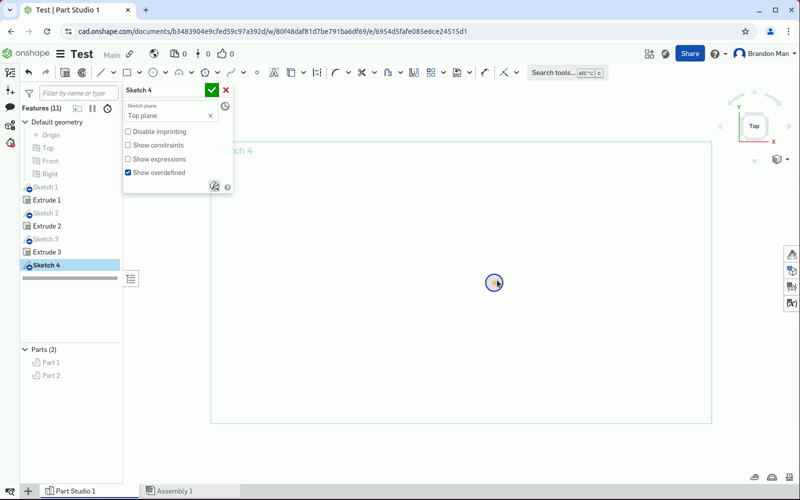
scroll(6)
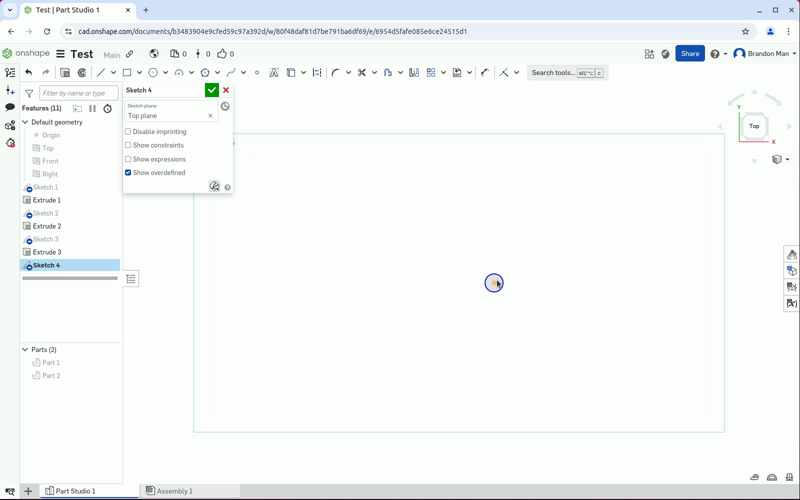
scroll(6)
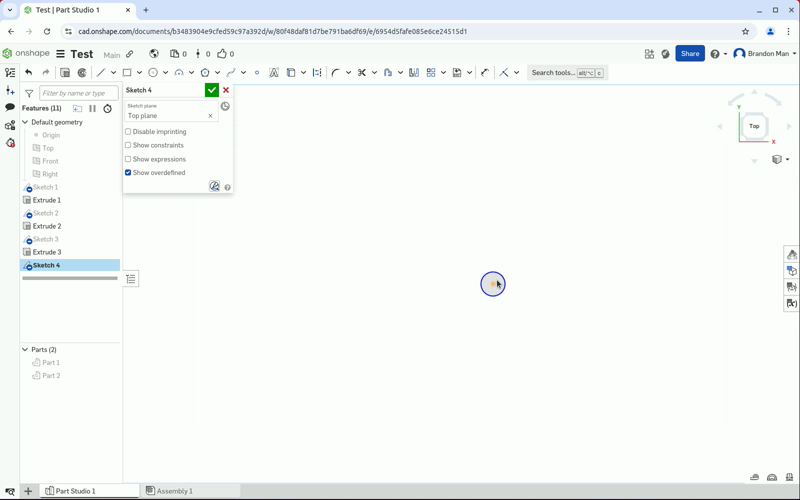
scroll(6)
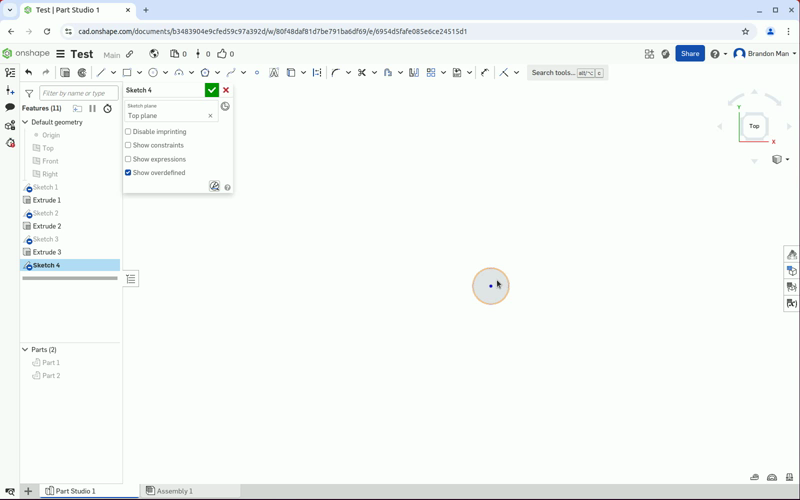
scroll(6)
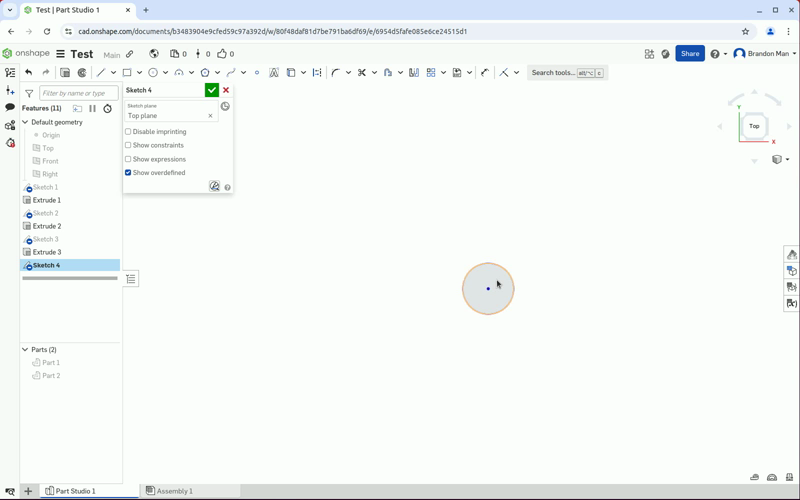
scroll(6)
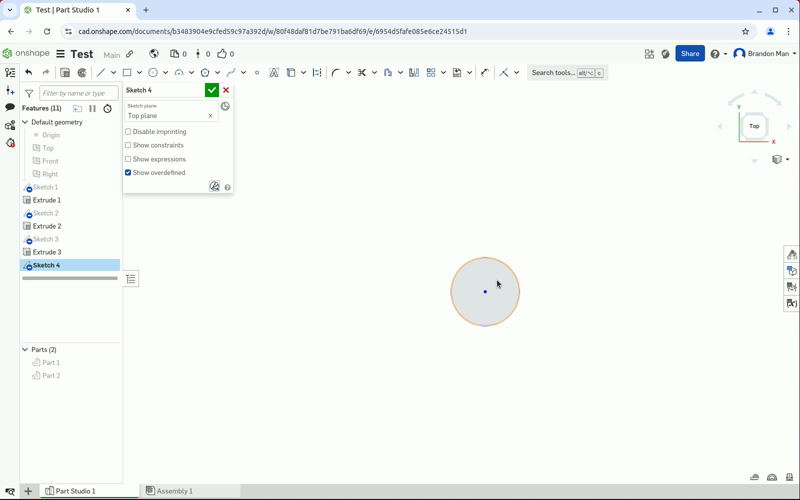
scroll(6)
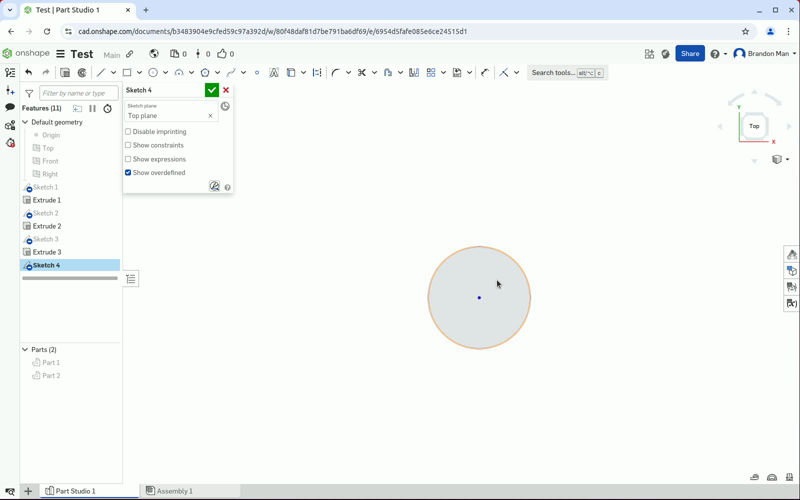
scroll(6)
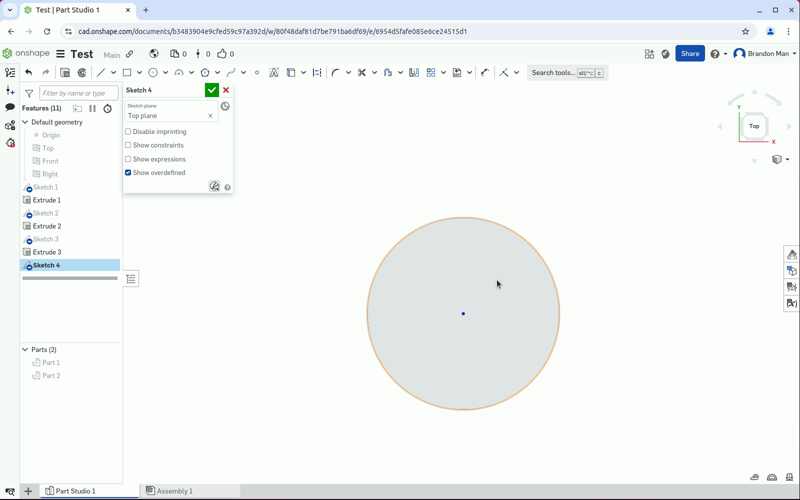
click(497, 279)
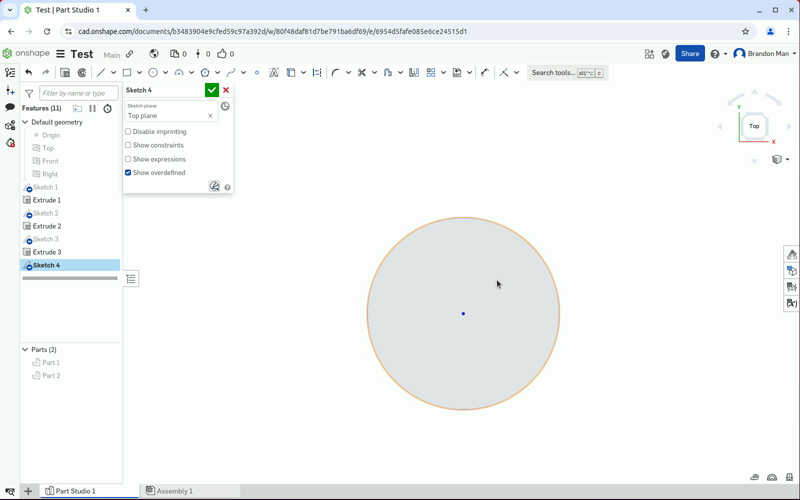
scroll(-6)
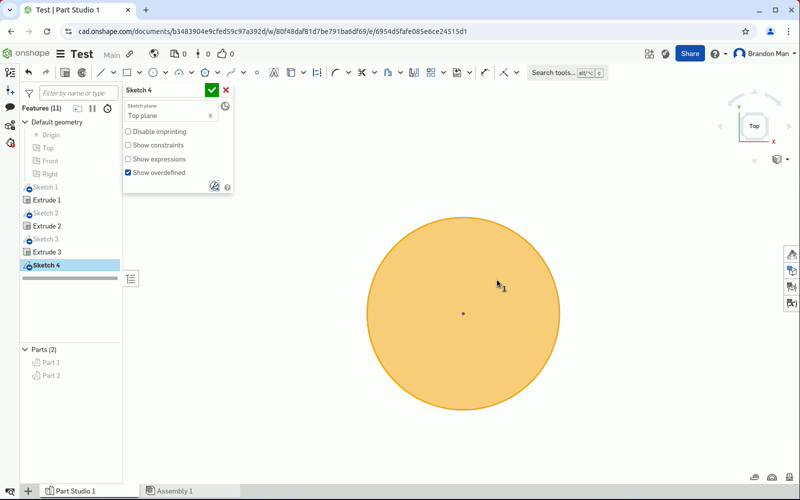
scroll(-6)
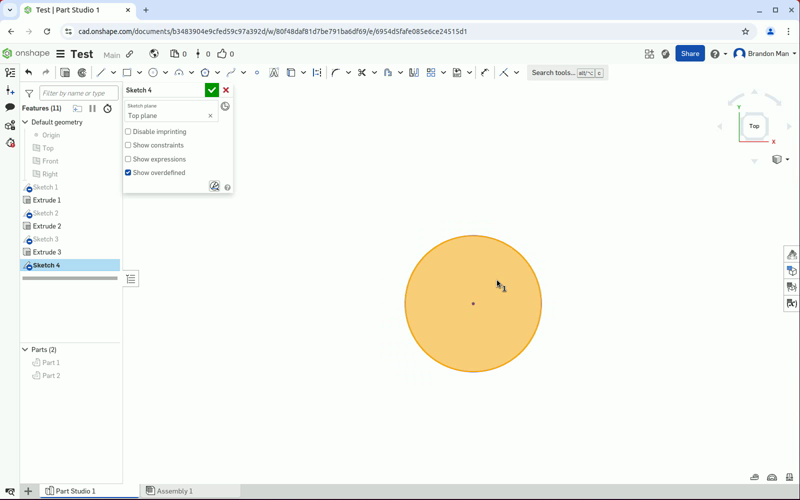
scroll(-6)
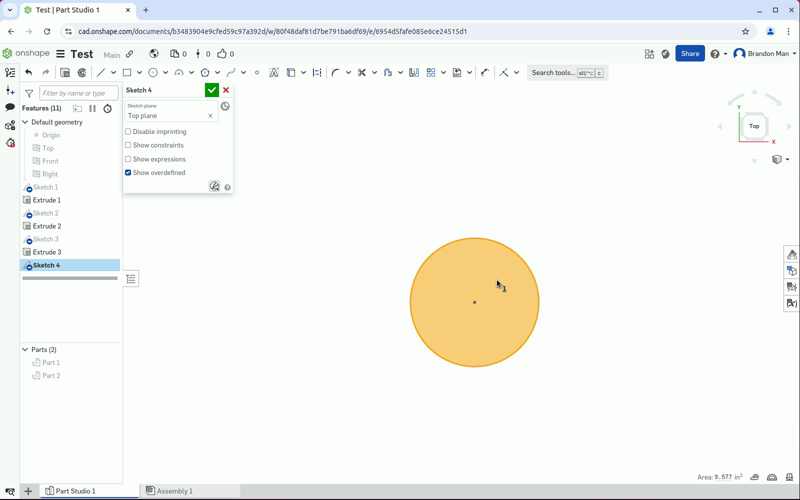
scroll(-6)
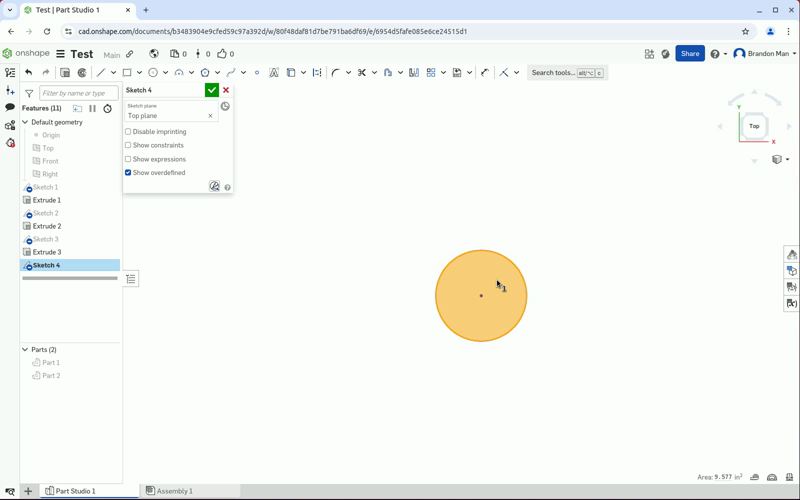
scroll(-6)
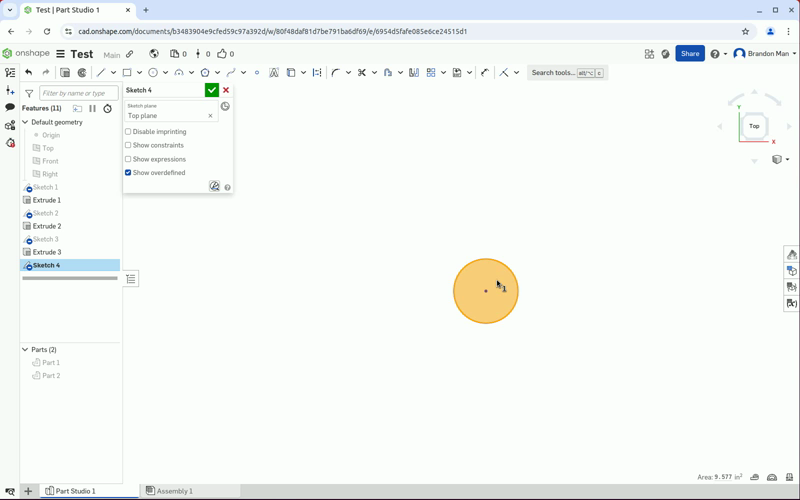
scroll(-6)
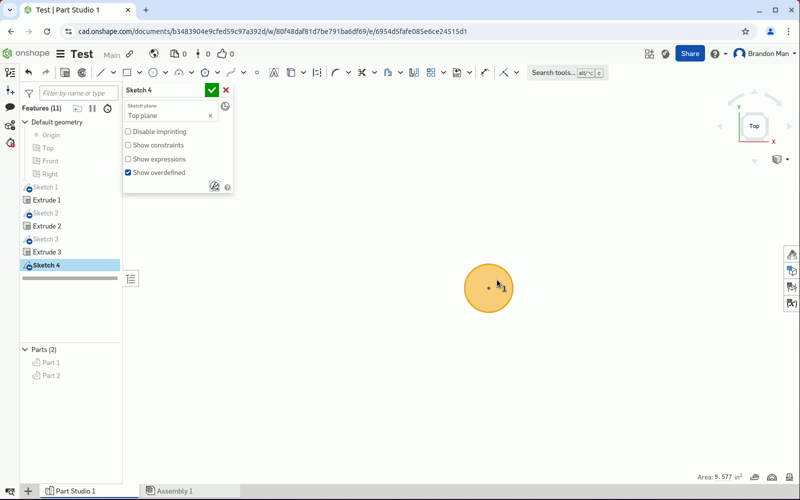
scroll(-6)
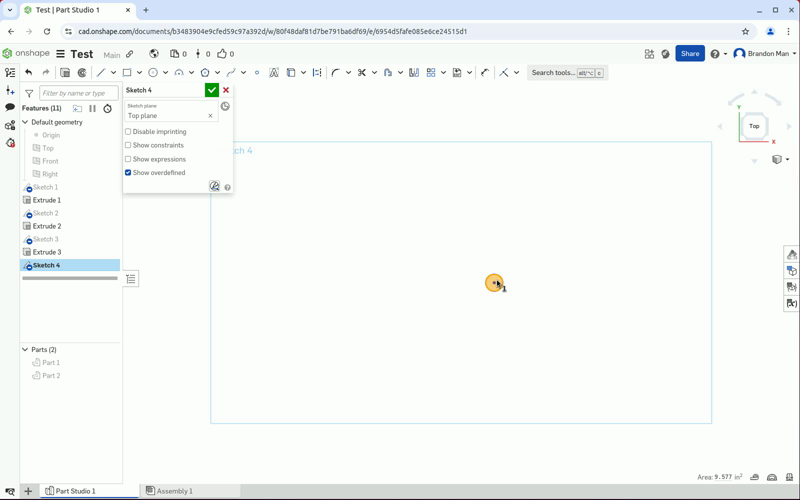
mouse_move(73, 352)
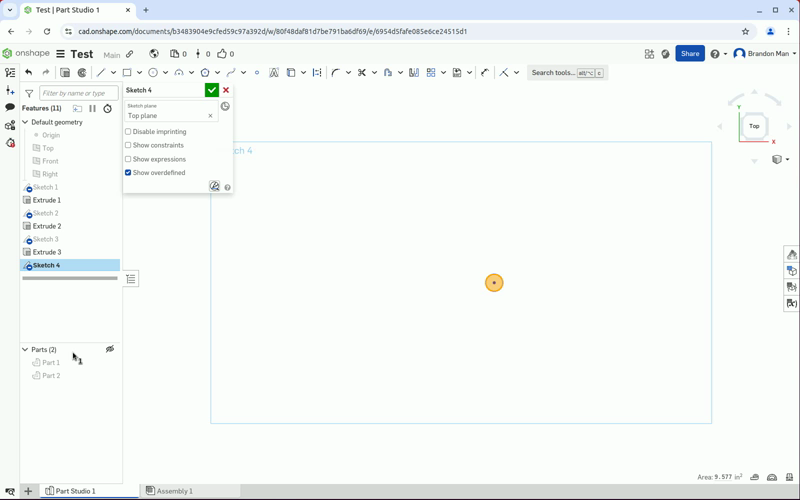
key(shift+y)
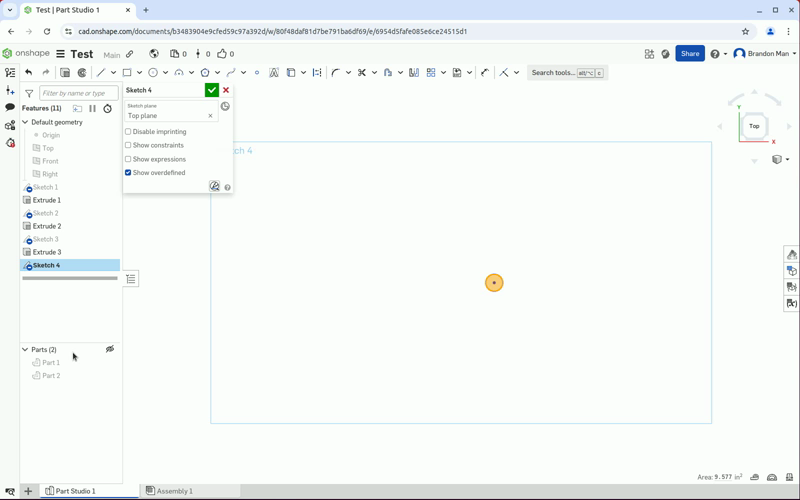
key(shift+e)
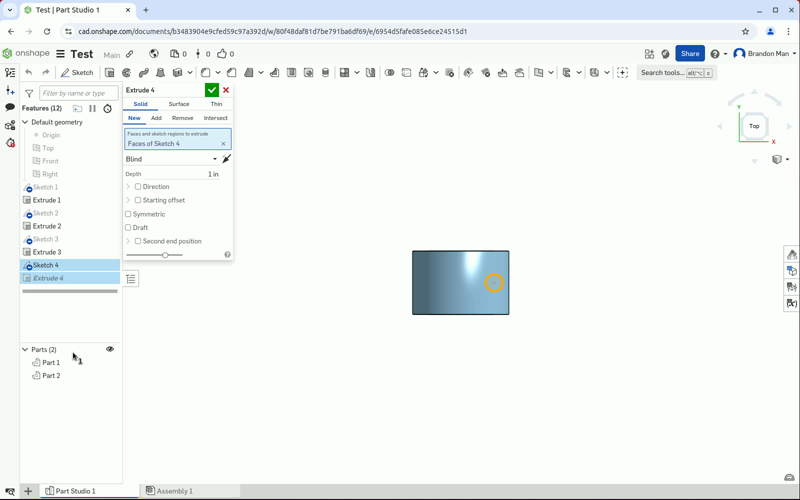
mouse_move(143, 106)
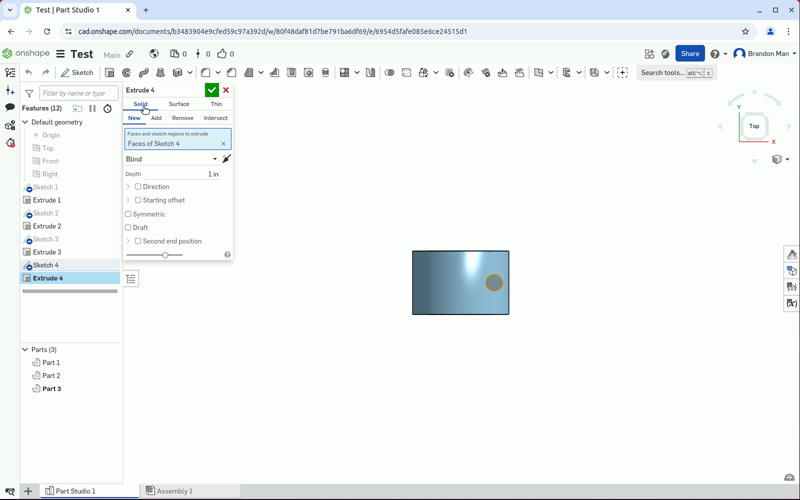
click(143, 106)
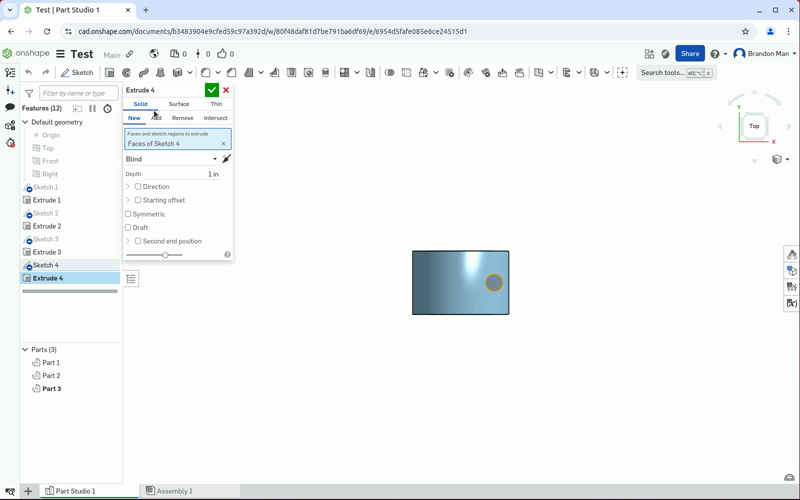
mouse_move(186, 120)
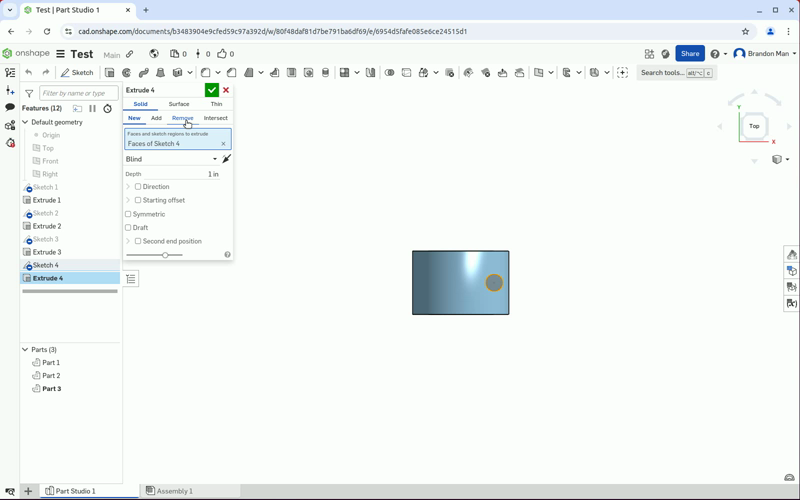
click(186, 120)
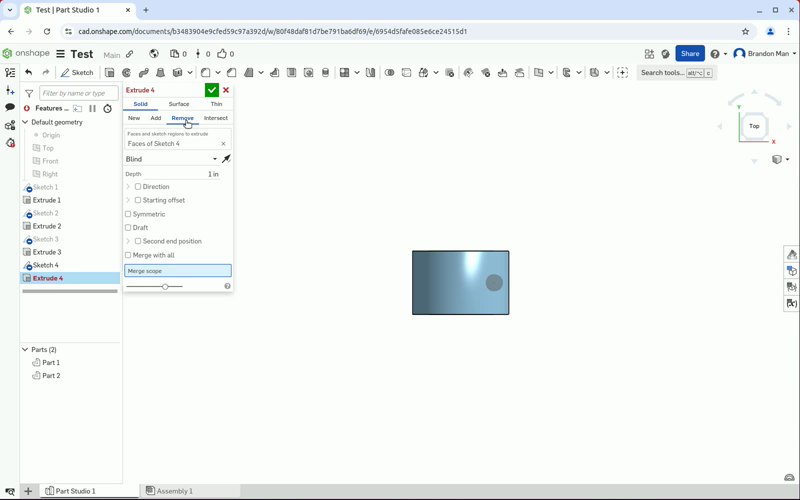
key(tab, 4)
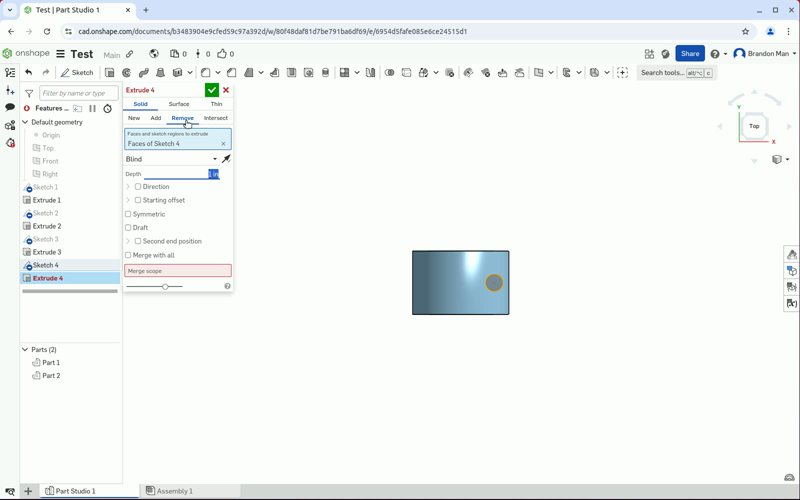
text(-6.499)
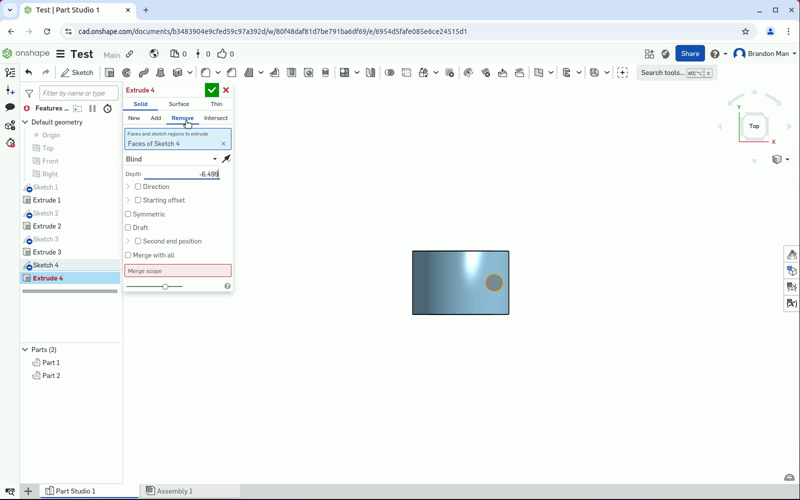
key(tab, 6)
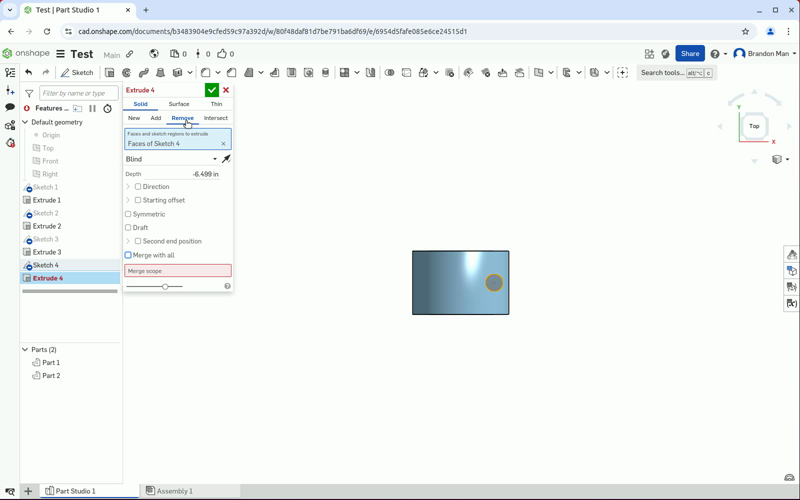
key(space)
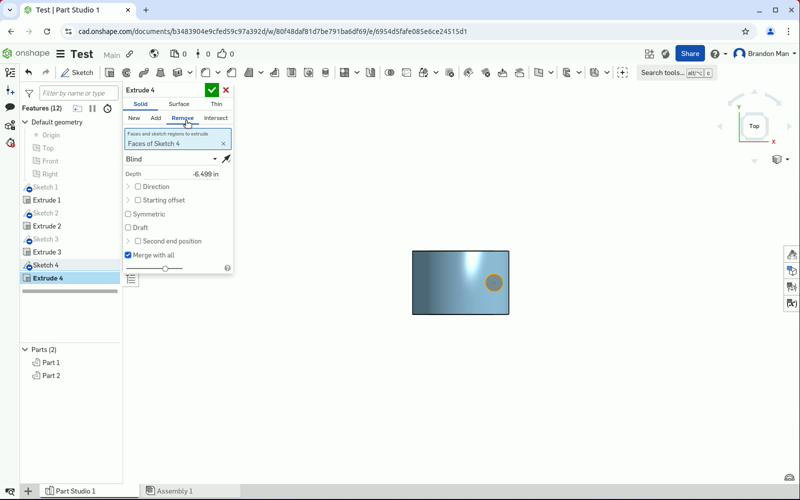
key(enter)
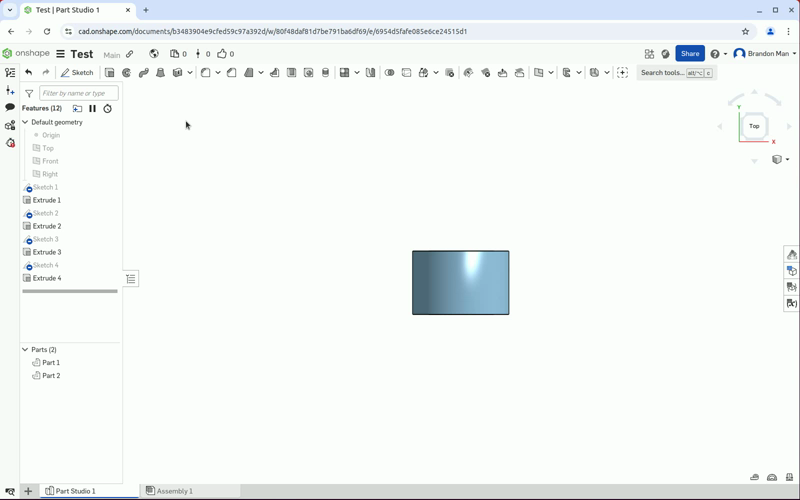
key(shift+h)
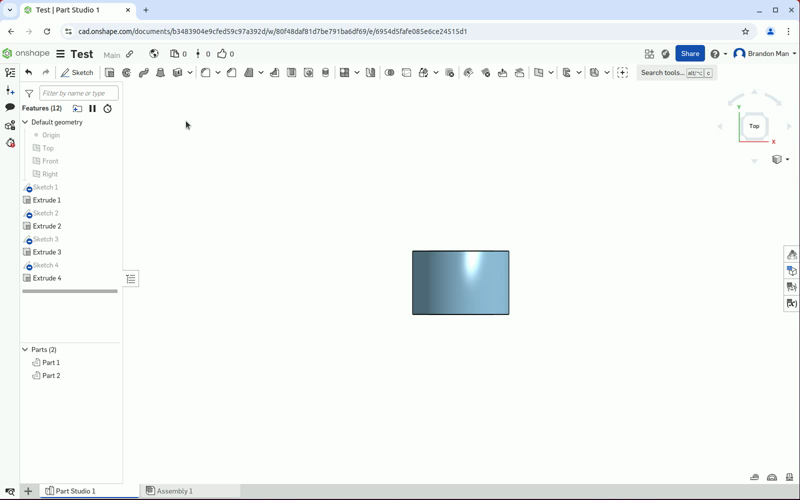
key(shift+h)
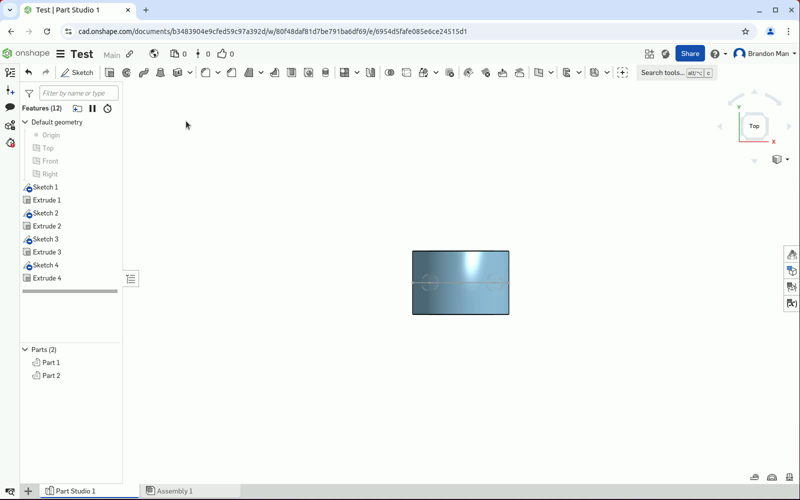
key(shift+7)
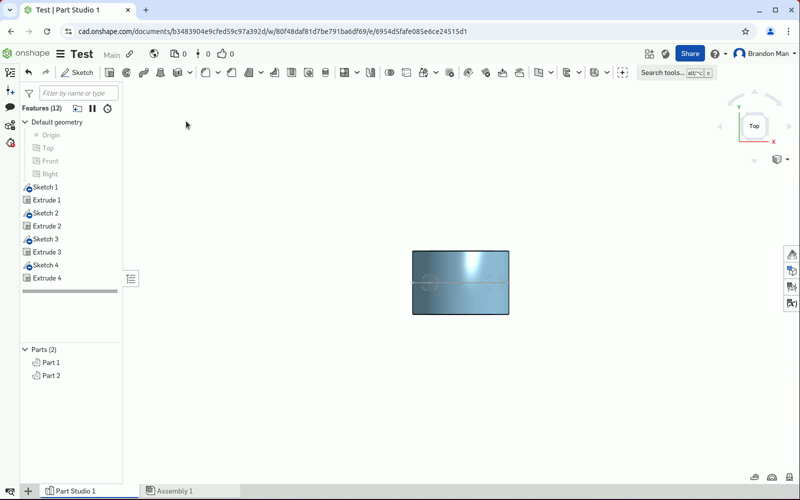
key(up, 3)
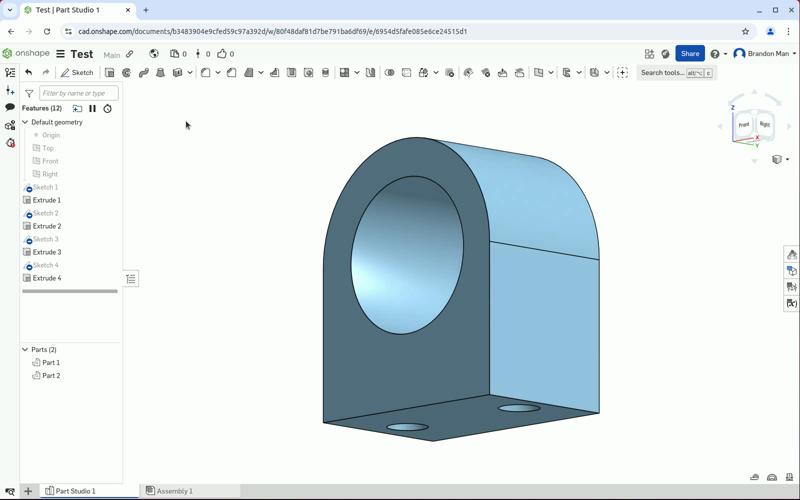
key(left, 3)
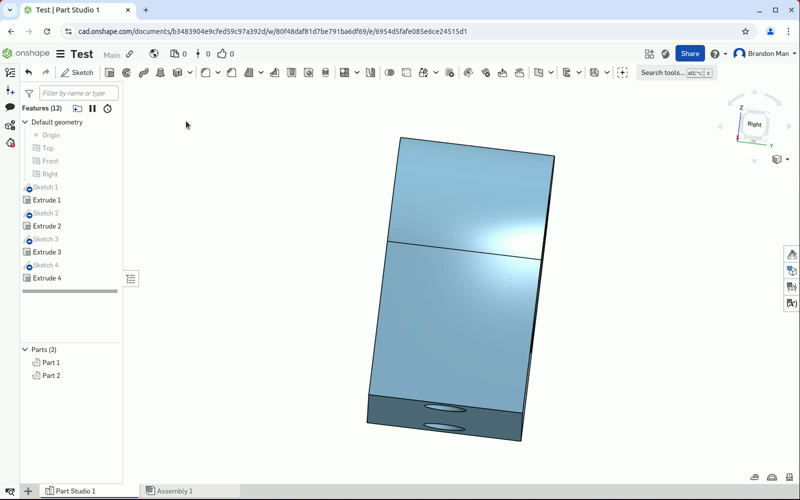
key(right, 3)
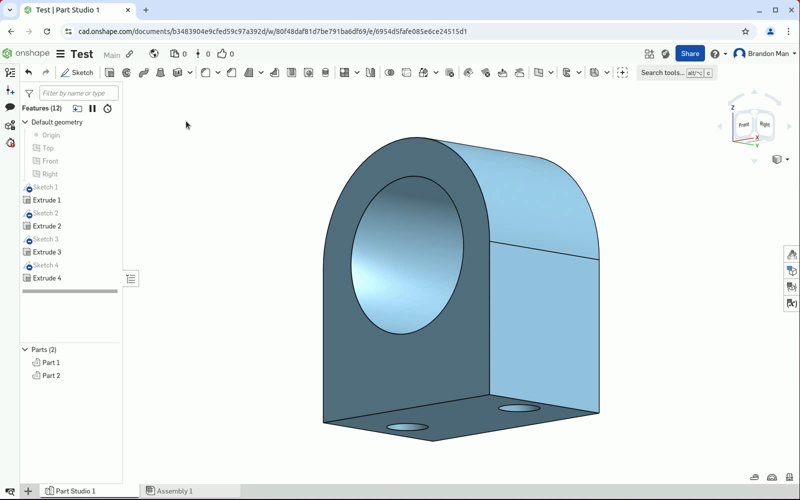
key(down, 3)
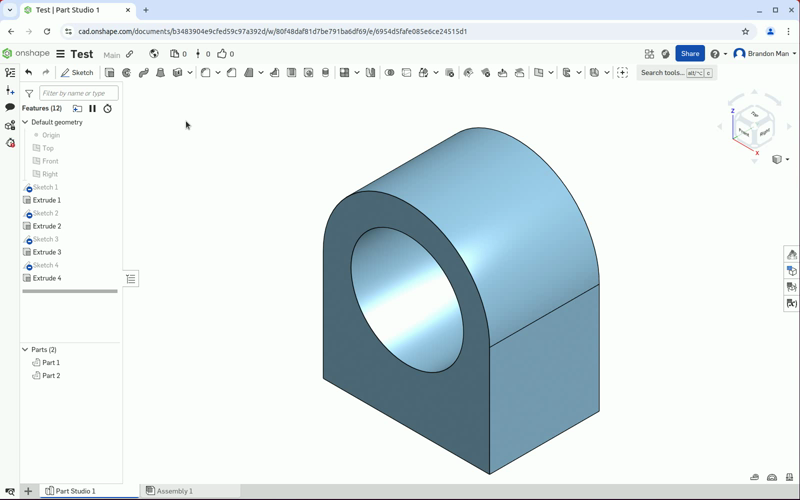
mouse_move(73, 189)
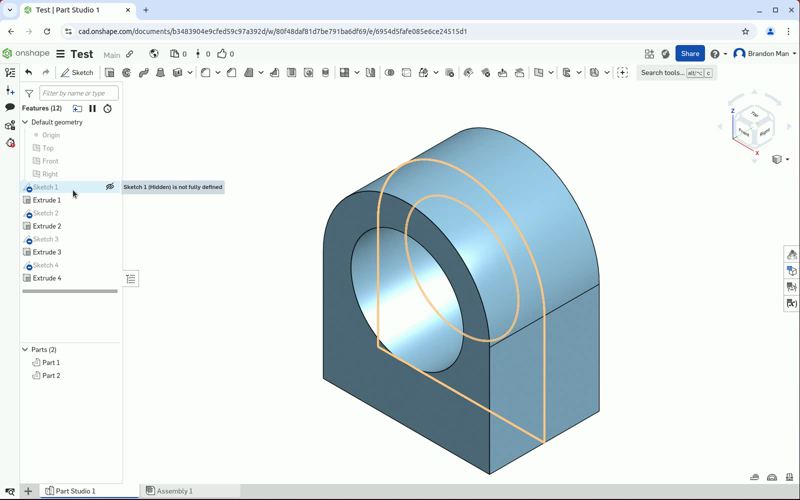
click(73, 189)